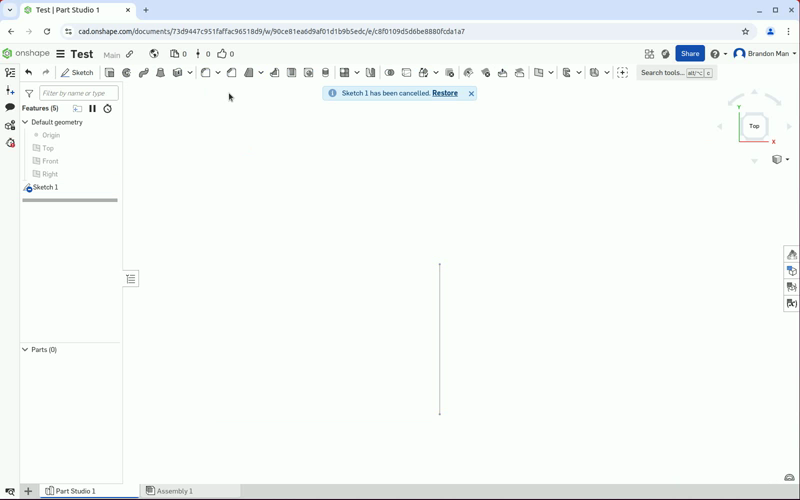
key(shift+h)
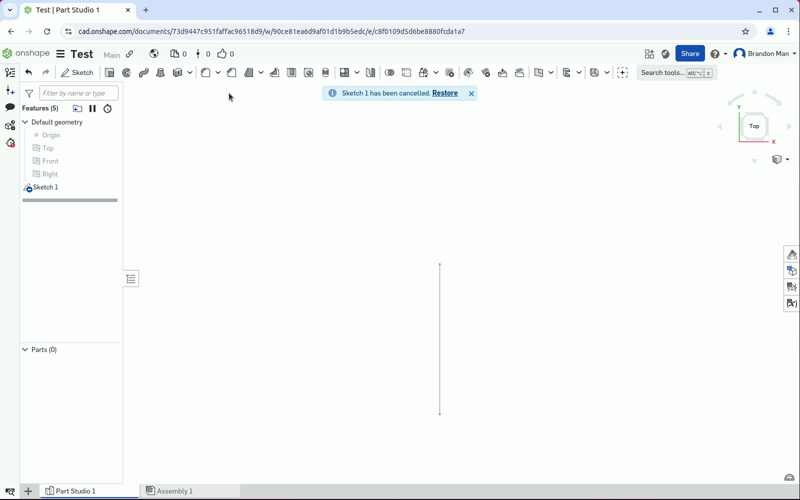
key(shift+s)
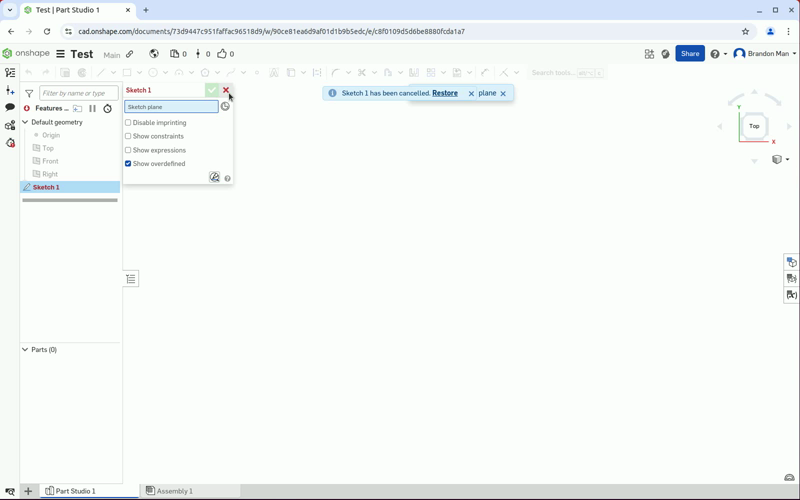
mouse_move(73, 150)
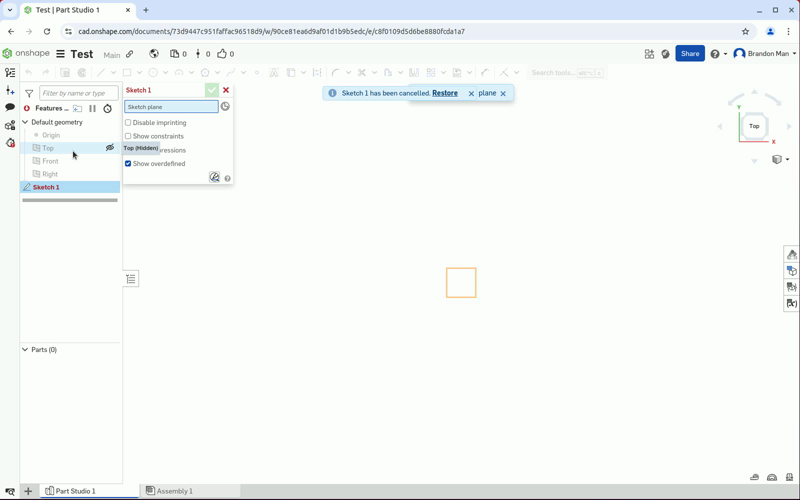
click(73, 150)
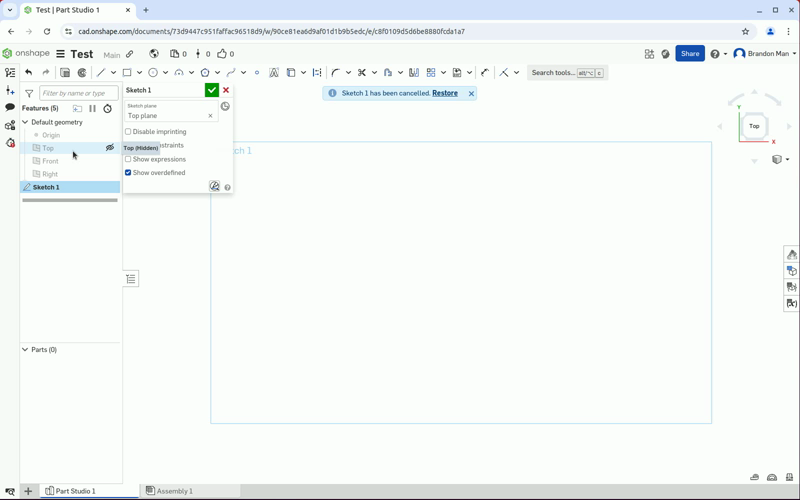
mouse_move(73, 352)
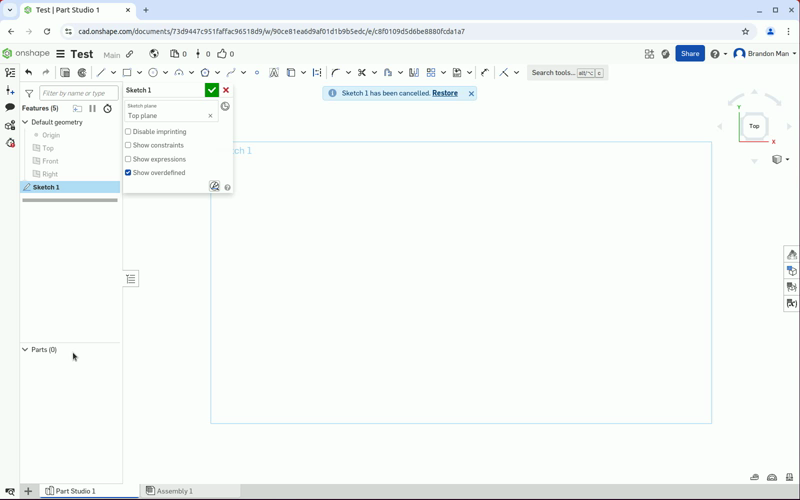
key(y)
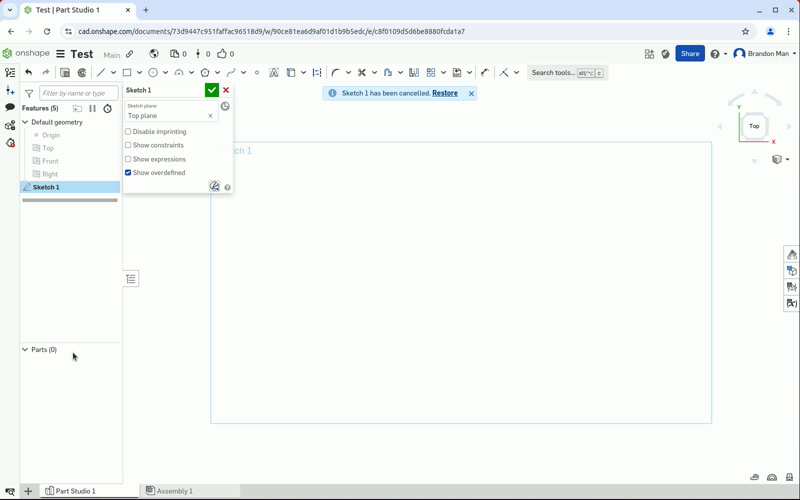
key(c)
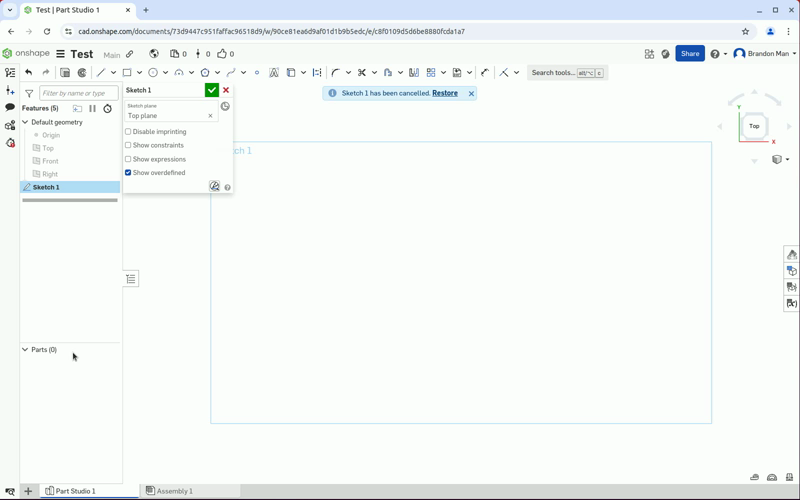
key_down(shift)
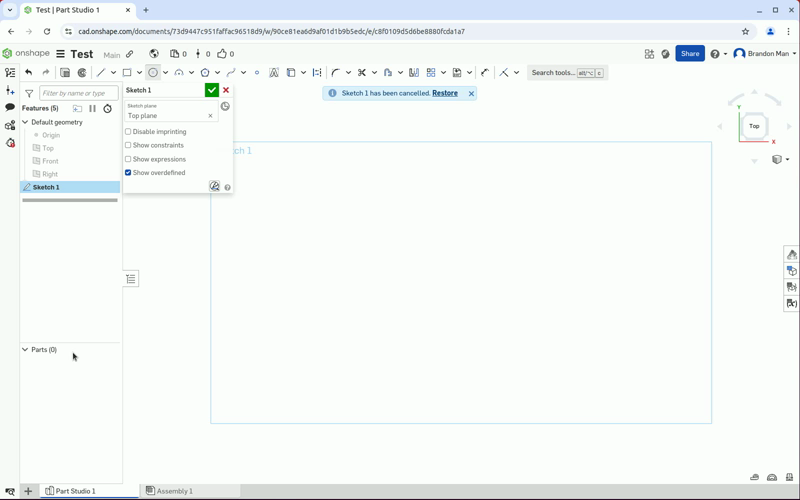
mouse_move(461, 282)
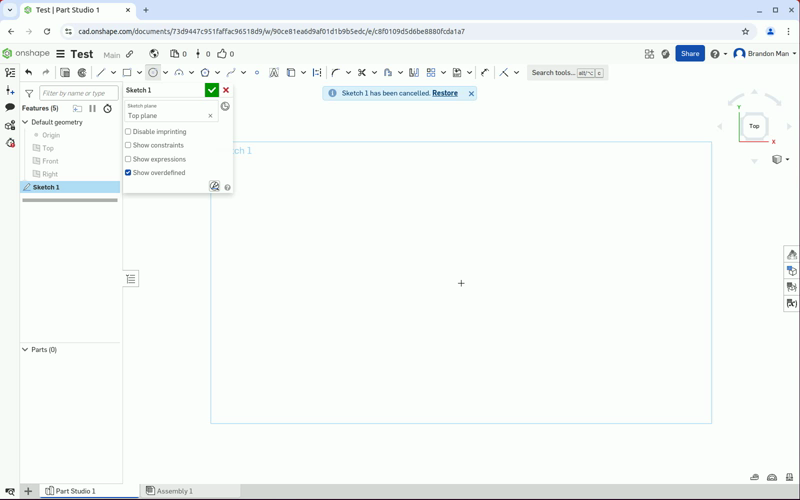
click(461, 282)
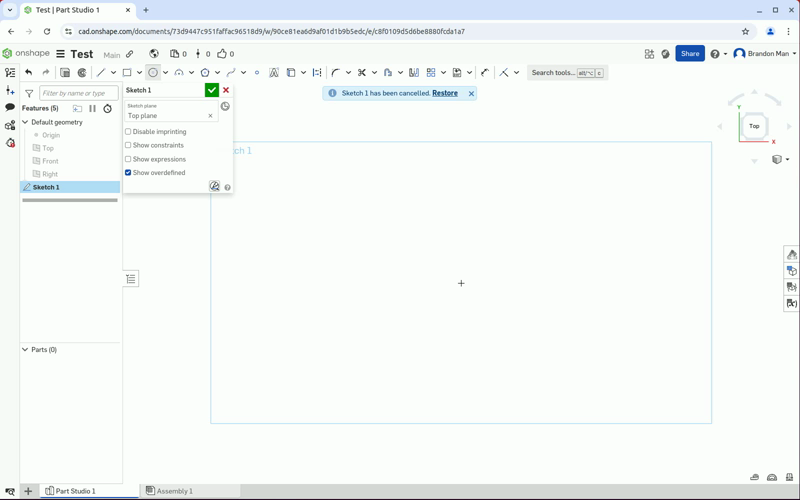
key_up(shift)
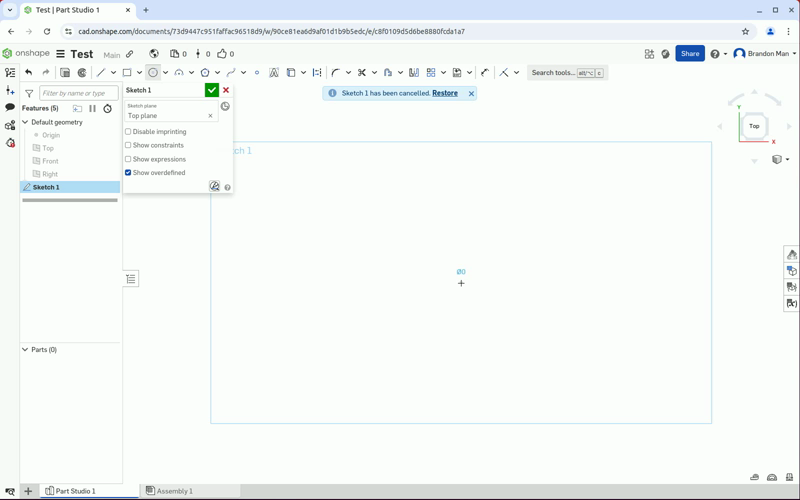
mouse_move(574, 282)
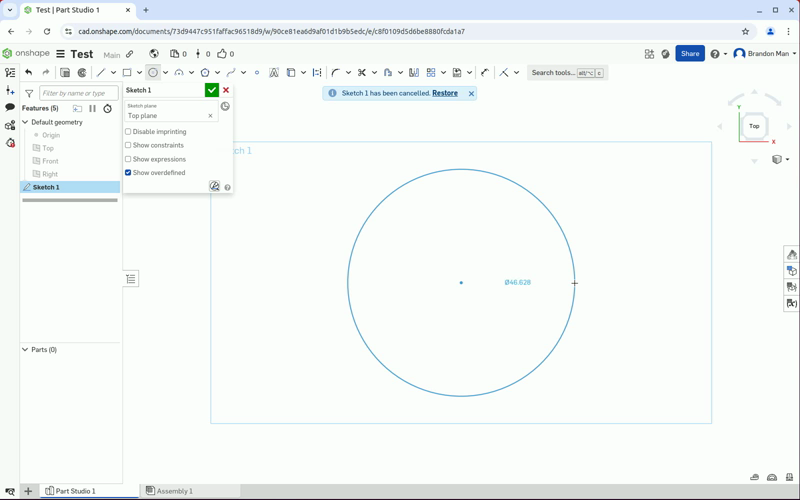
click(574, 282)
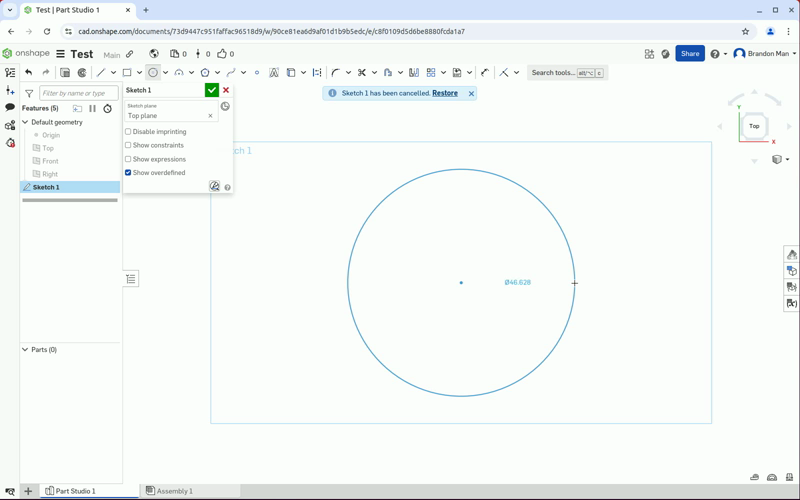
key(esc)
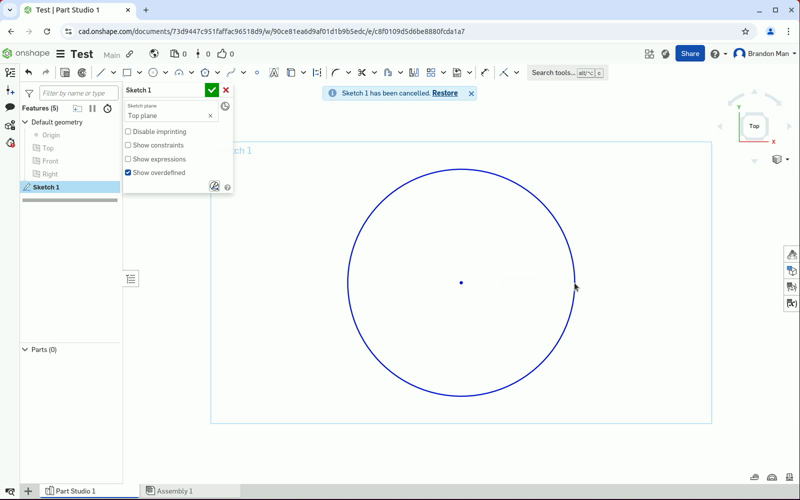
key(a)
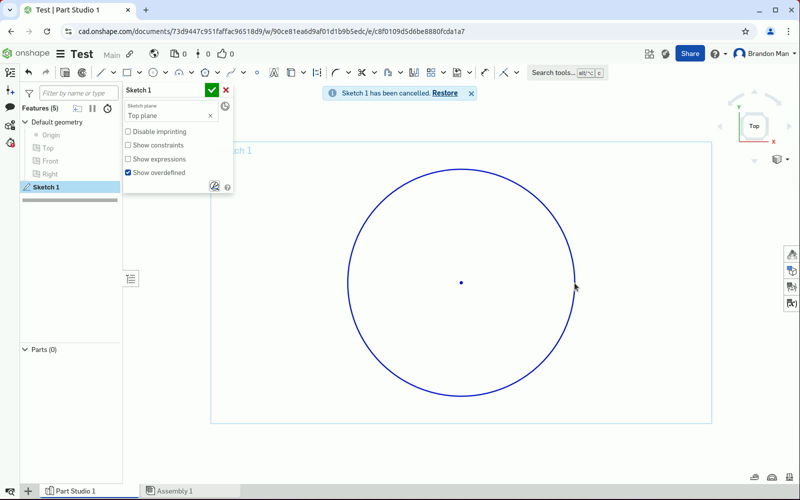
key_down(shift)
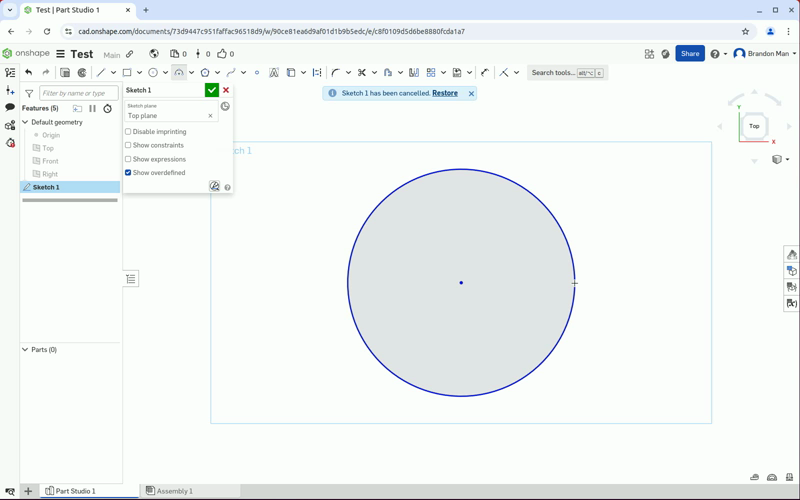
mouse_move(371, 294)
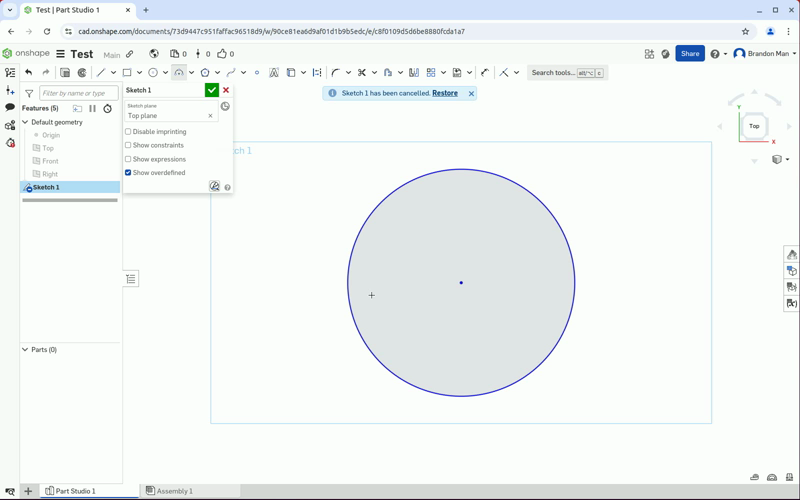
click(371, 294)
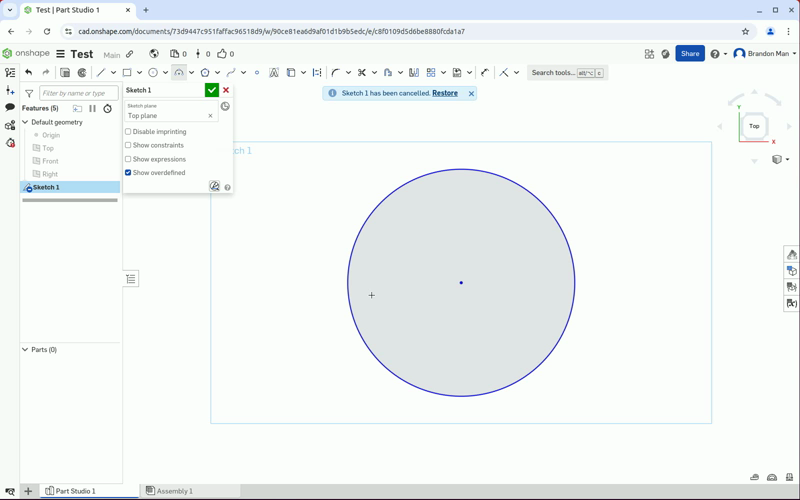
key_up(shift)
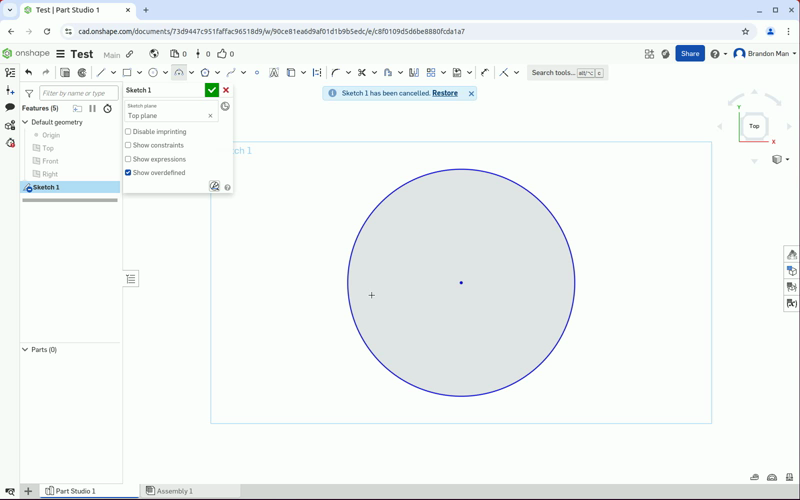
key_down(shift)
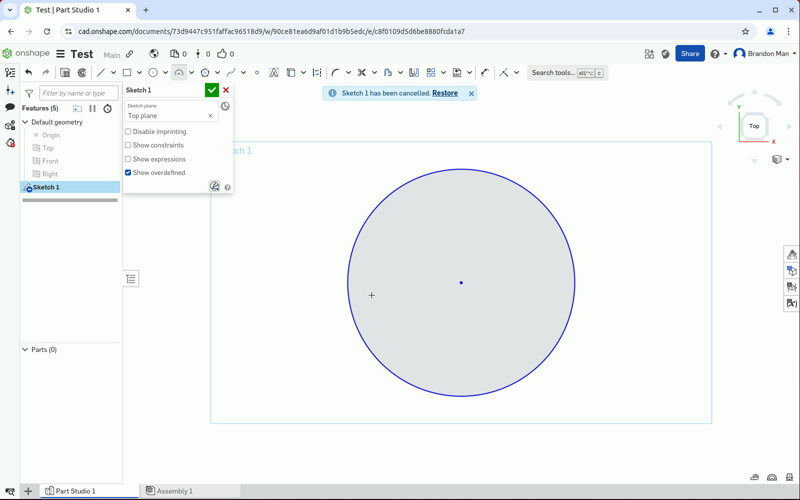
mouse_move(371, 271)
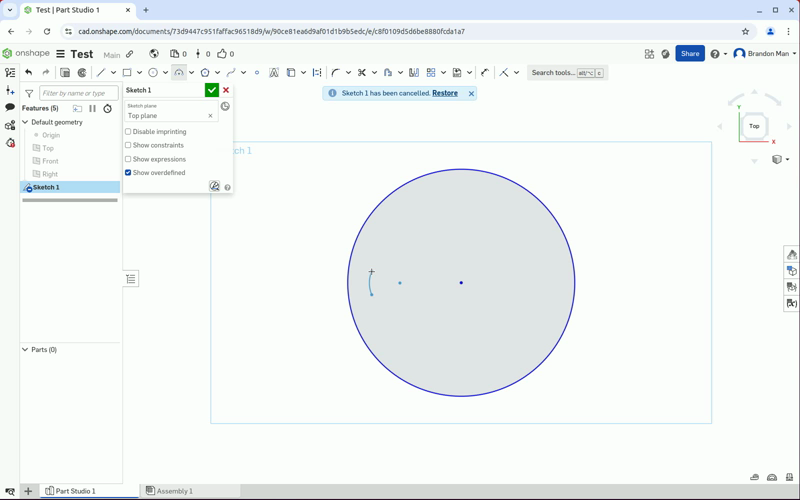
click(371, 271)
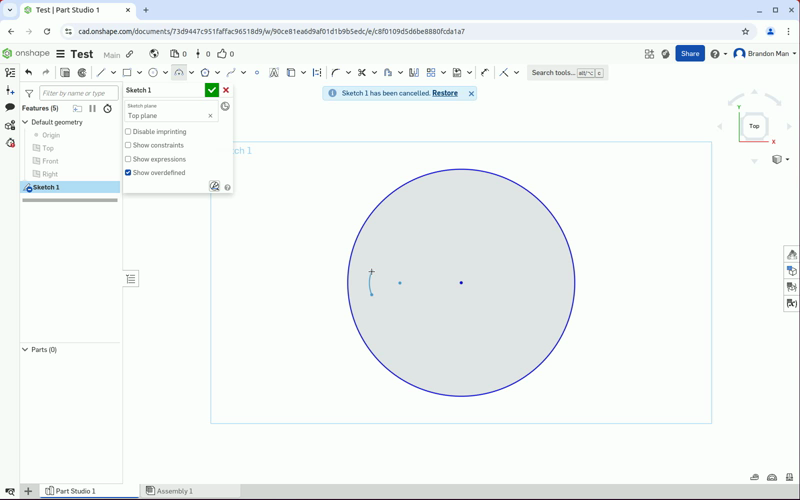
mouse_move(359, 282)
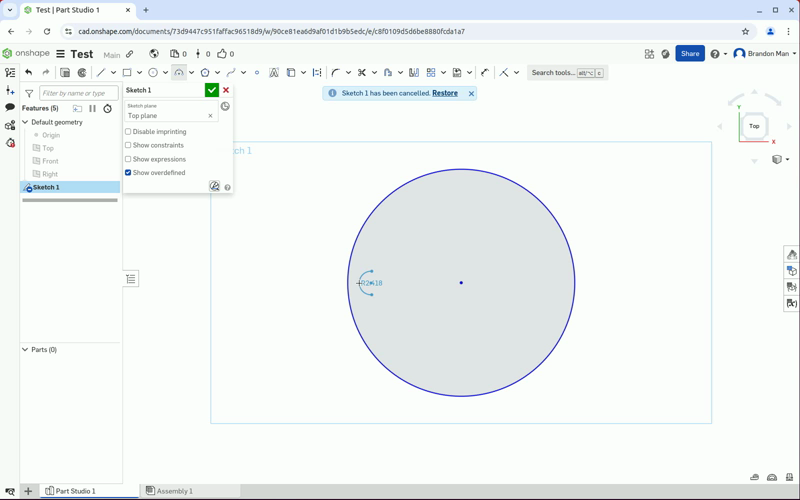
click(359, 282)
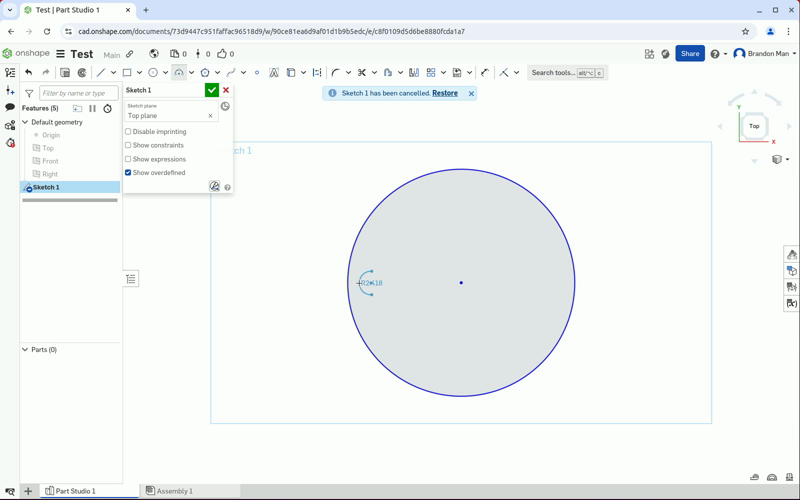
key_up(shift)
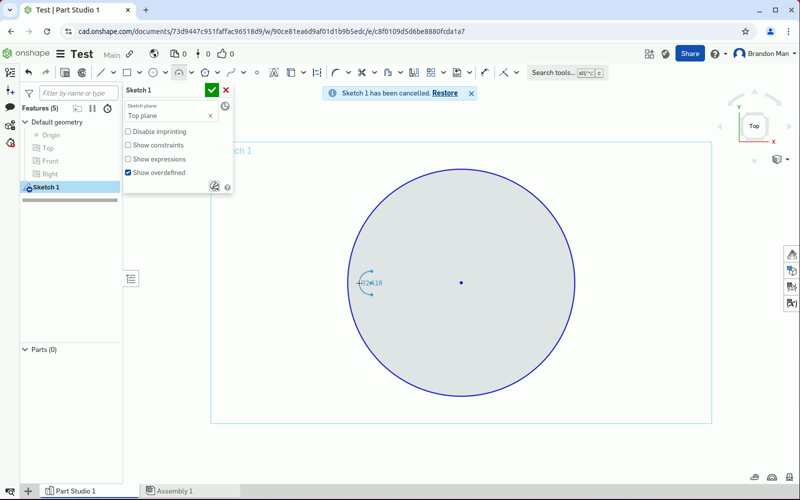
mouse_move(371, 271)
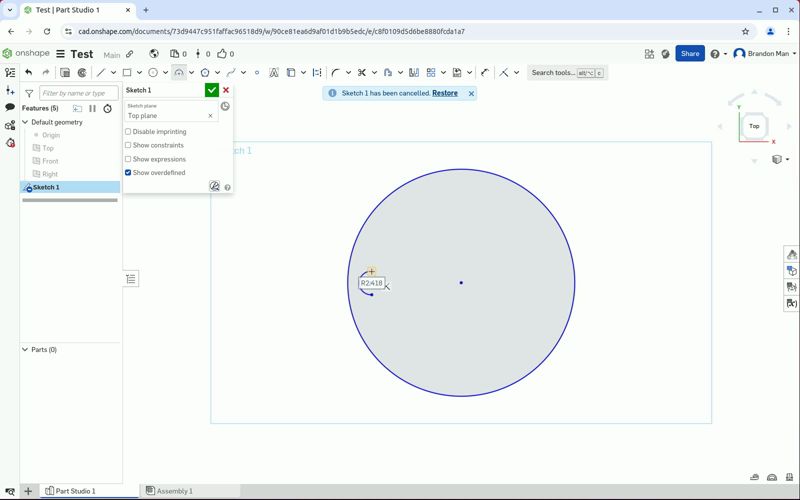
click(371, 271)
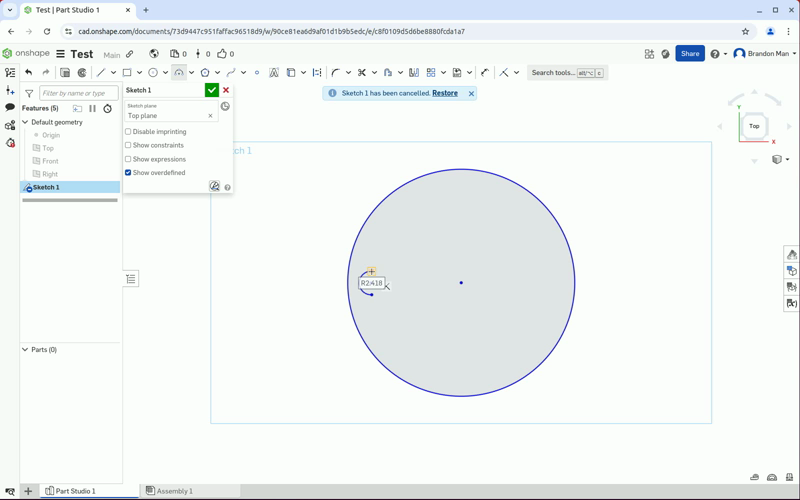
key_down(shift)
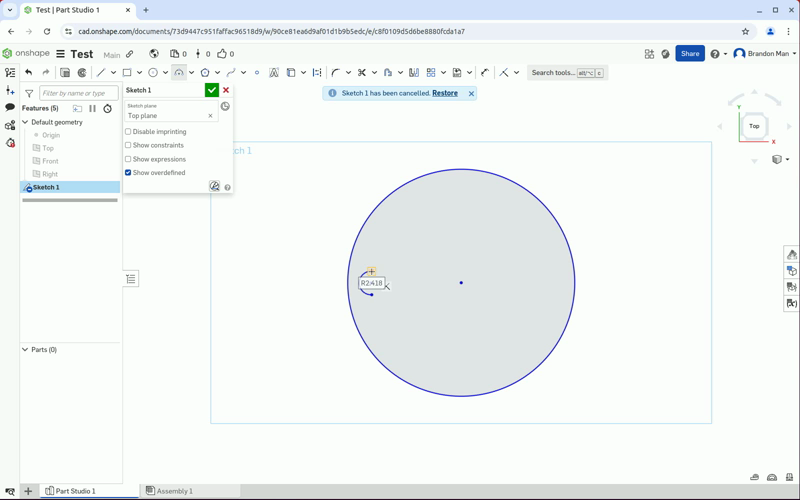
mouse_move(449, 193)
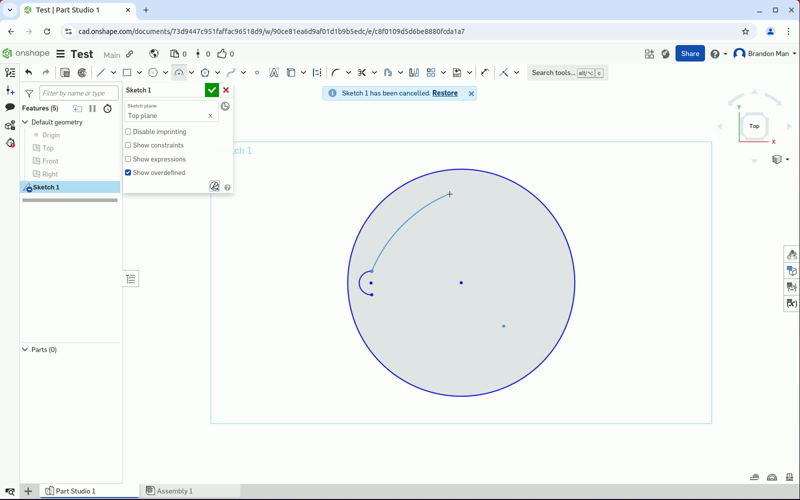
click(449, 193)
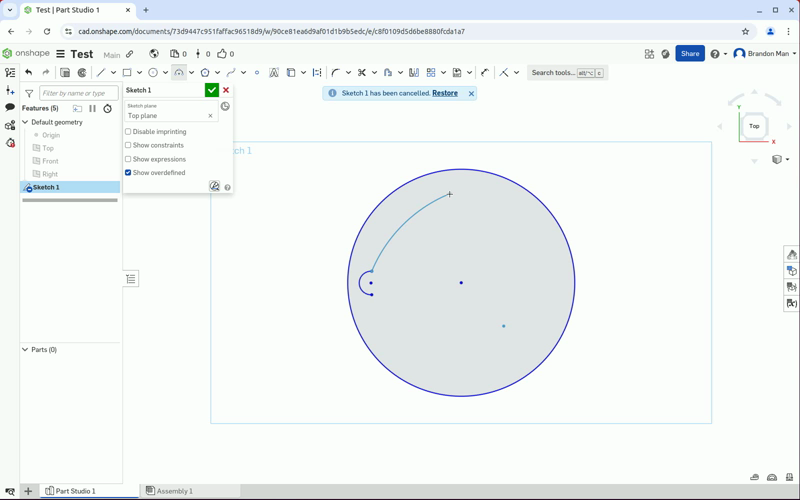
mouse_move(397, 219)
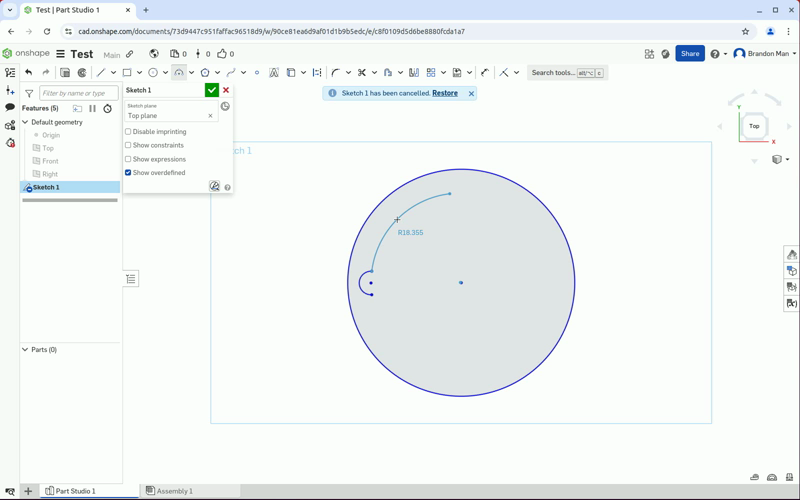
click(397, 219)
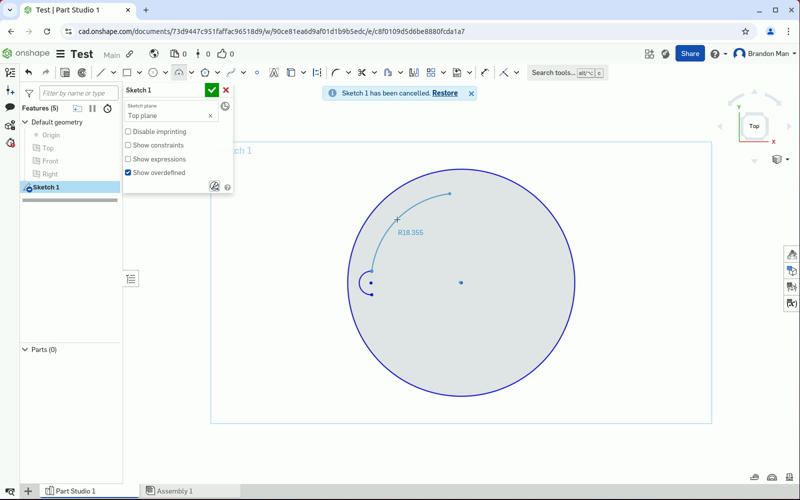
key_up(shift)
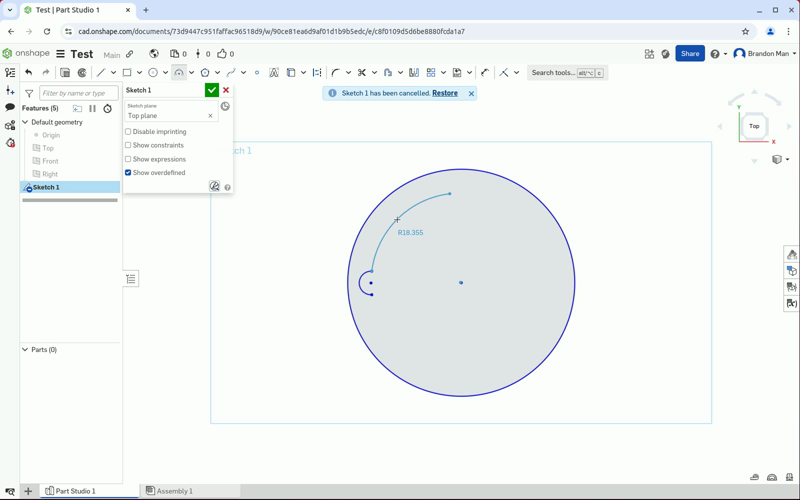
mouse_move(449, 193)
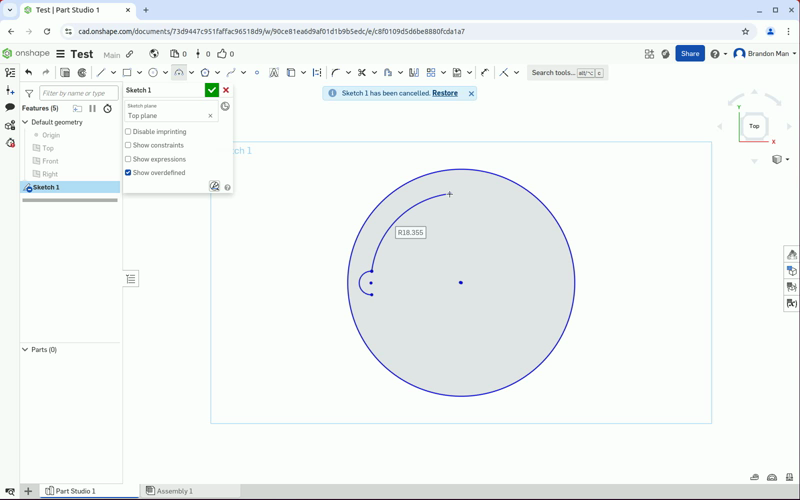
click(449, 193)
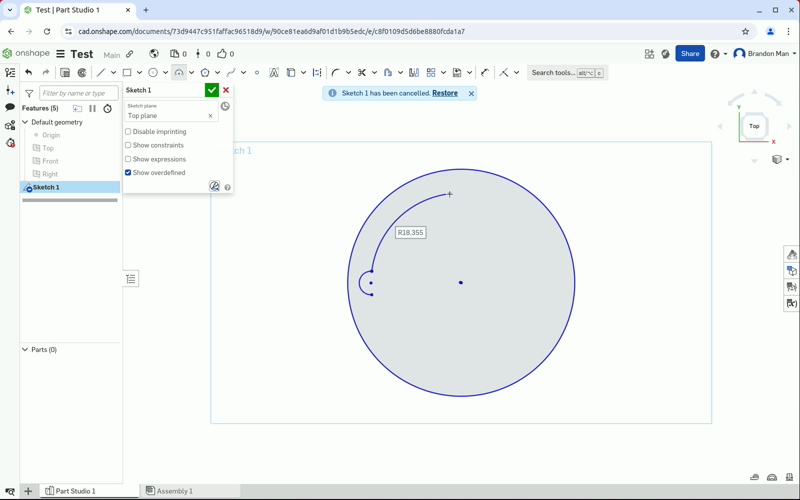
key_down(shift)
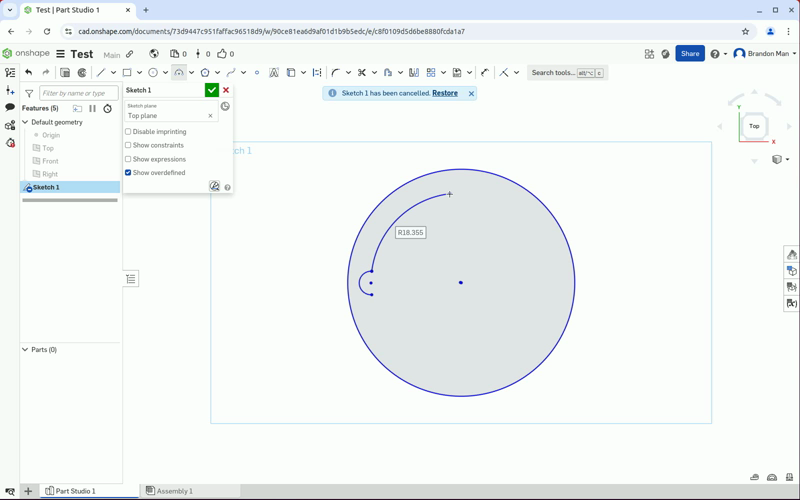
mouse_move(470, 193)
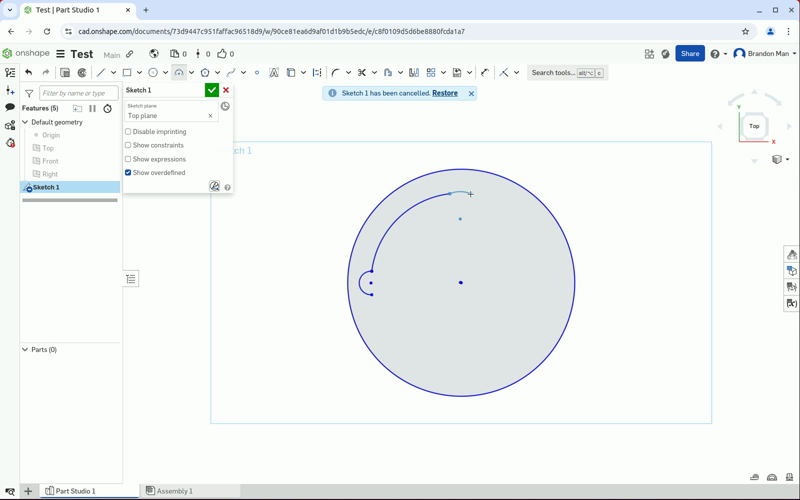
click(470, 193)
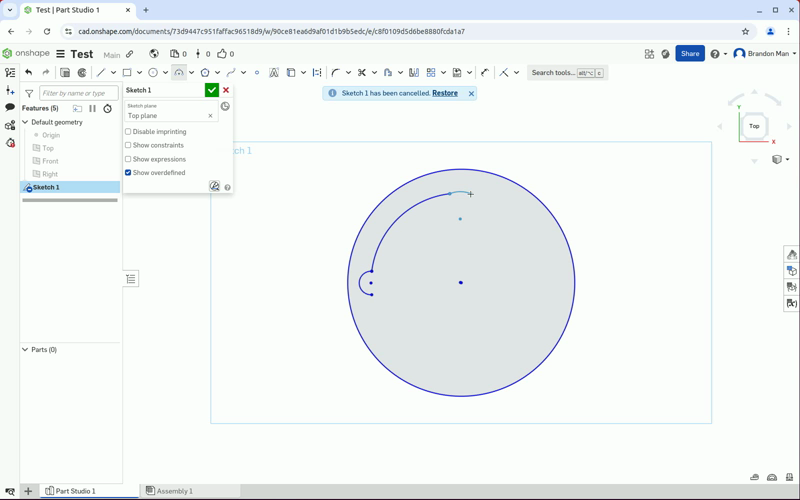
mouse_move(460, 182)
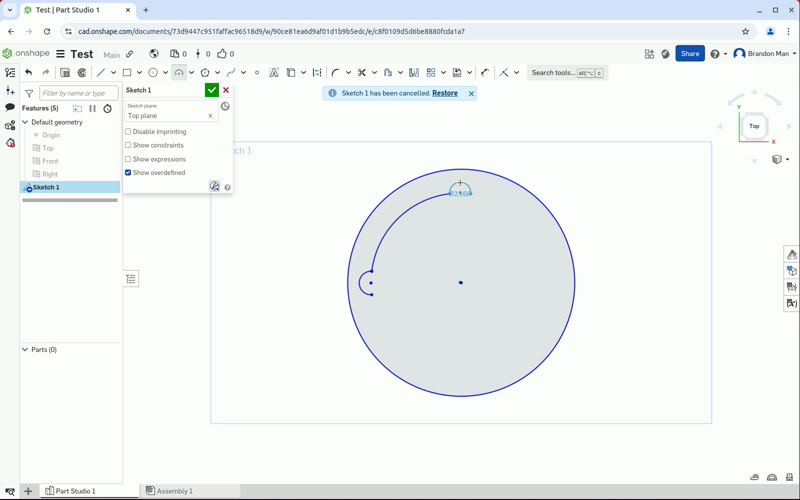
click(460, 182)
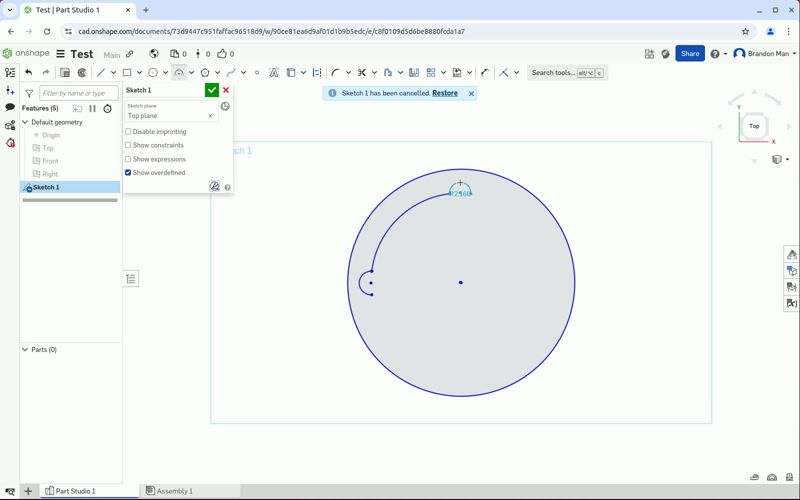
key_up(shift)
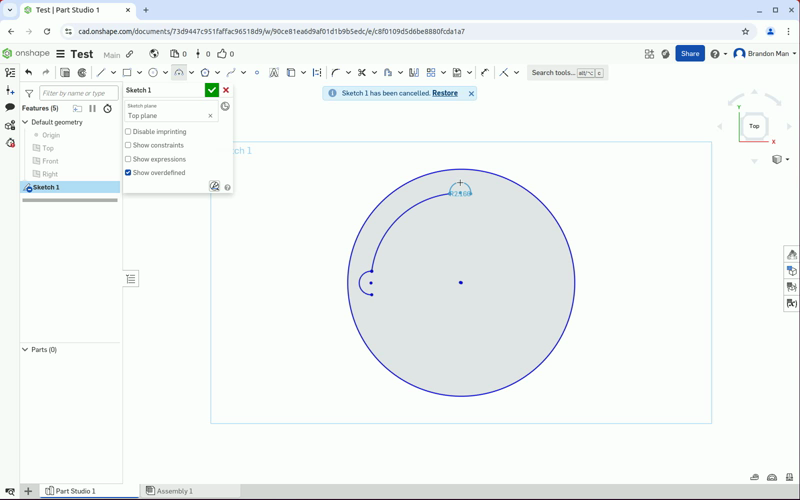
mouse_move(470, 193)
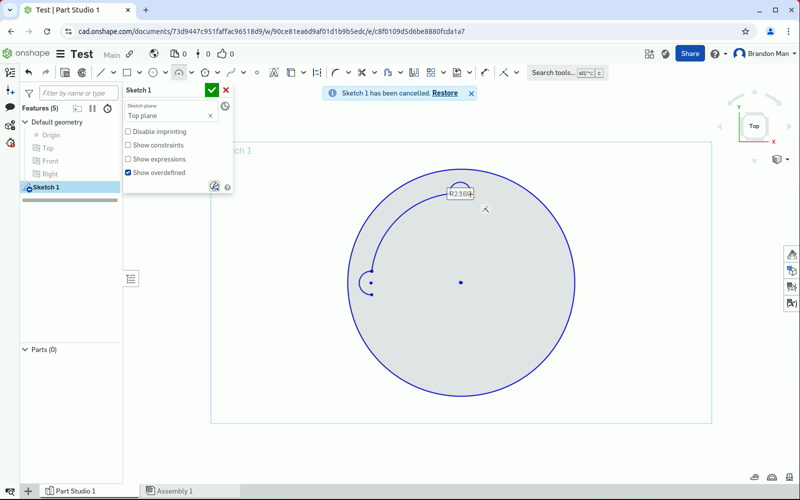
click(470, 193)
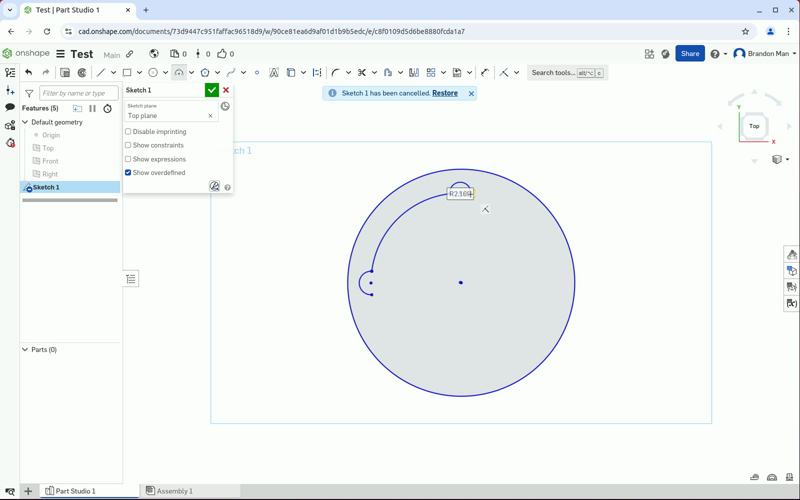
key_down(shift)
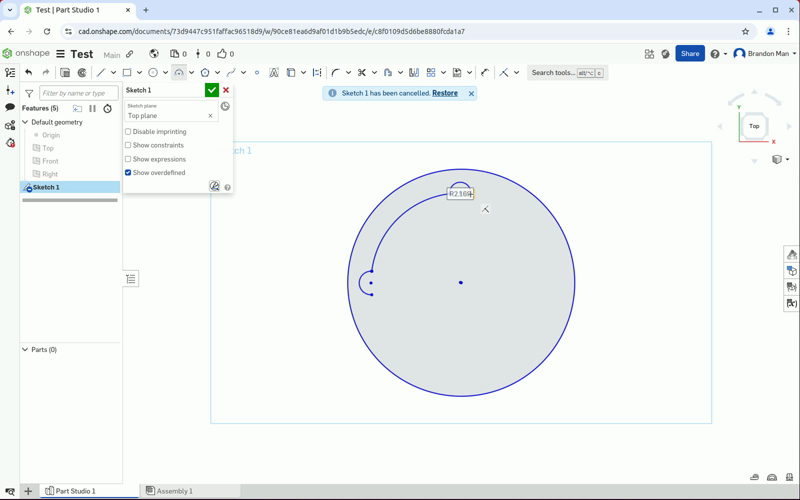
mouse_move(548, 271)
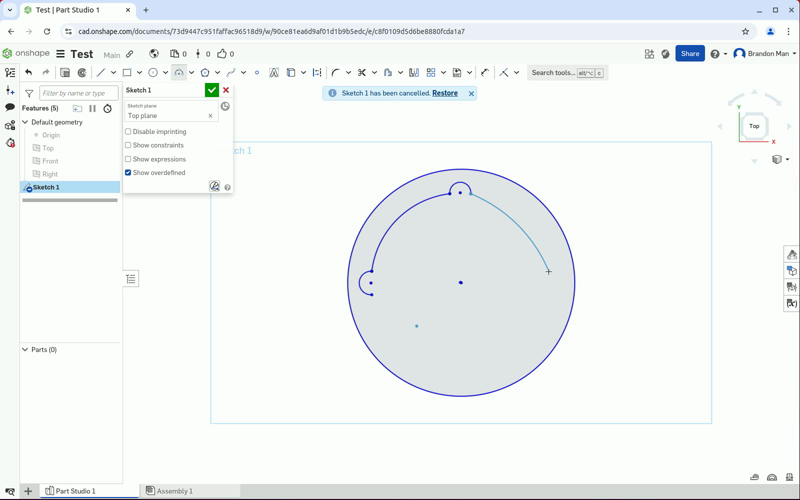
click(548, 271)
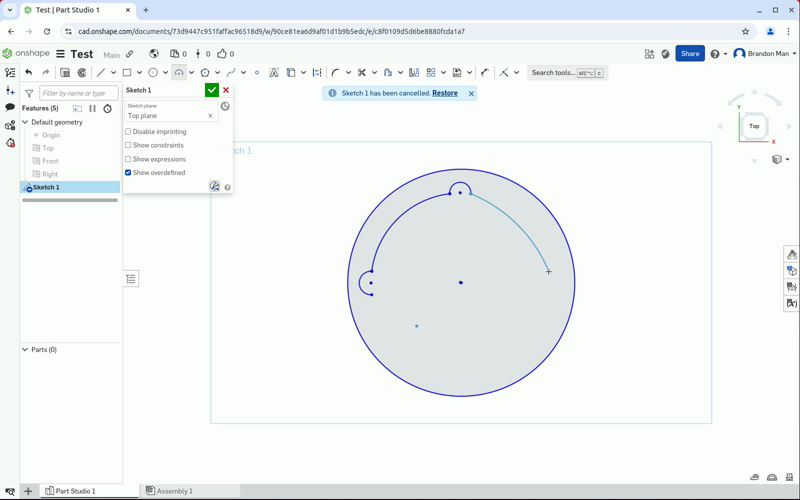
mouse_move(523, 219)
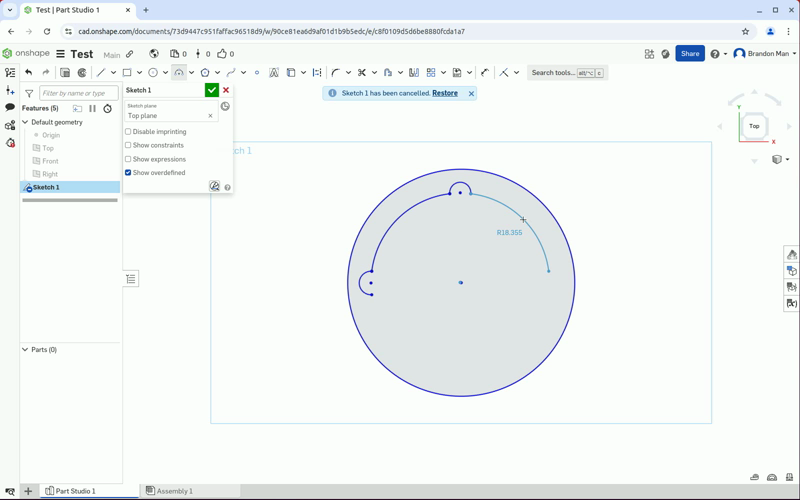
click(523, 219)
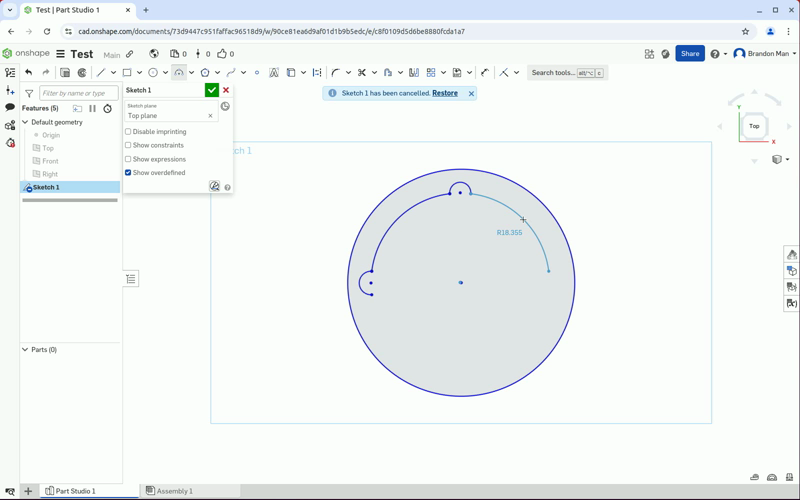
key_up(shift)
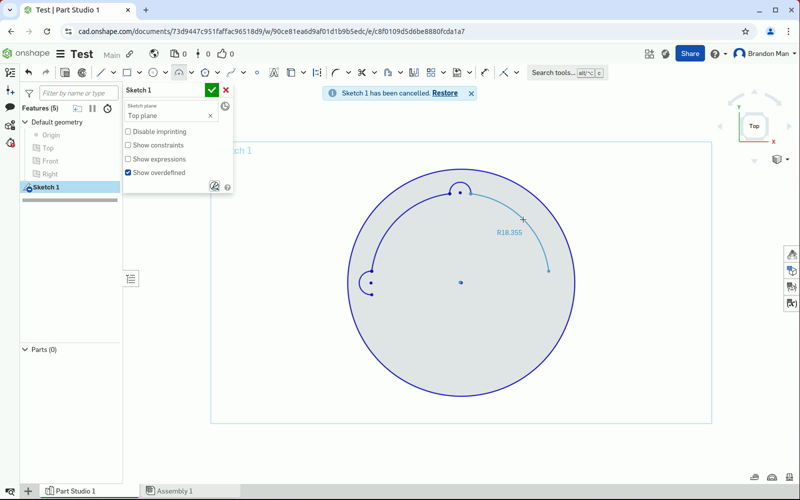
mouse_move(548, 271)
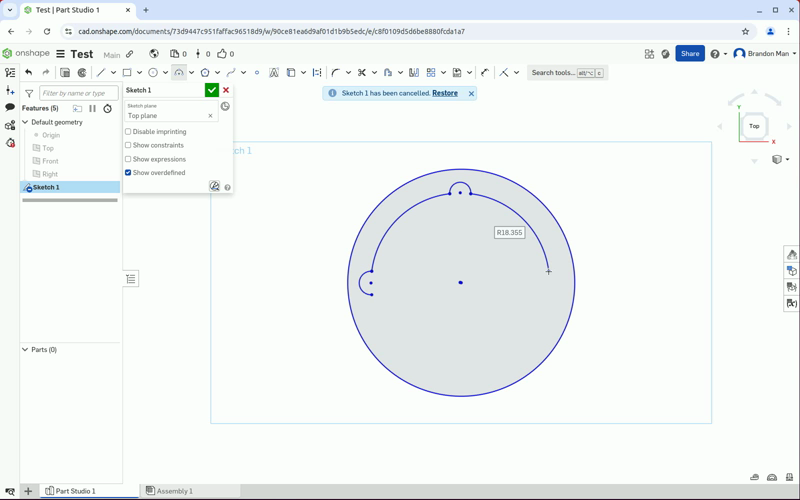
click(548, 271)
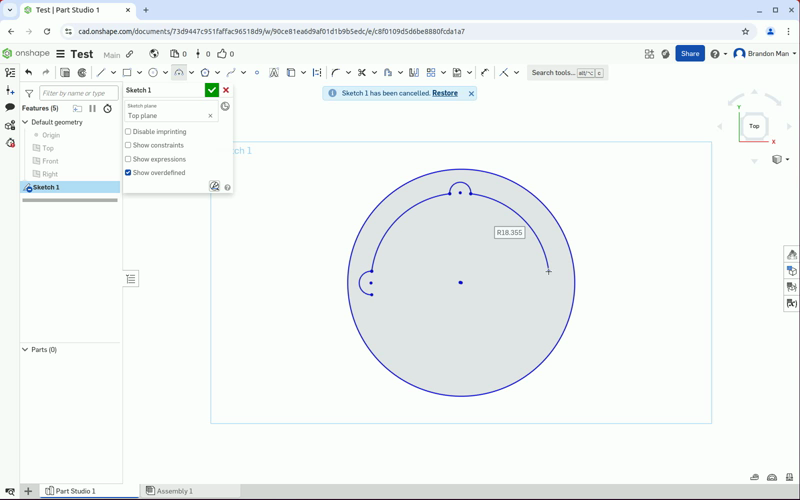
key_down(shift)
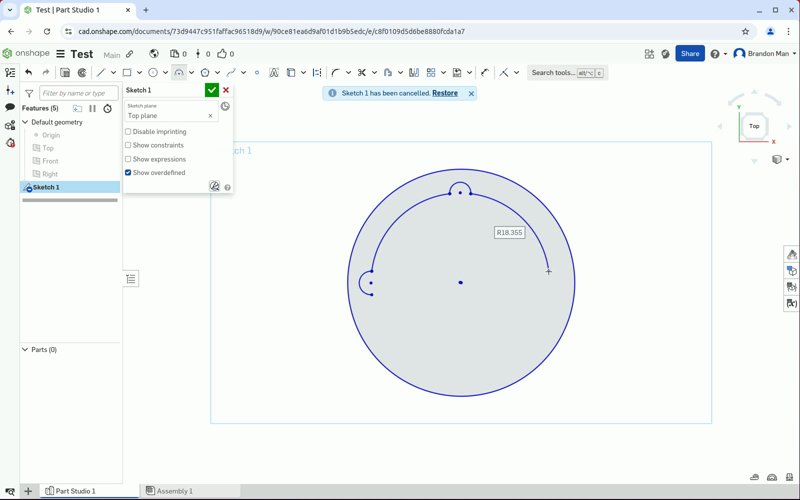
mouse_move(548, 294)
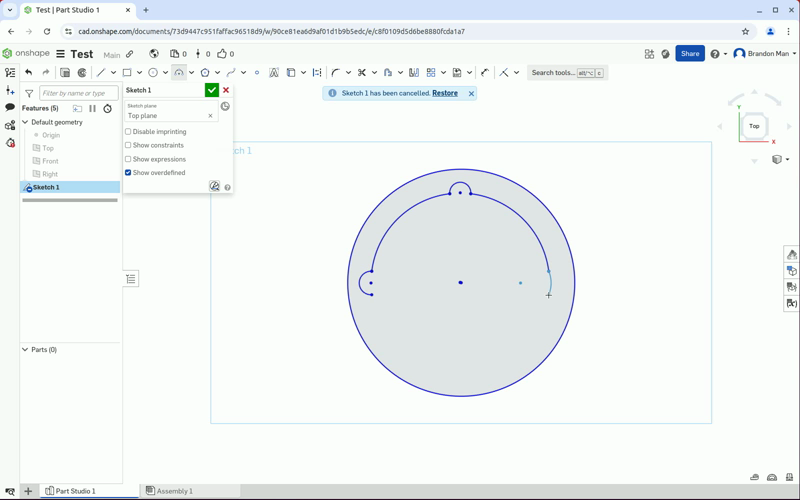
click(548, 294)
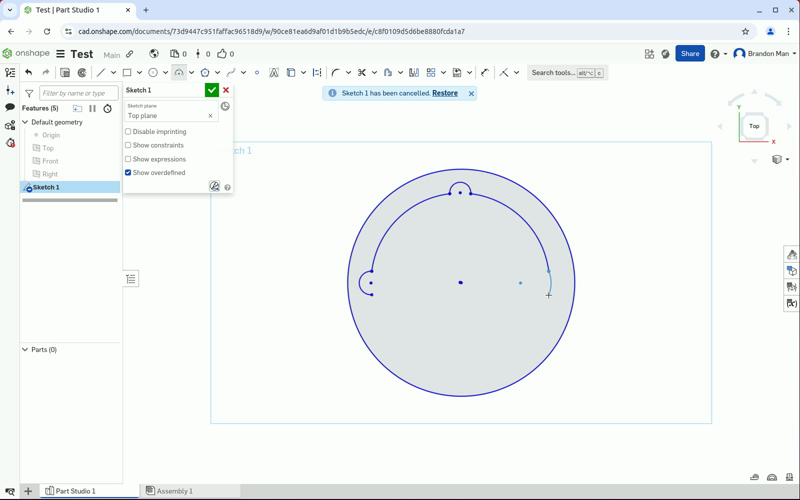
mouse_move(561, 282)
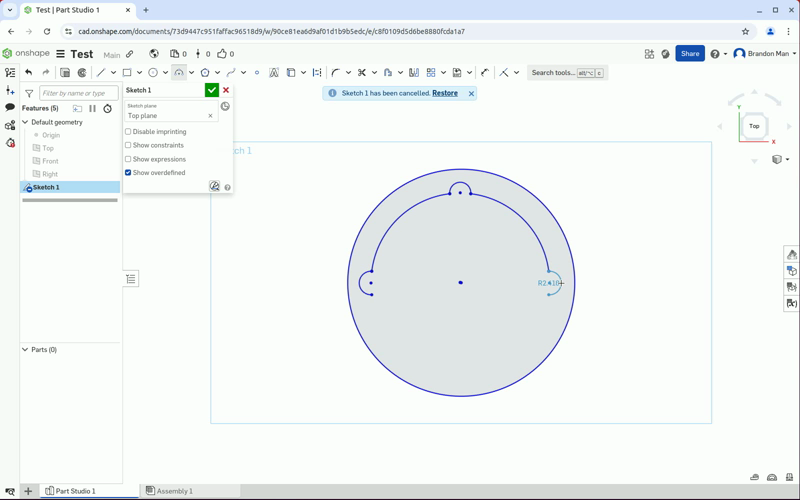
click(561, 282)
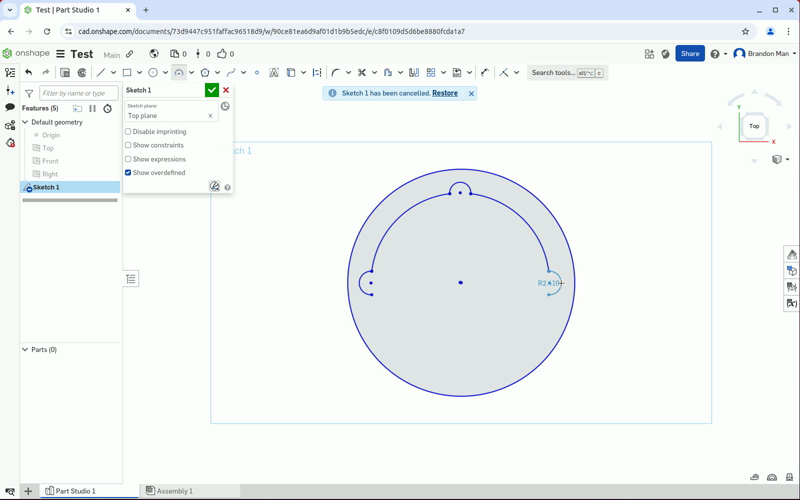
key_up(shift)
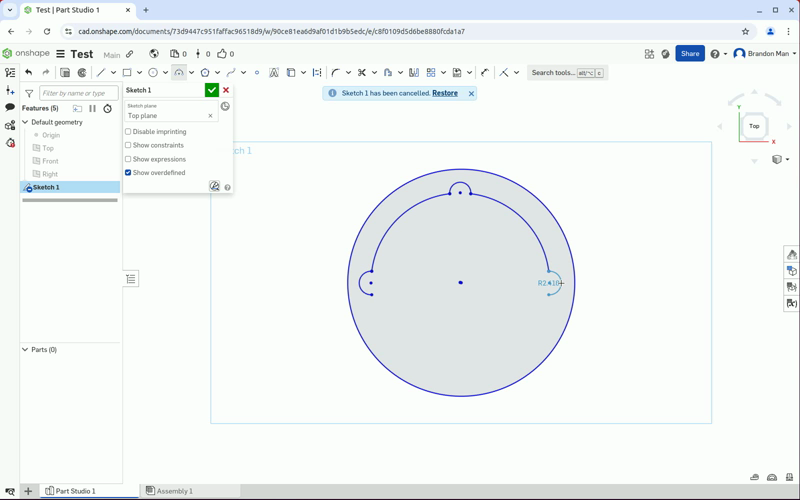
mouse_move(548, 294)
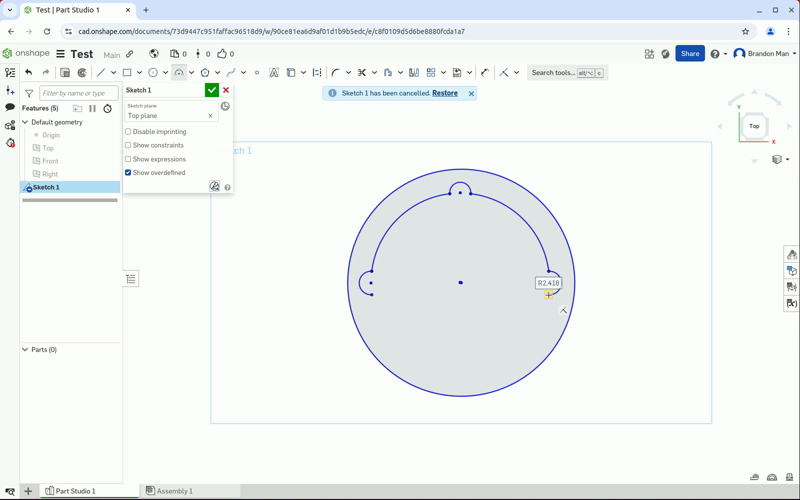
click(548, 294)
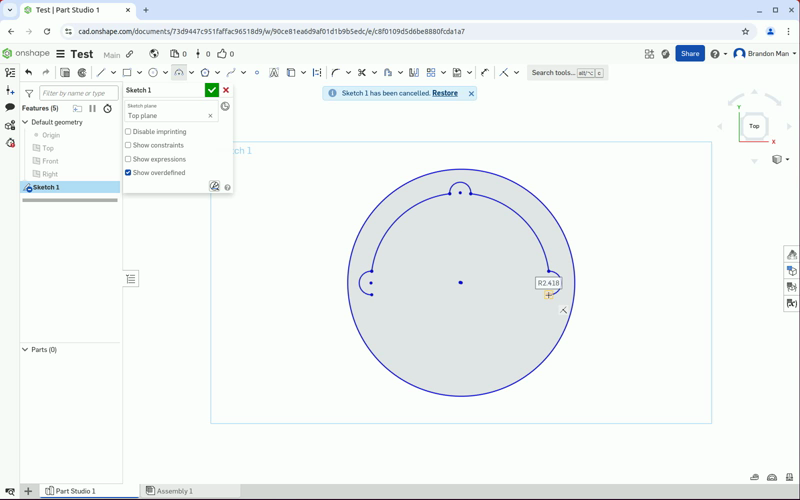
key_down(shift)
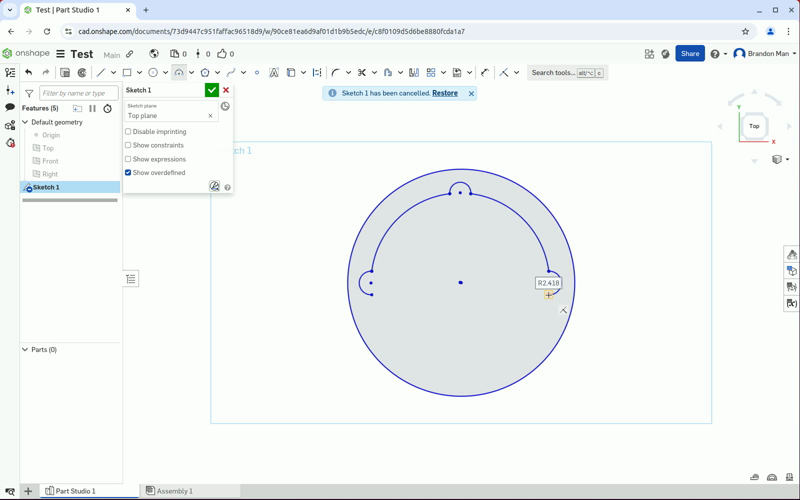
mouse_move(470, 372)
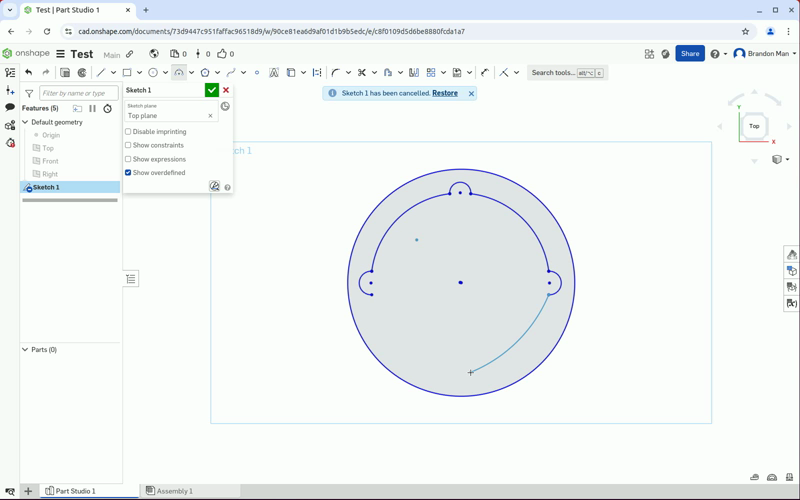
click(470, 372)
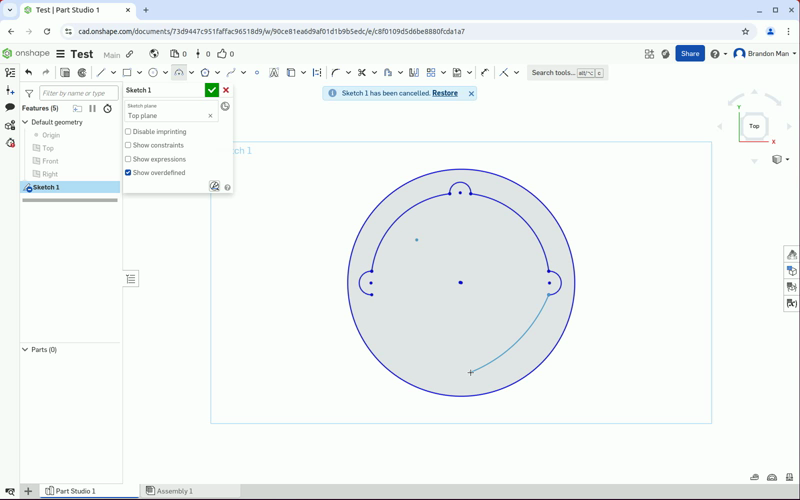
mouse_move(523, 346)
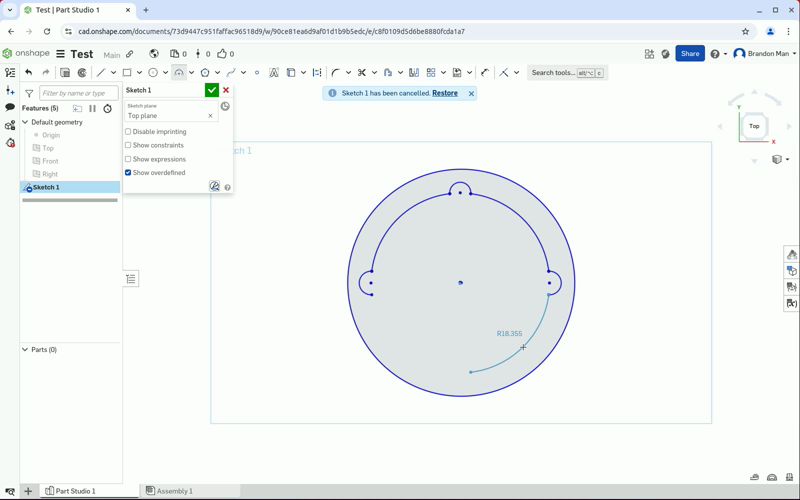
click(523, 346)
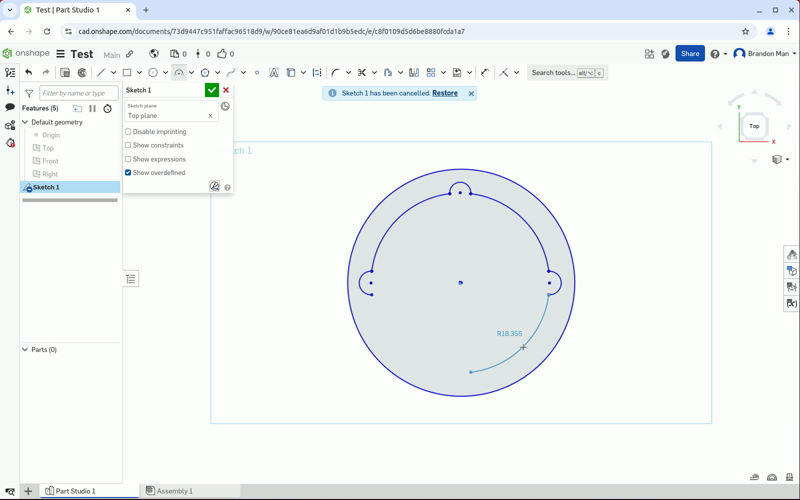
key_up(shift)
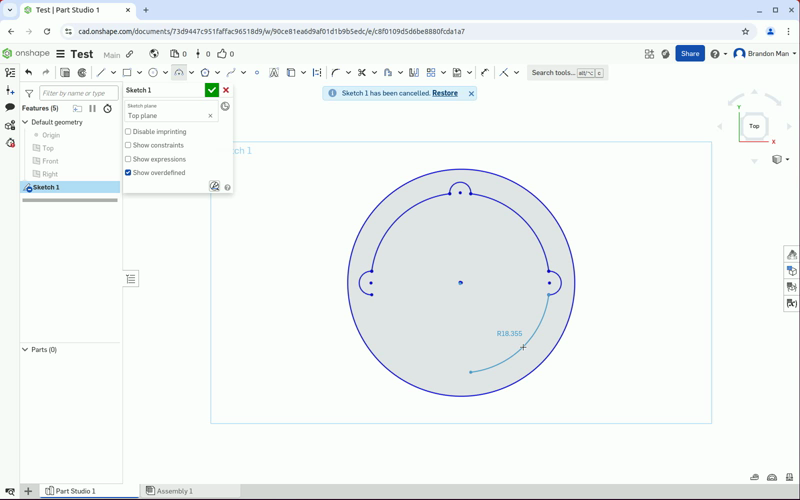
mouse_move(470, 372)
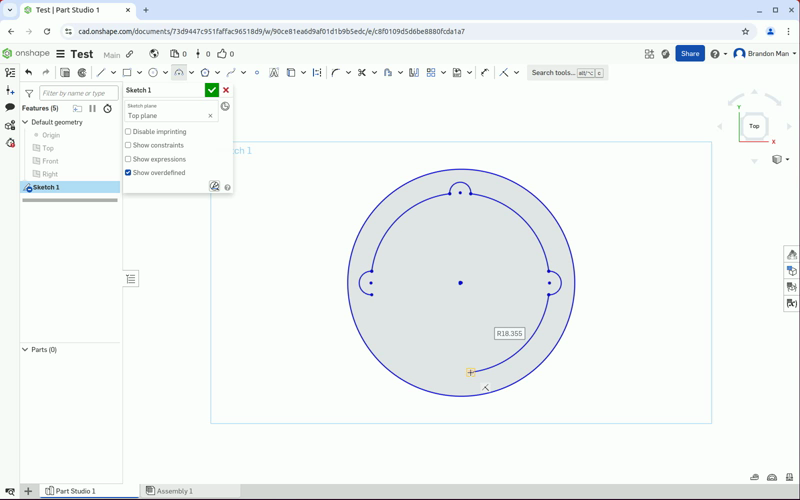
click(470, 372)
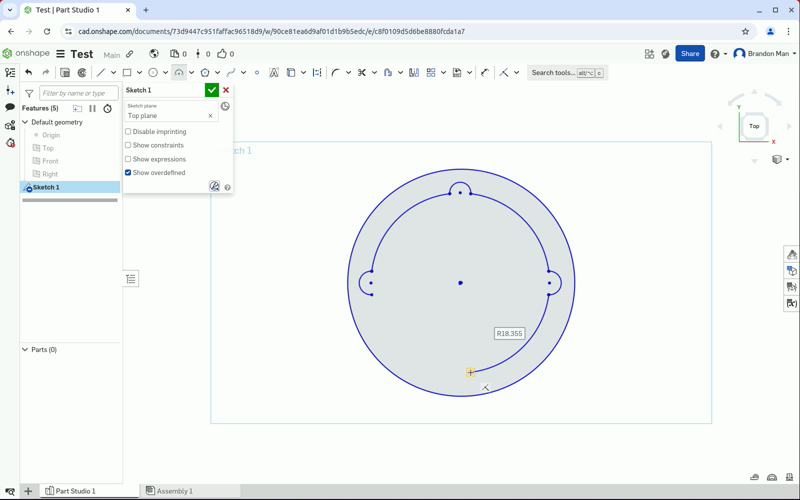
key_down(shift)
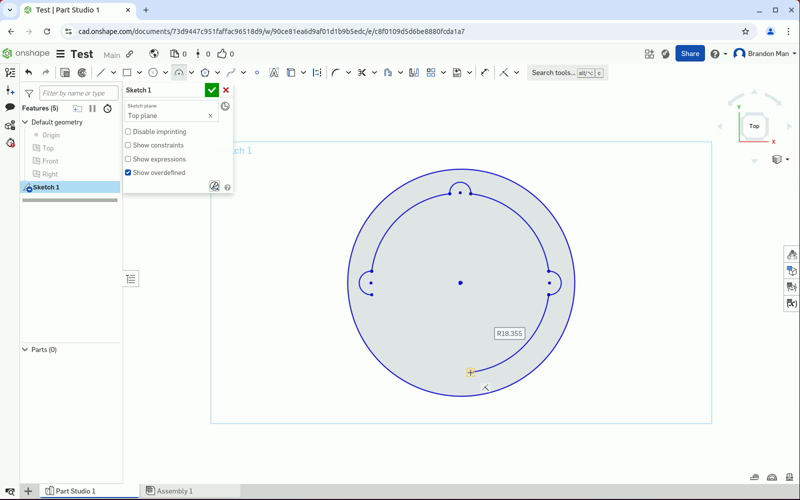
mouse_move(449, 372)
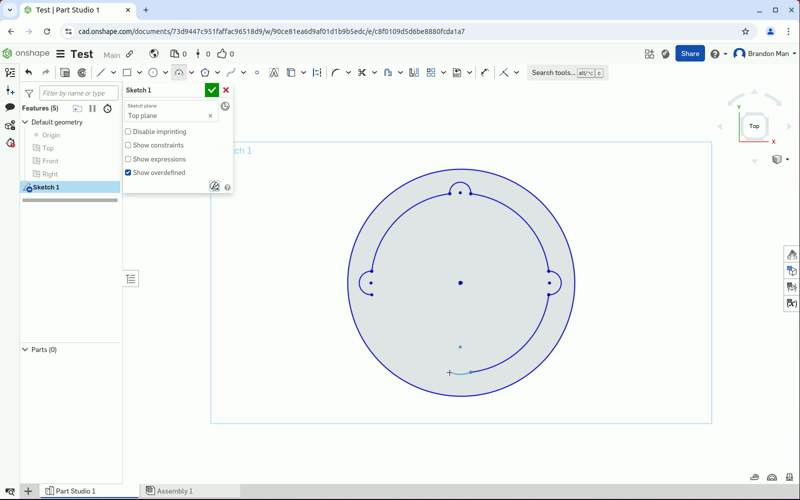
click(449, 372)
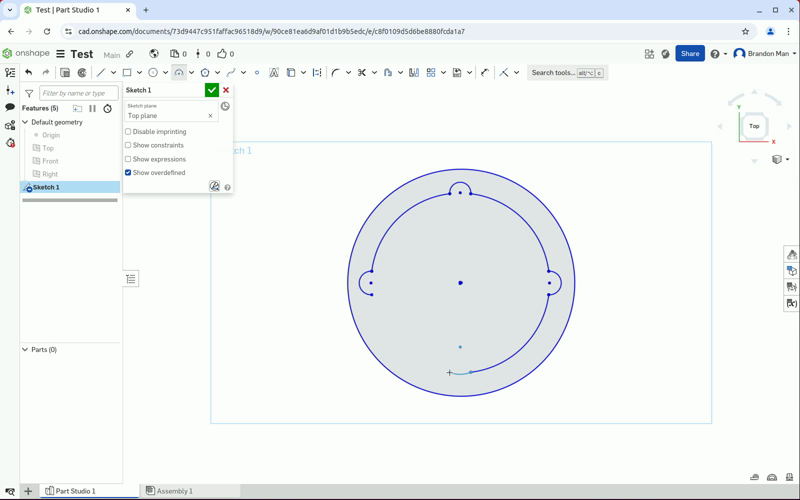
mouse_move(460, 383)
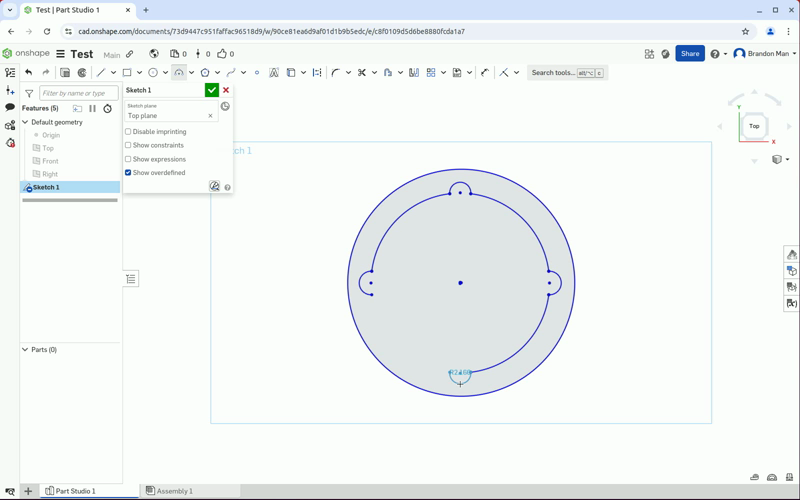
click(460, 383)
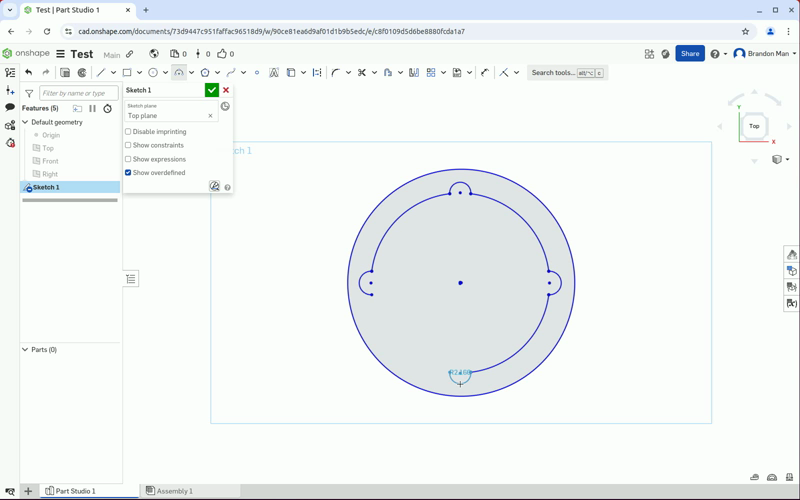
key_up(shift)
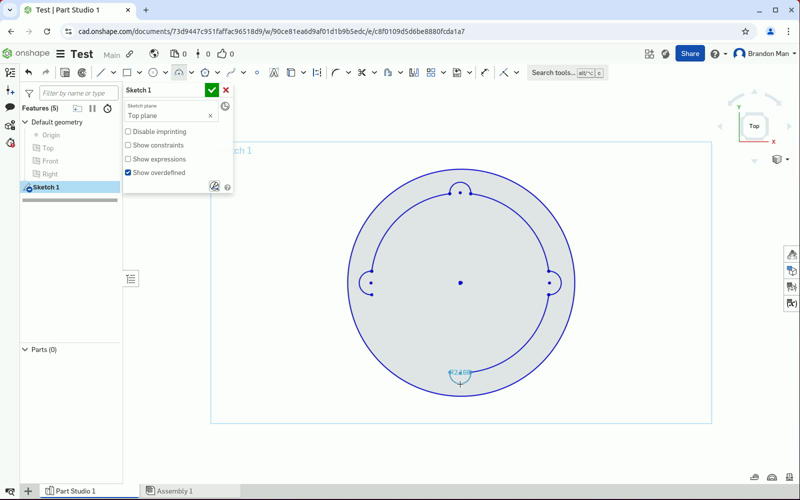
mouse_move(449, 372)
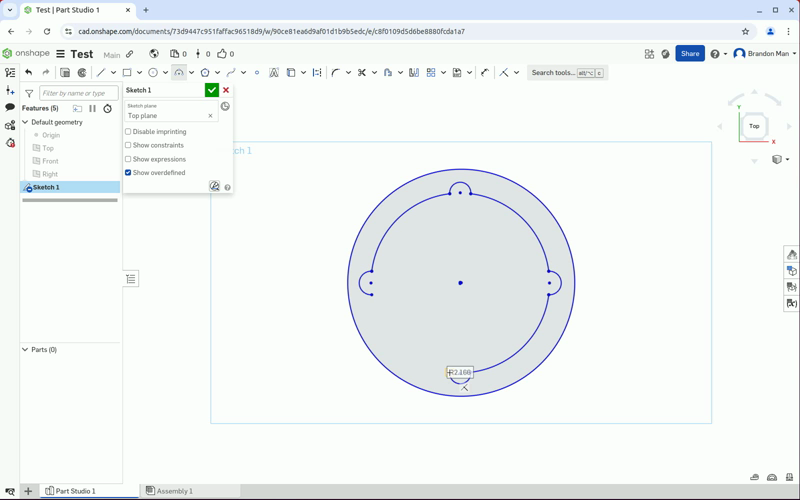
click(449, 372)
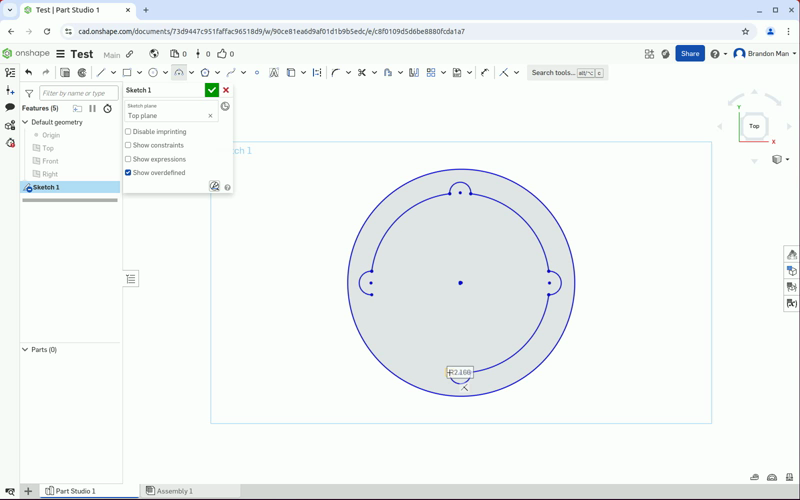
mouse_move(371, 294)
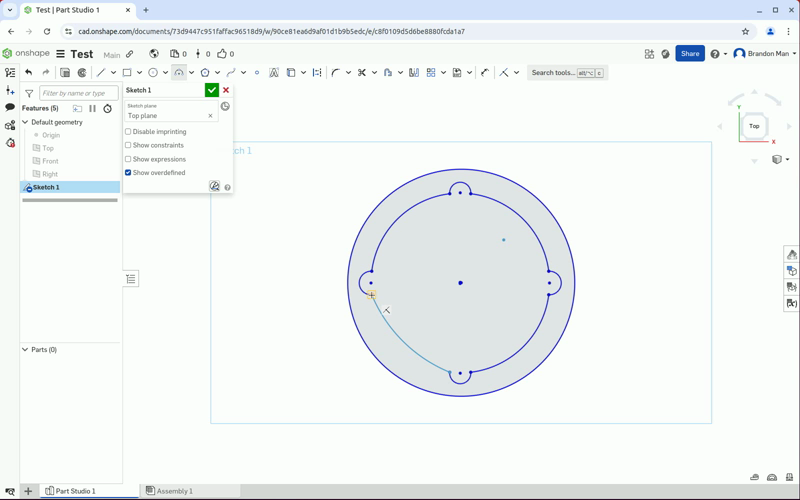
click(371, 294)
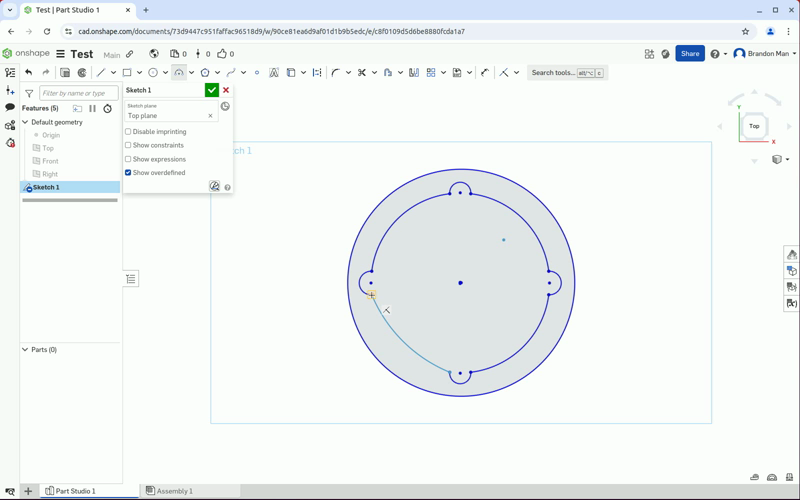
key_down(shift)
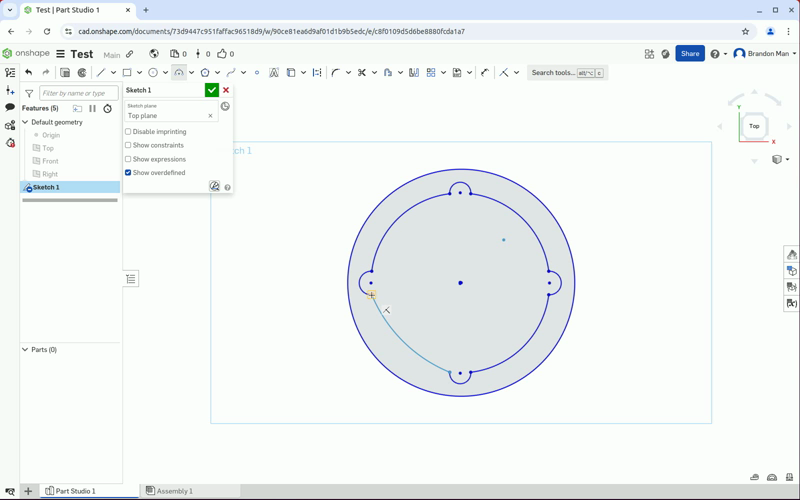
mouse_move(397, 346)
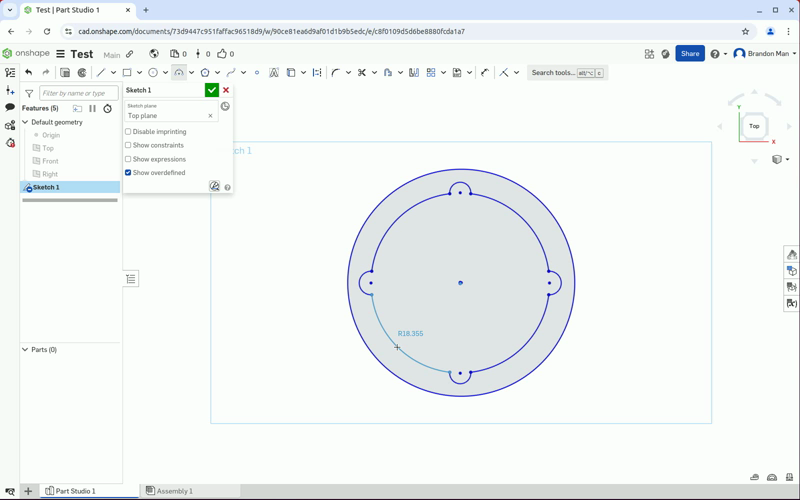
click(397, 346)
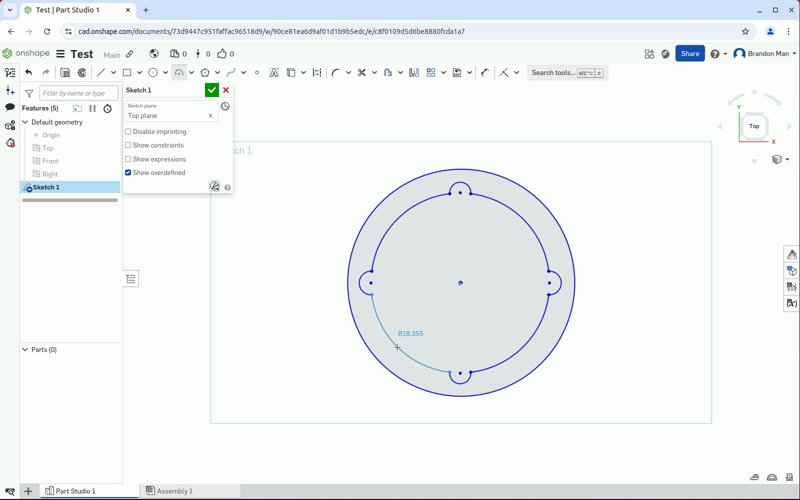
key_up(shift)
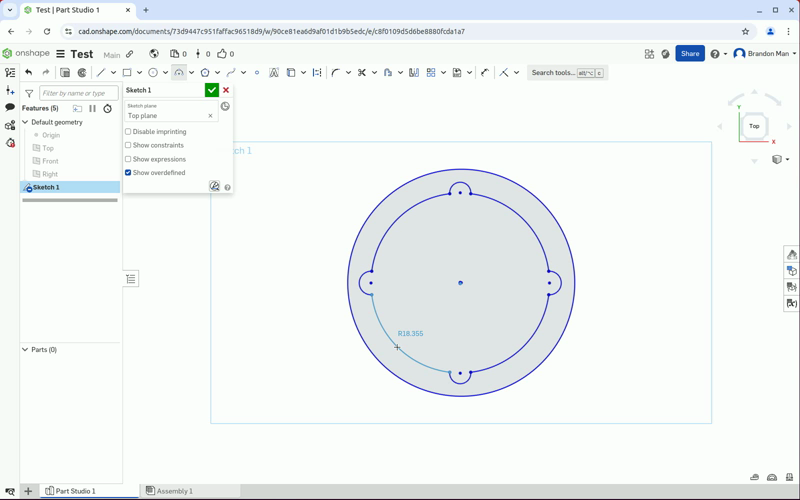
key(esc)
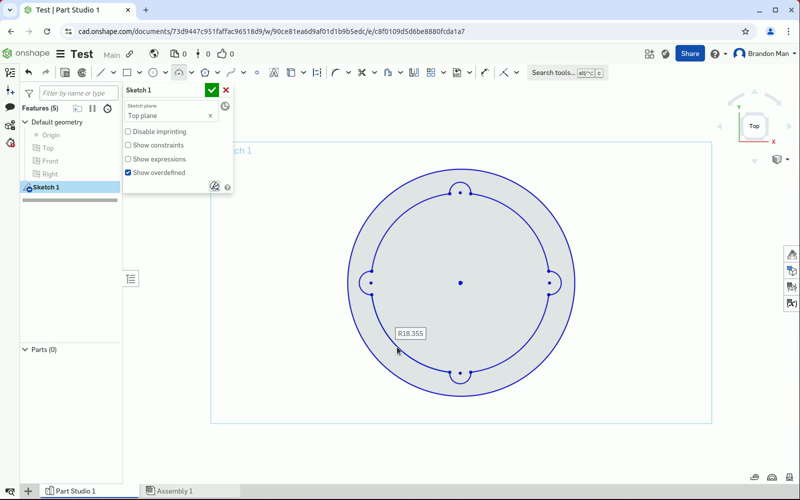
mouse_move(541, 220)
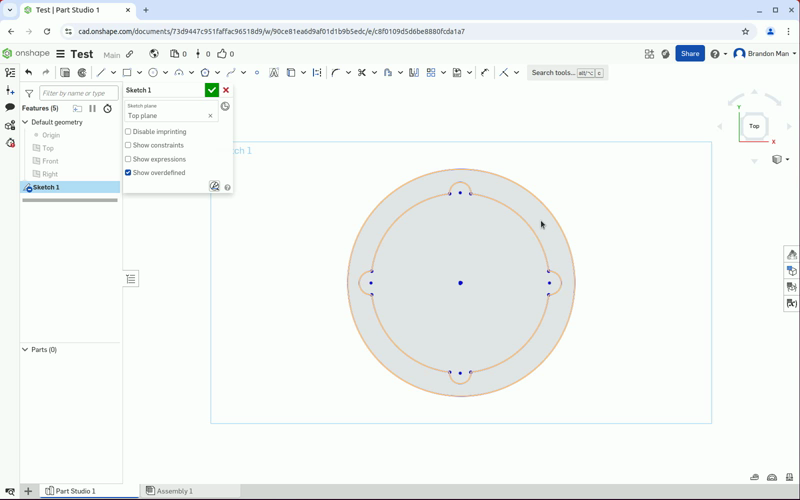
click(541, 220)
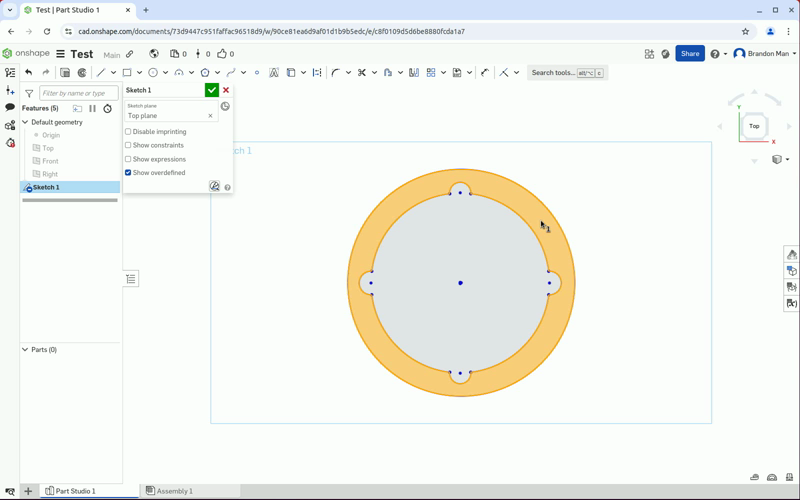
mouse_move(73, 352)
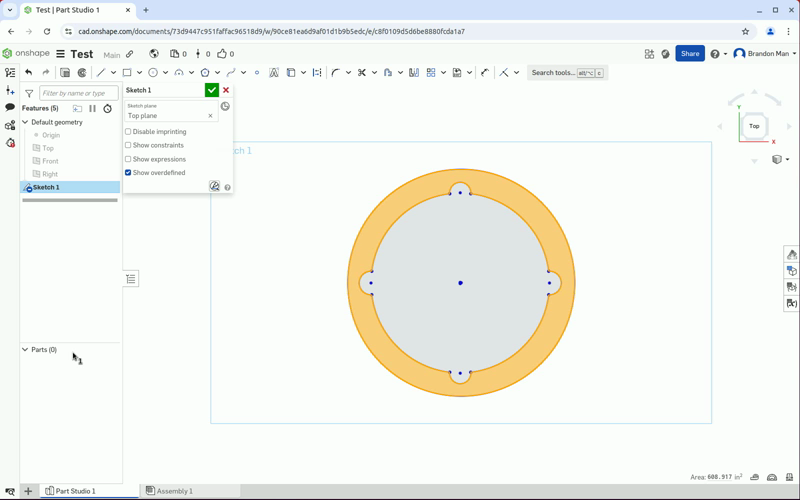
key(shift+y)
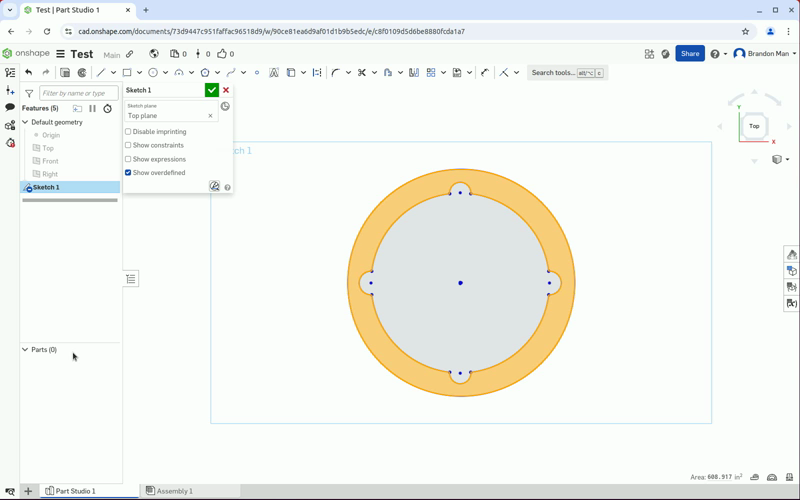
key(shift+e)
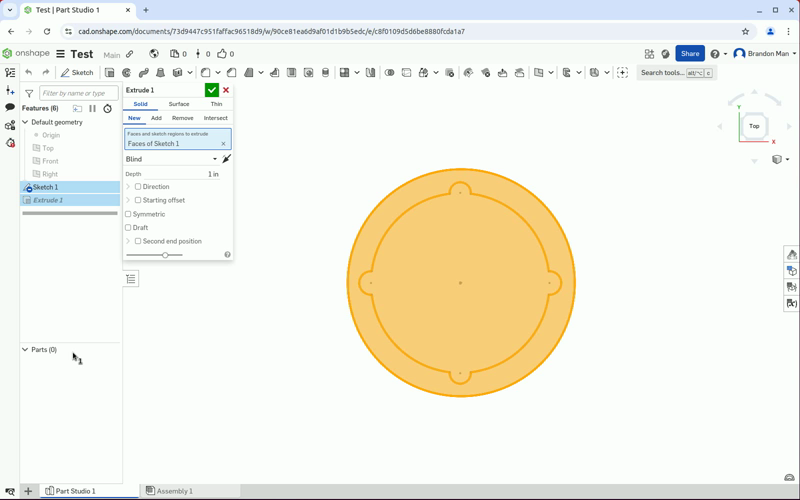
mouse_move(143, 106)
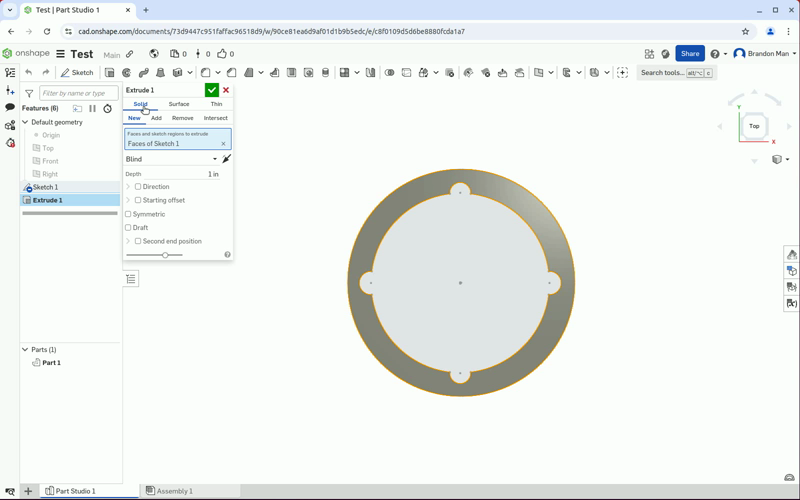
click(143, 106)
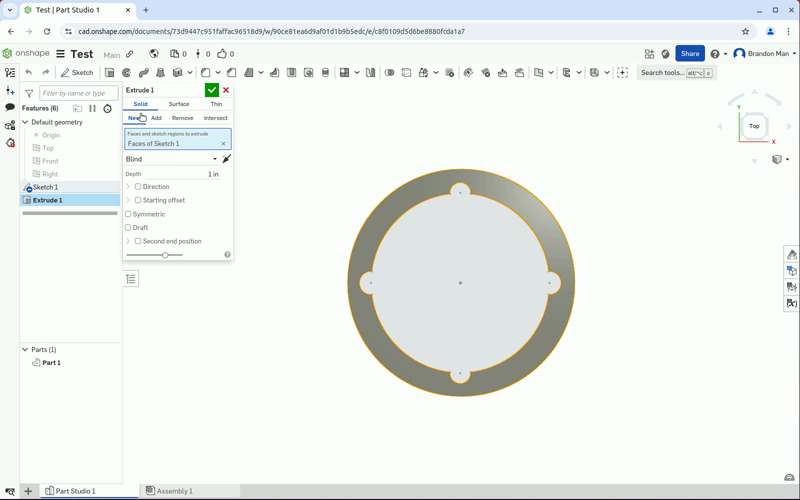
mouse_move(137, 120)
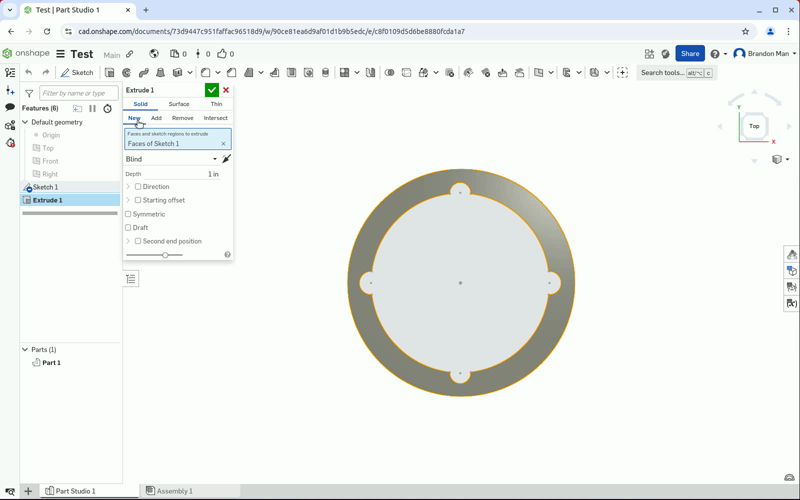
click(137, 120)
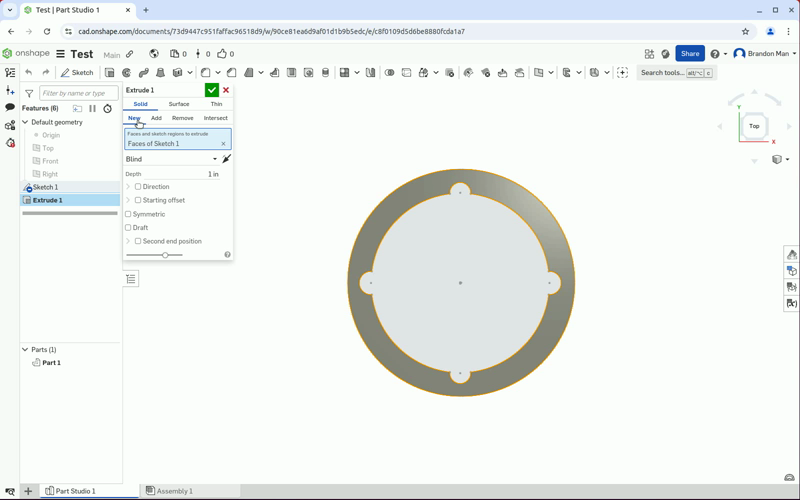
key(tab, 4)
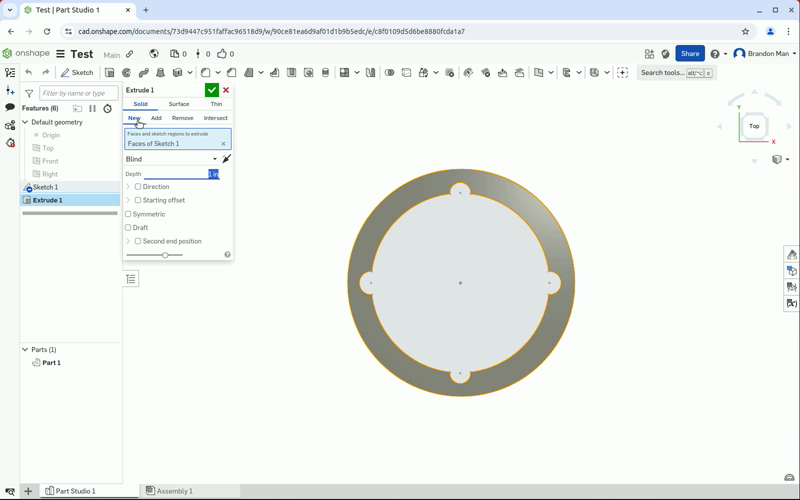
text(9.147)
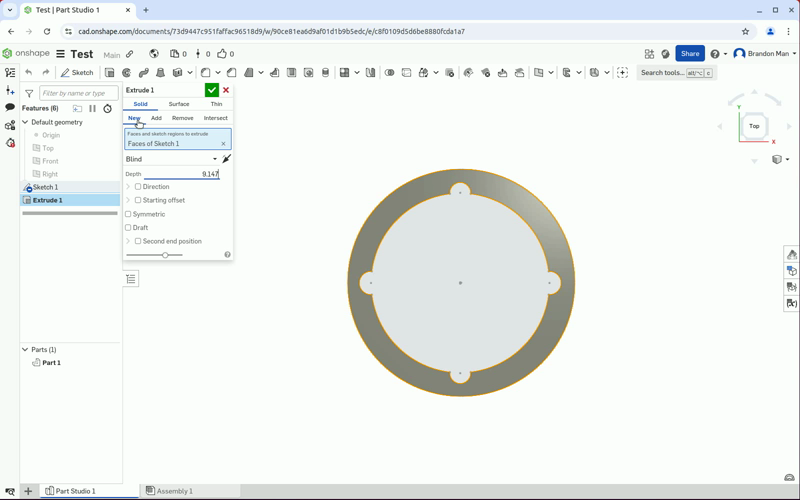
key(enter)
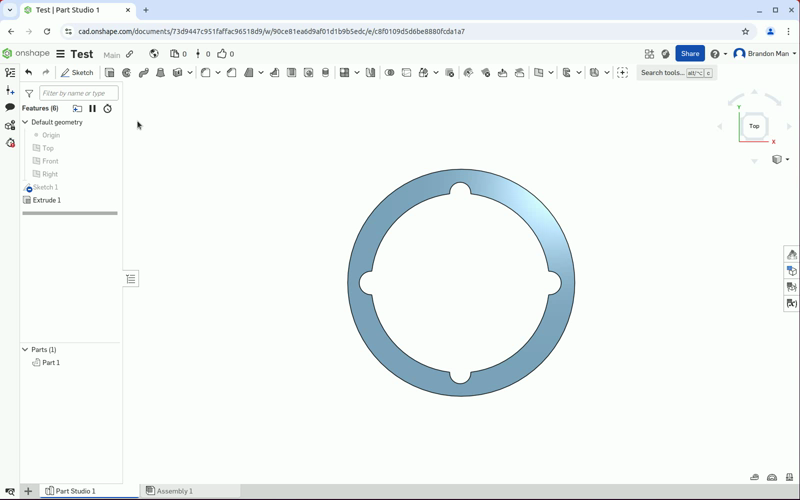
key(shift+h)
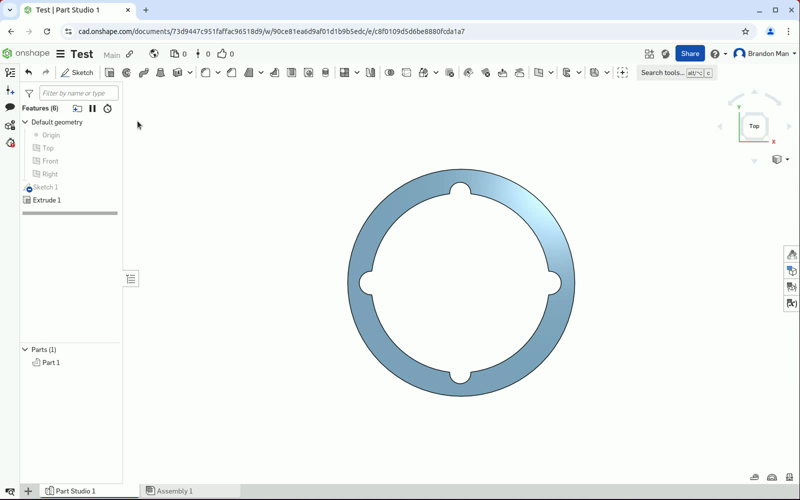
key(shift+h)
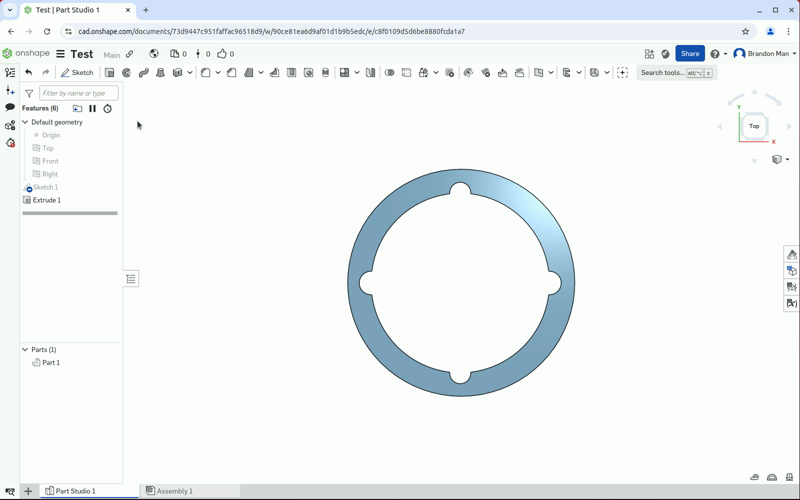
mouse_move(73, 189)
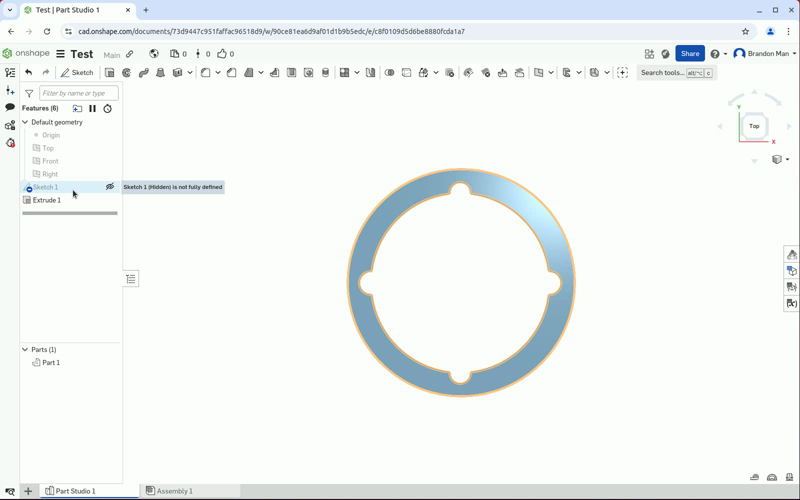
click(73, 189)
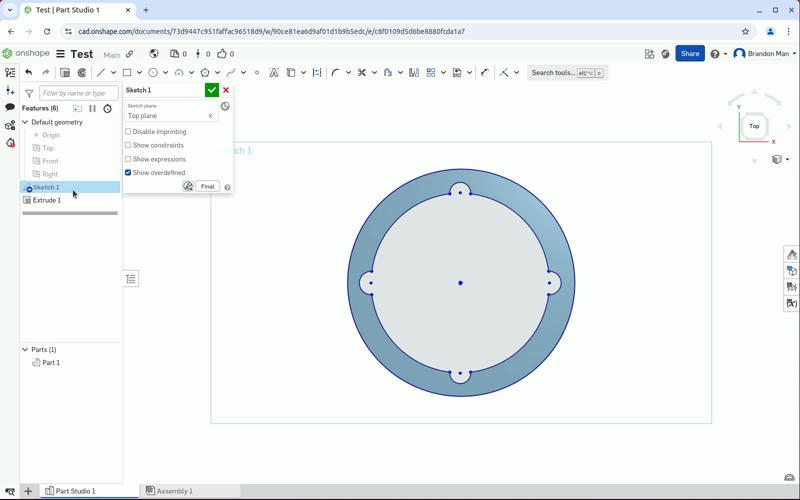
mouse_move(229, 92)
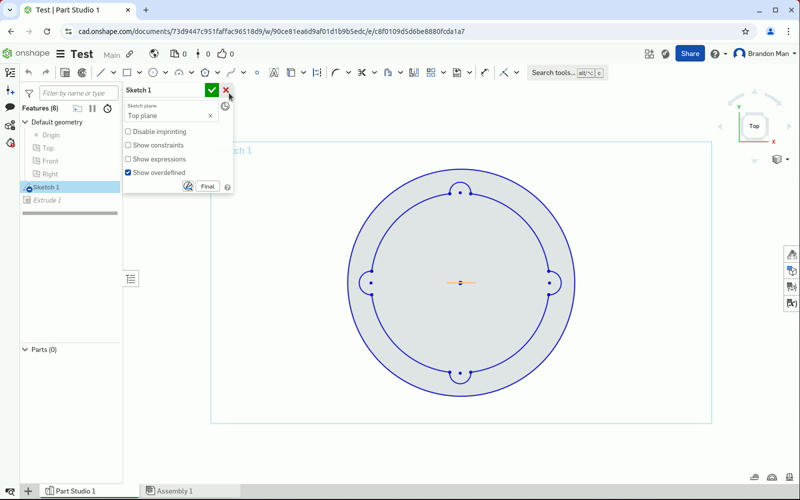
click(229, 92)
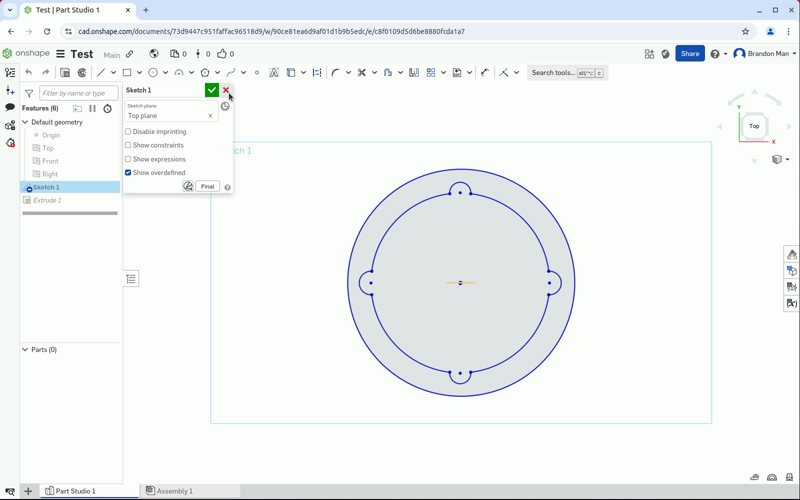
key(shift+s)
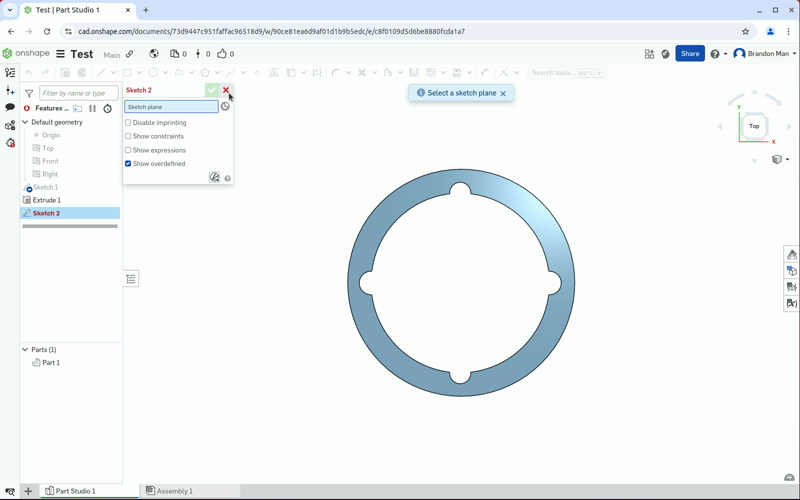
mouse_move(73, 150)
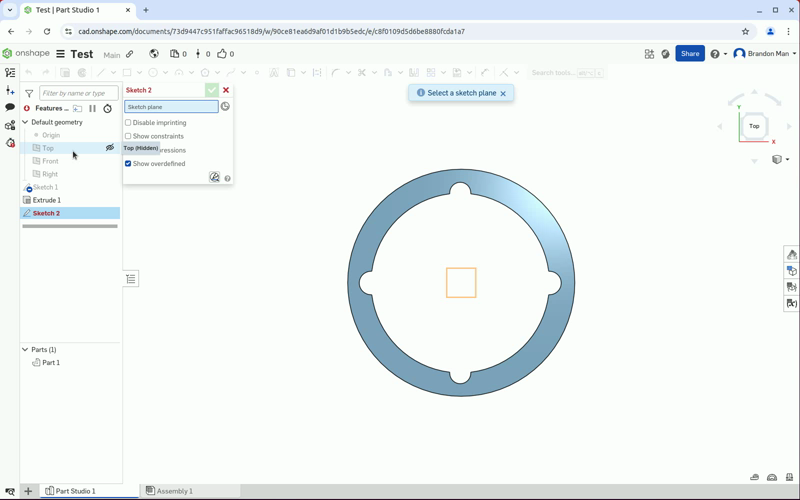
click(73, 150)
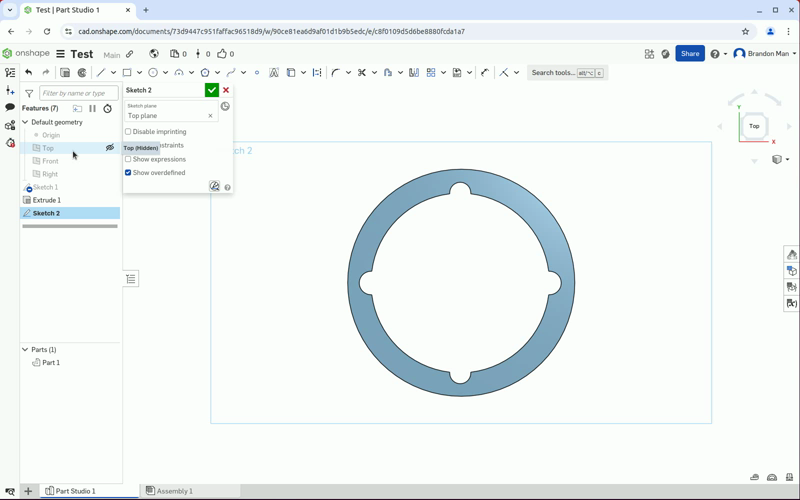
mouse_move(73, 352)
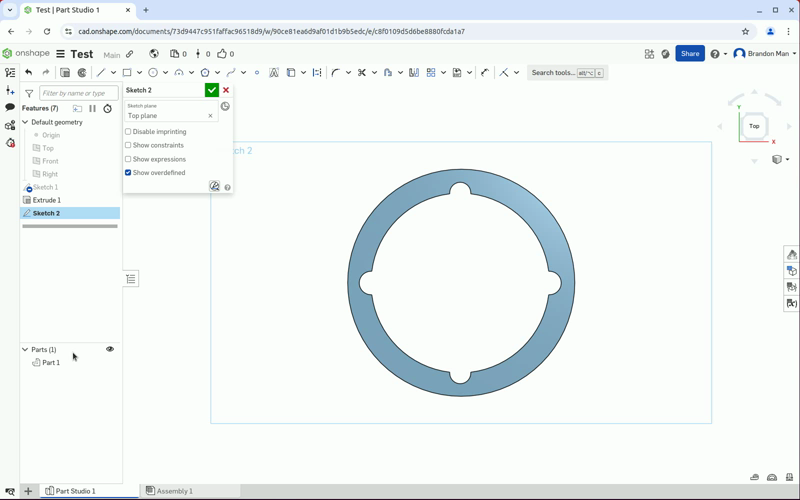
key(y)
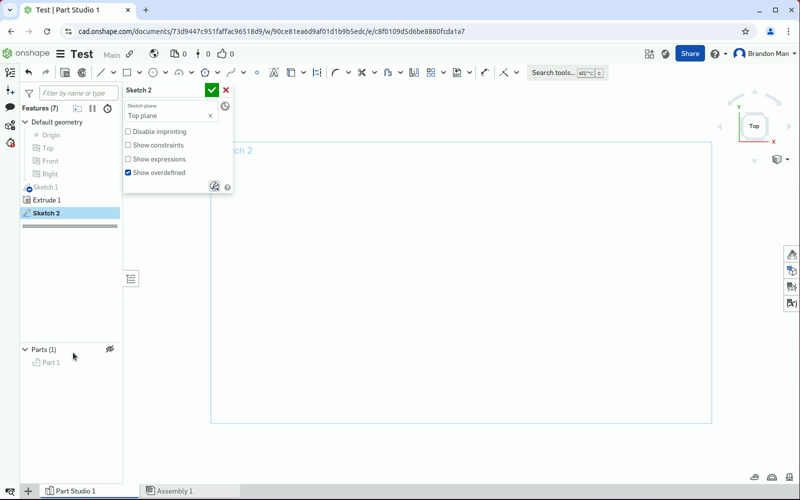
key(a)
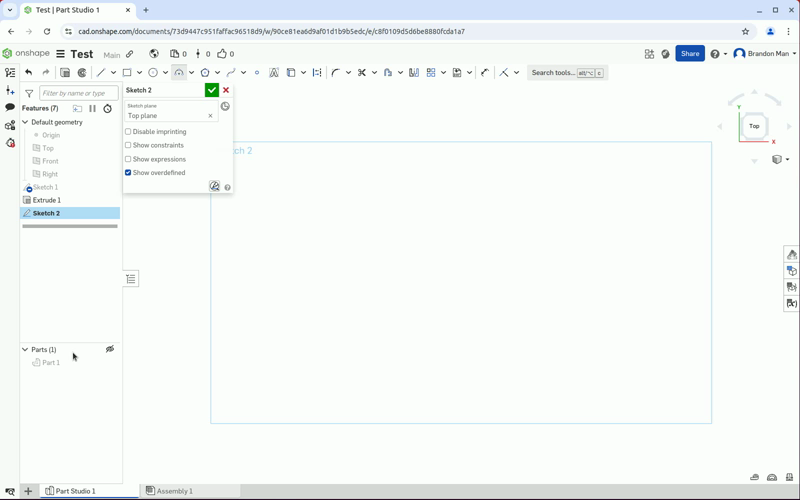
key_down(shift)
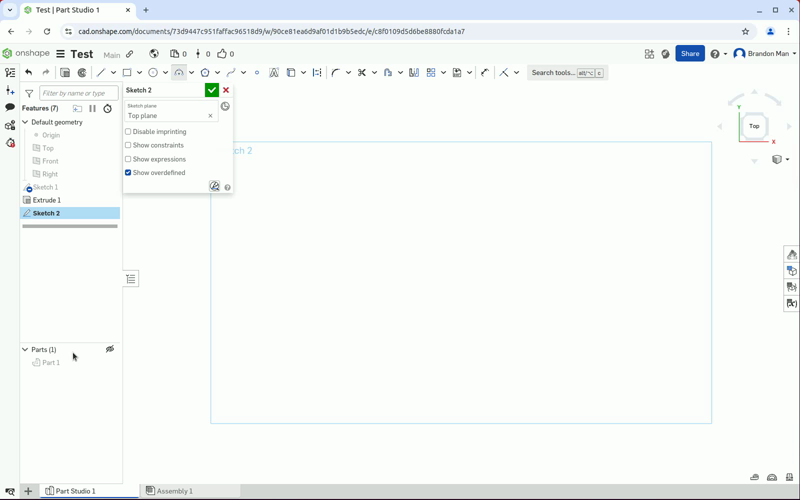
mouse_move(371, 294)
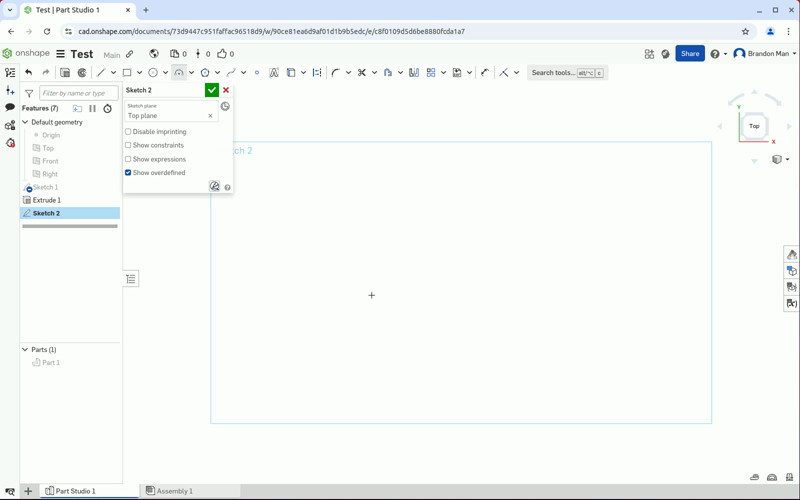
click(371, 294)
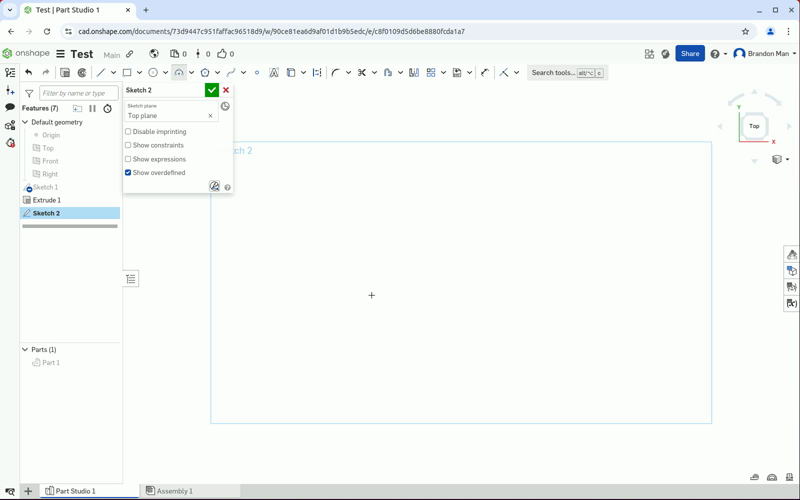
key_up(shift)
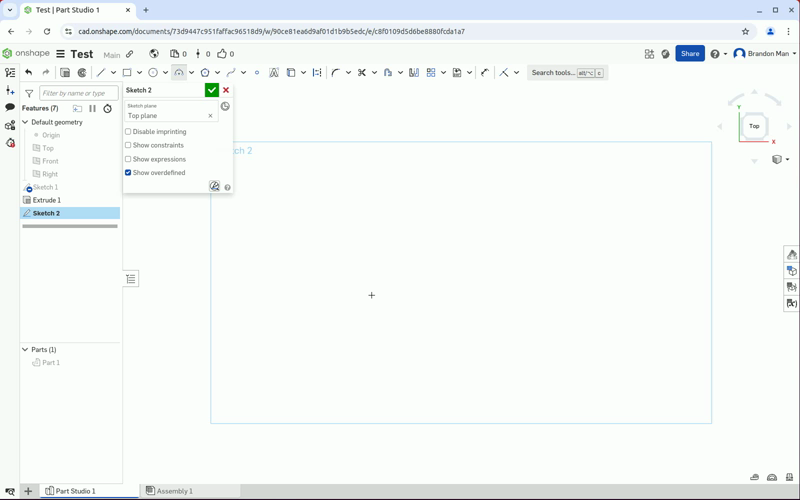
key_down(shift)
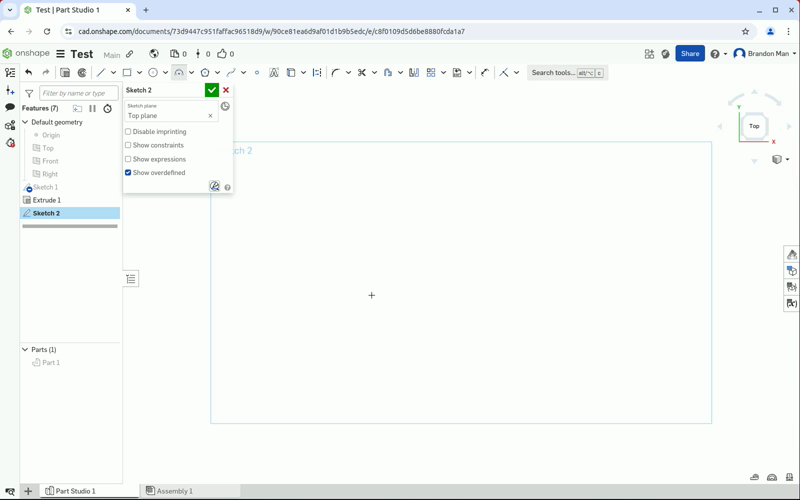
mouse_move(450, 372)
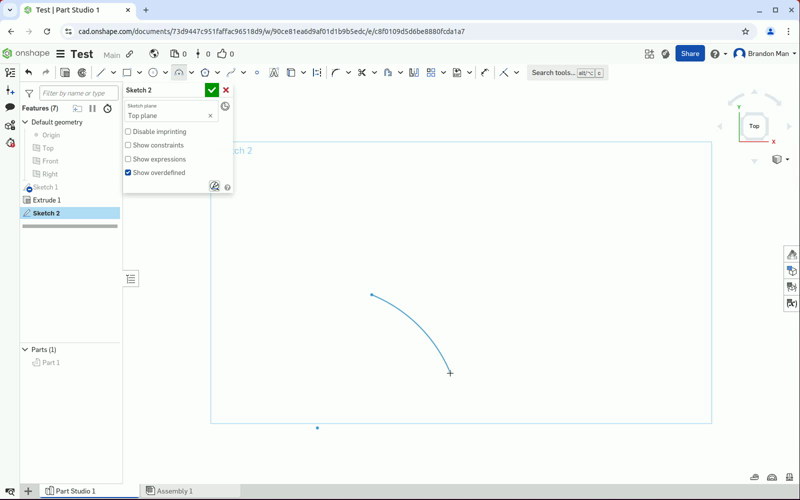
click(450, 372)
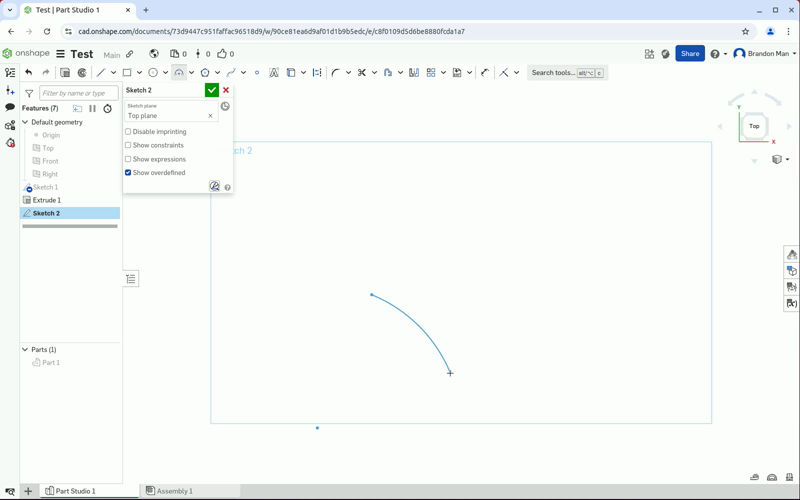
mouse_move(397, 347)
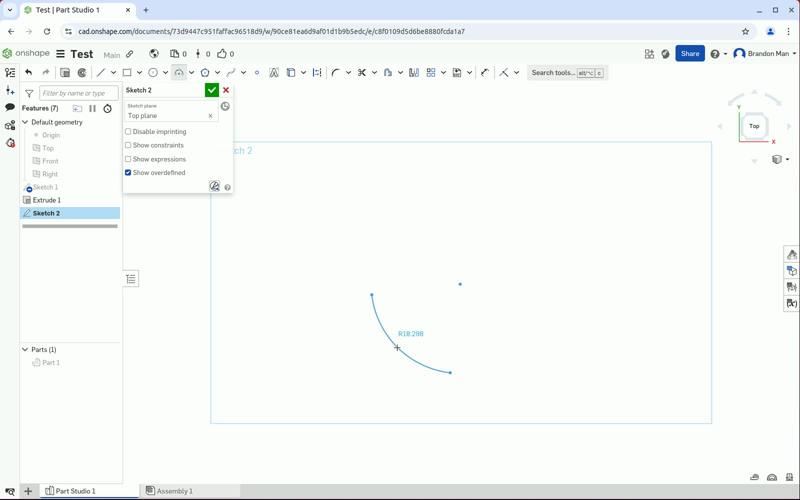
click(397, 347)
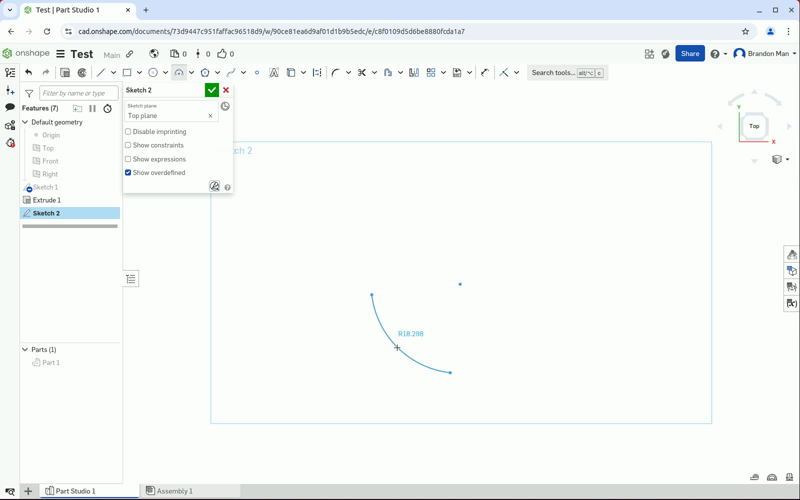
key_up(shift)
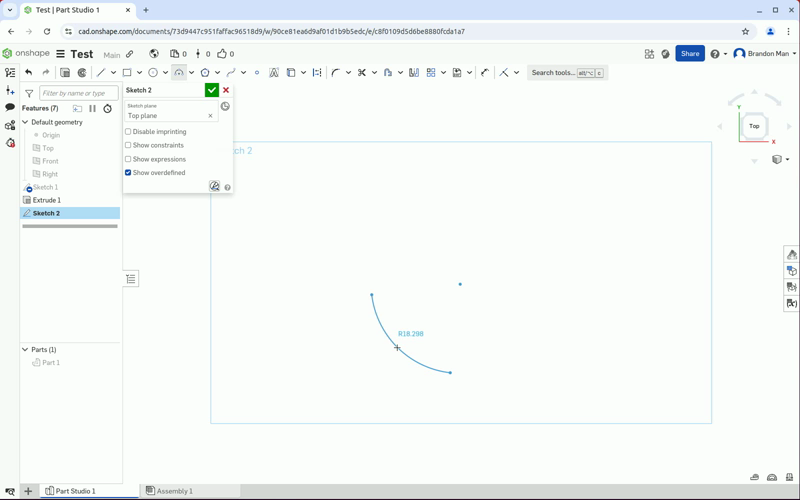
mouse_move(450, 372)
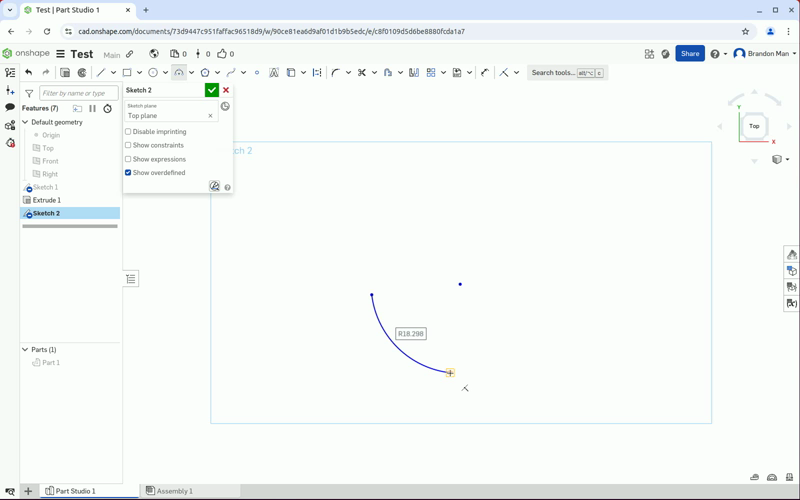
click(450, 372)
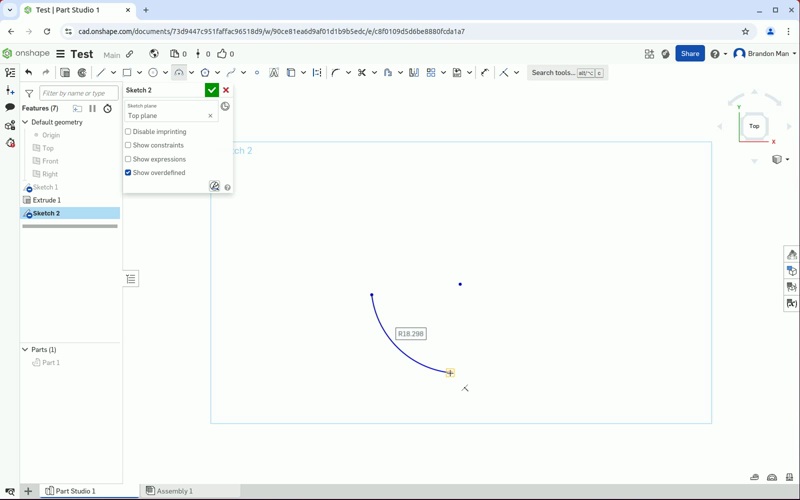
key_down(shift)
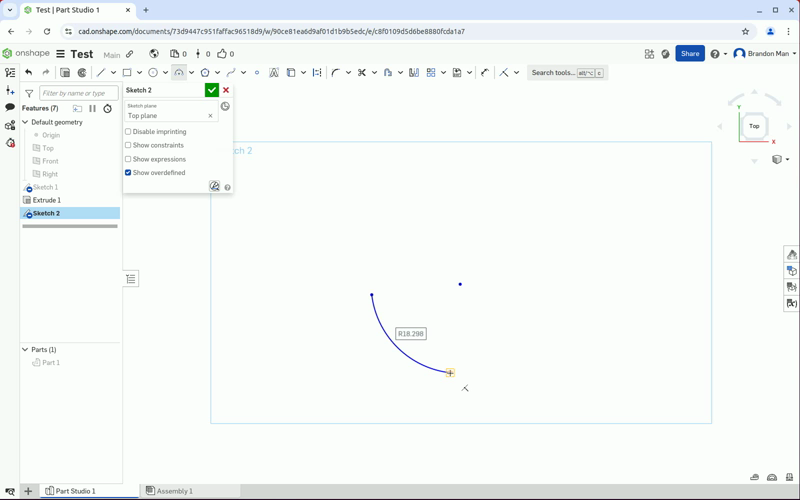
mouse_move(470, 372)
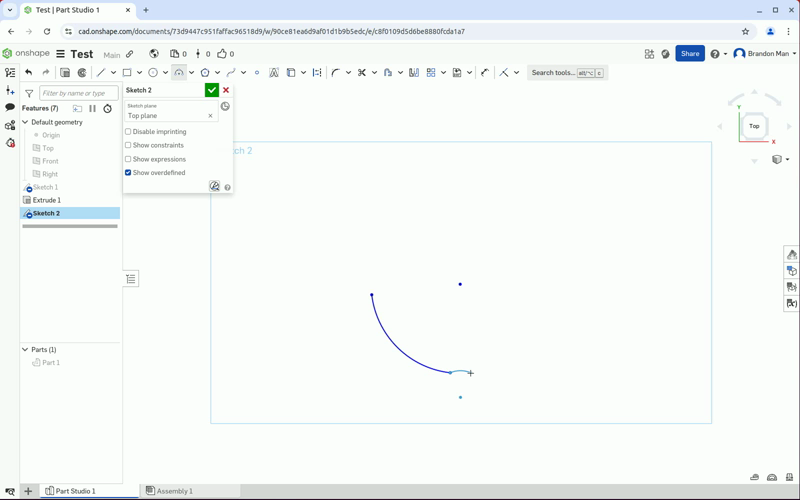
click(470, 372)
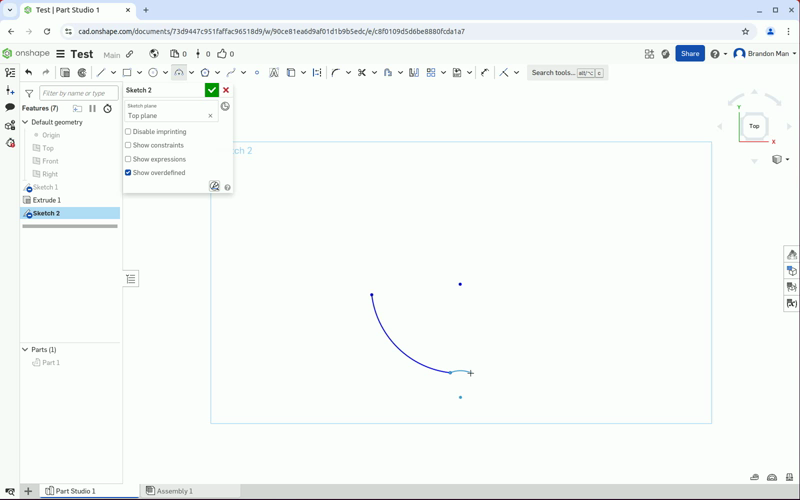
mouse_move(460, 363)
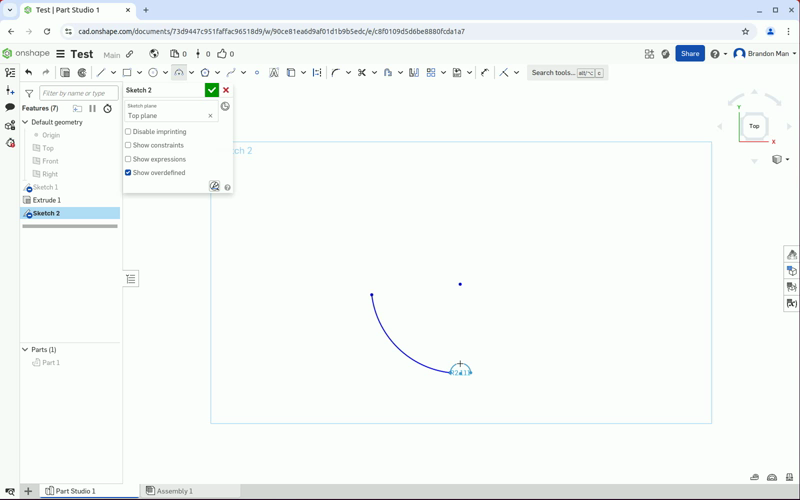
click(460, 363)
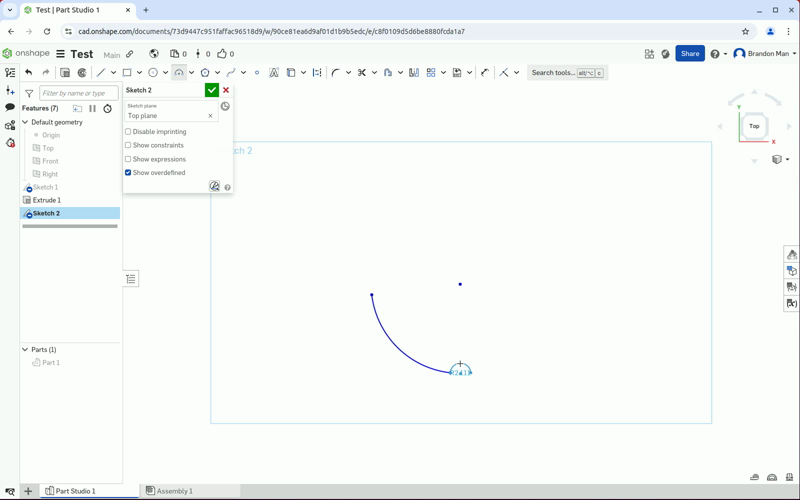
key_up(shift)
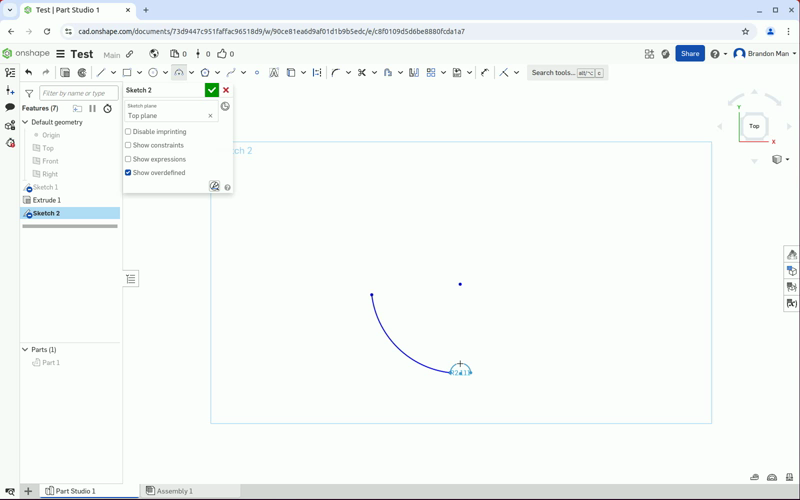
mouse_move(470, 372)
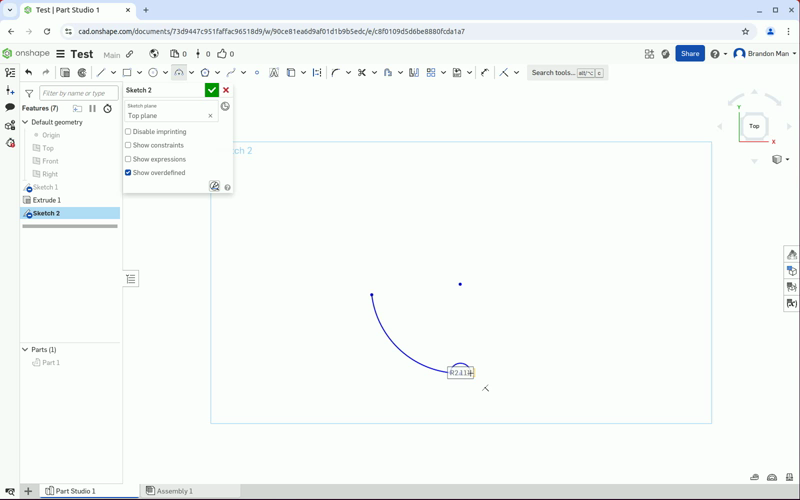
click(470, 372)
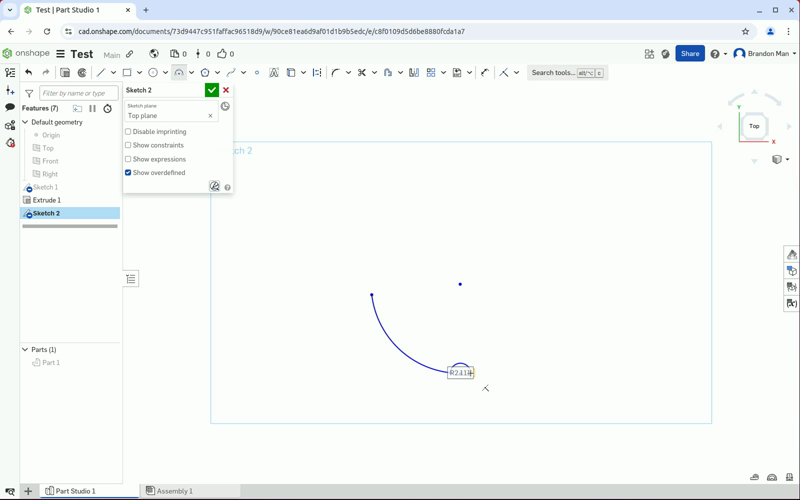
key_down(shift)
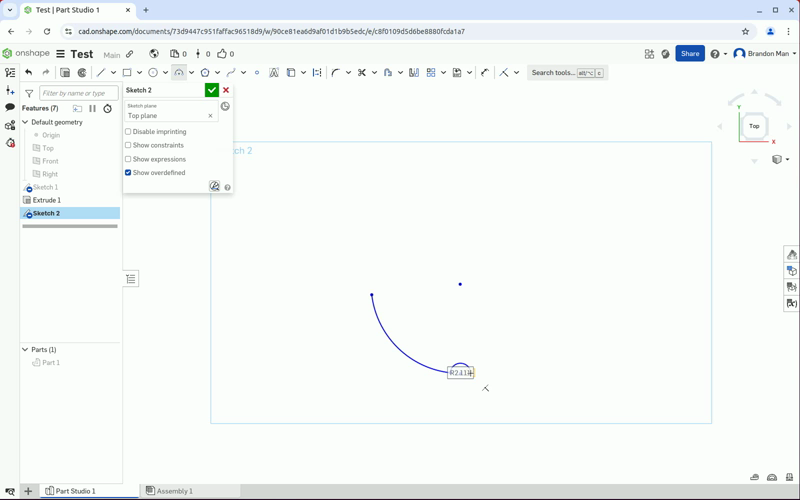
mouse_move(549, 294)
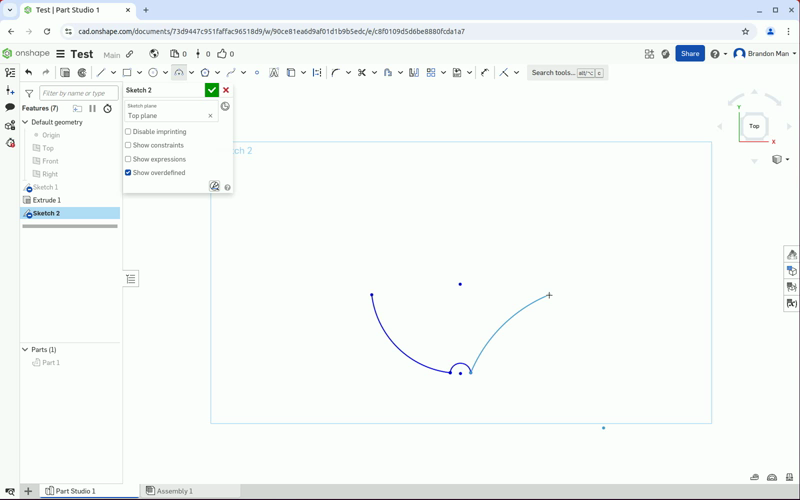
click(549, 294)
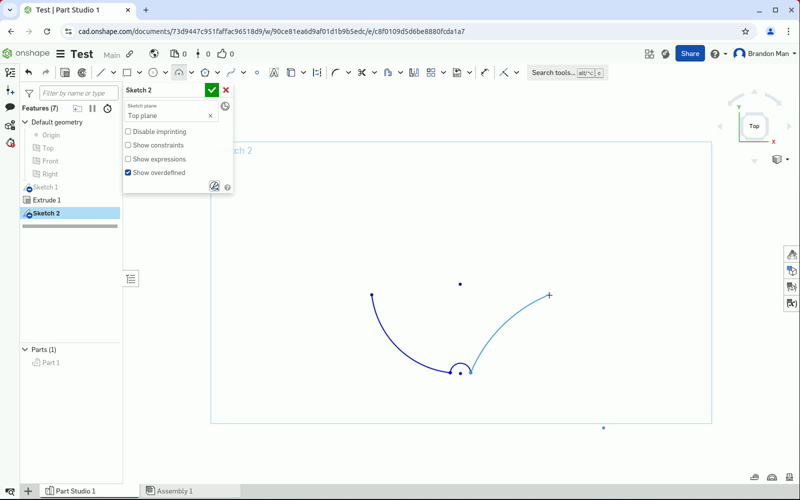
mouse_move(523, 347)
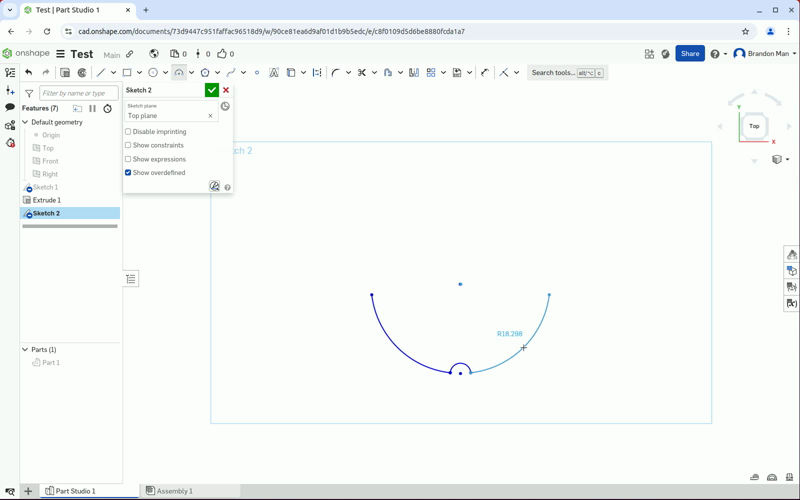
click(523, 347)
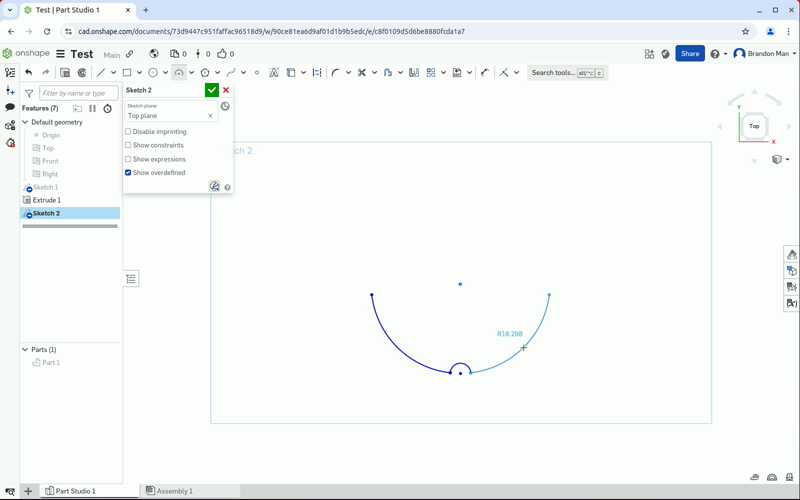
key_up(shift)
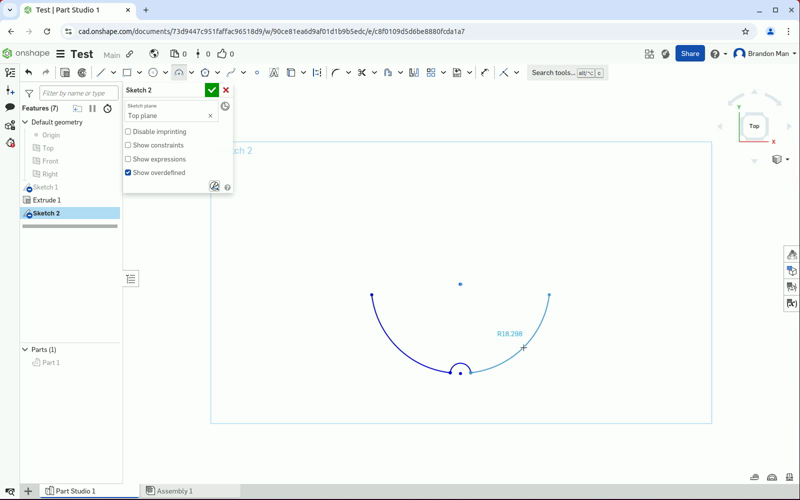
mouse_move(549, 294)
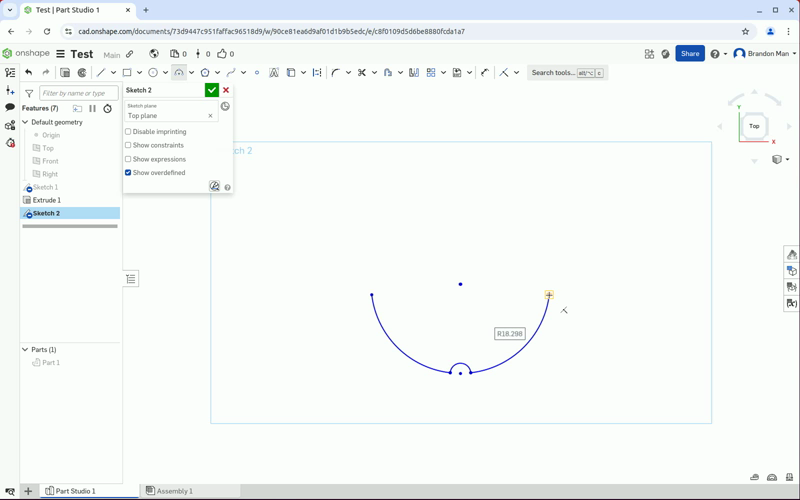
click(549, 294)
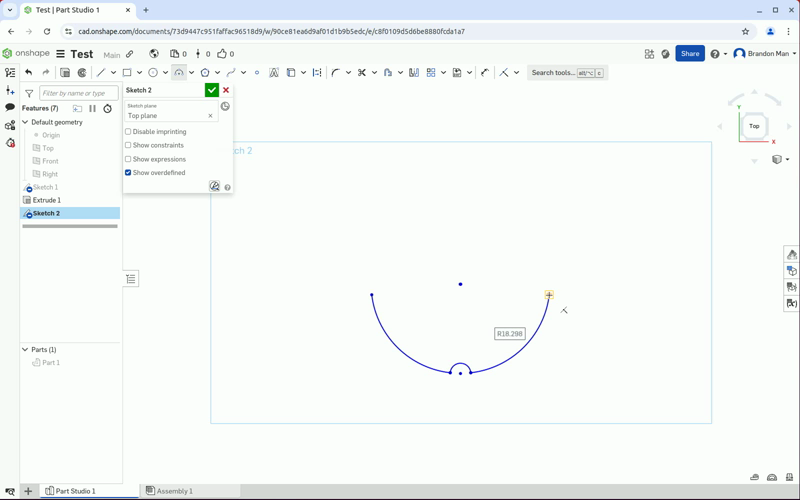
key_down(shift)
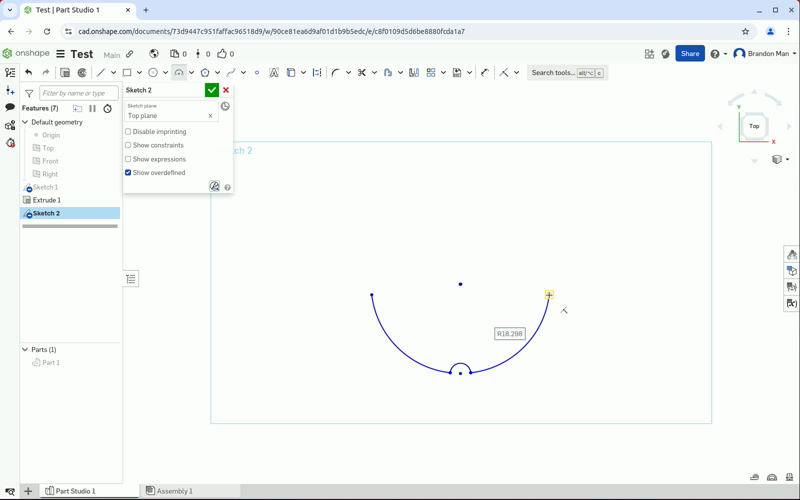
mouse_move(549, 272)
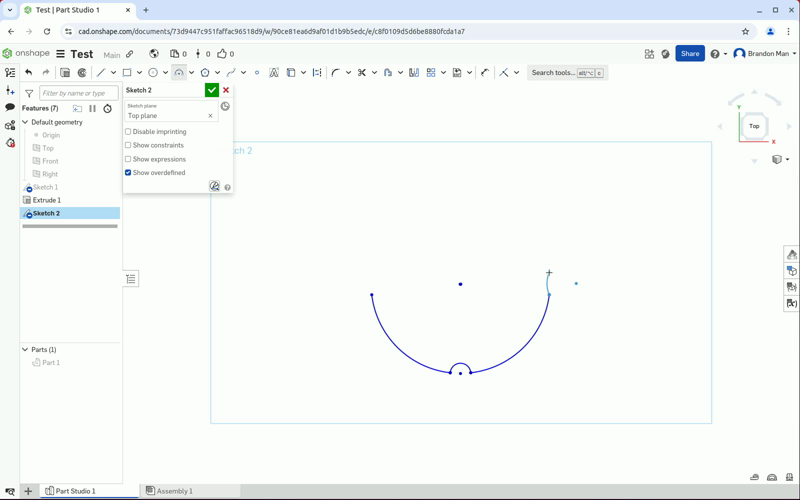
click(549, 272)
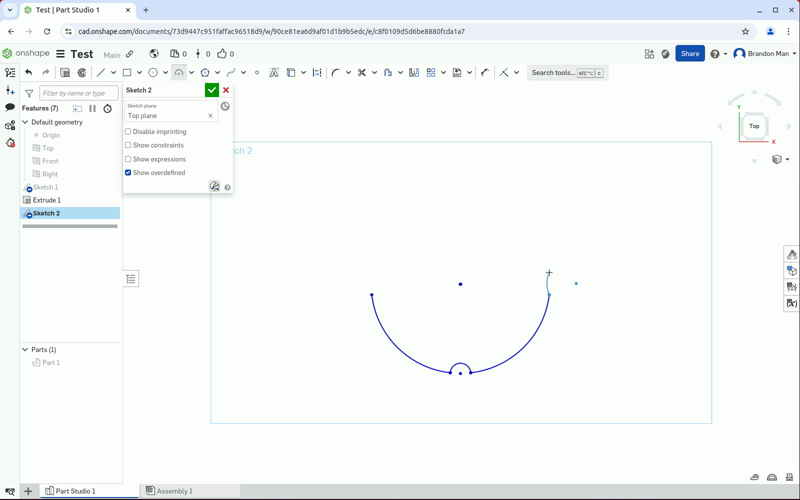
mouse_move(538, 283)
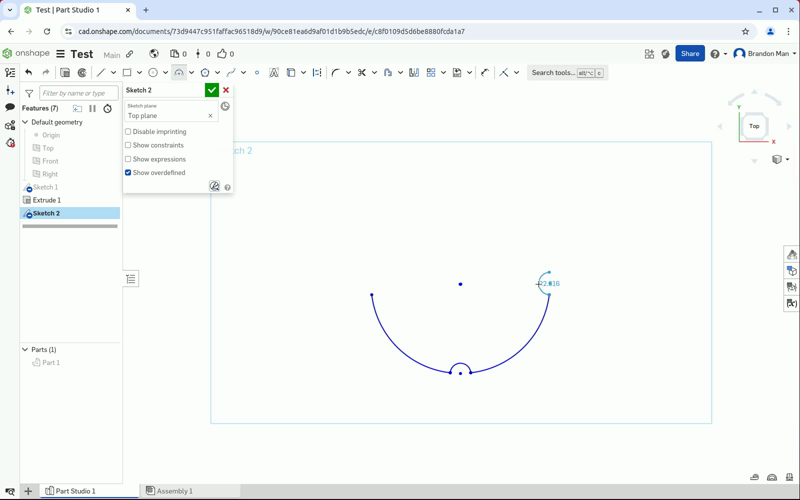
click(538, 283)
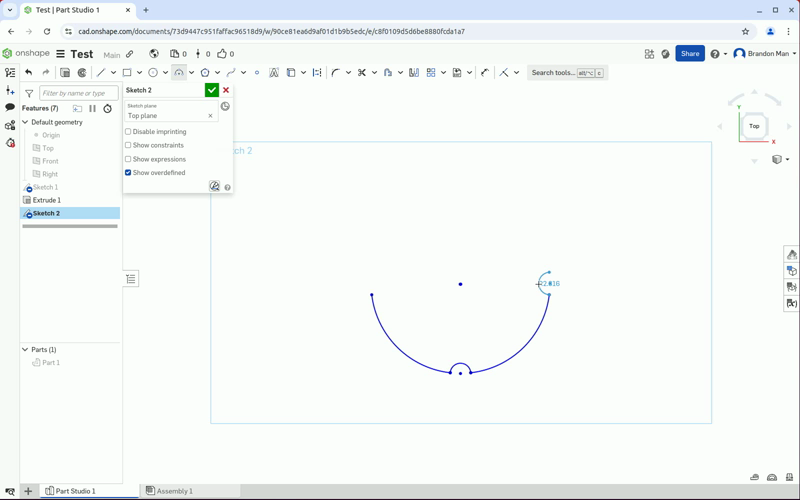
key_up(shift)
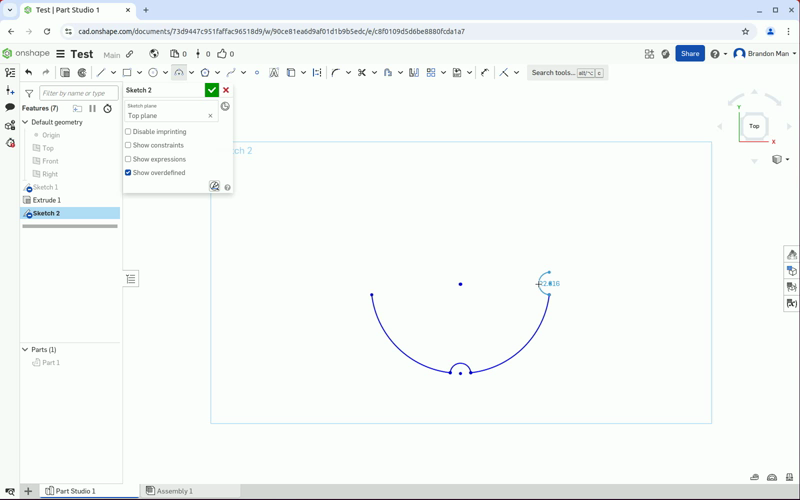
mouse_move(549, 272)
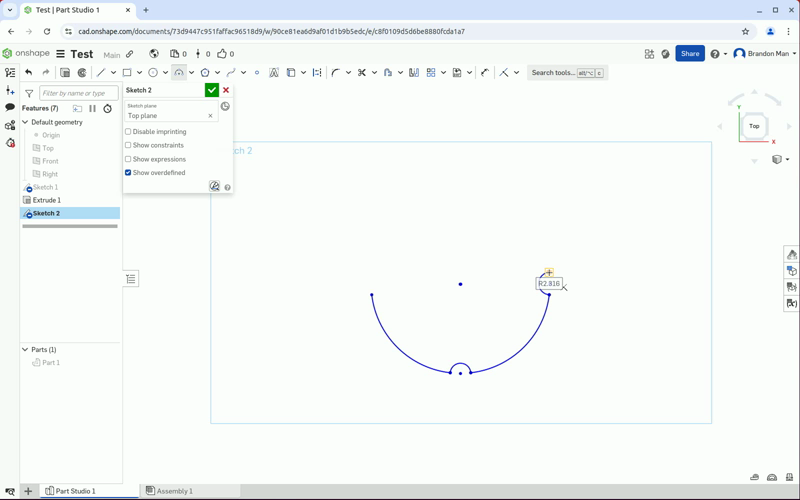
click(549, 272)
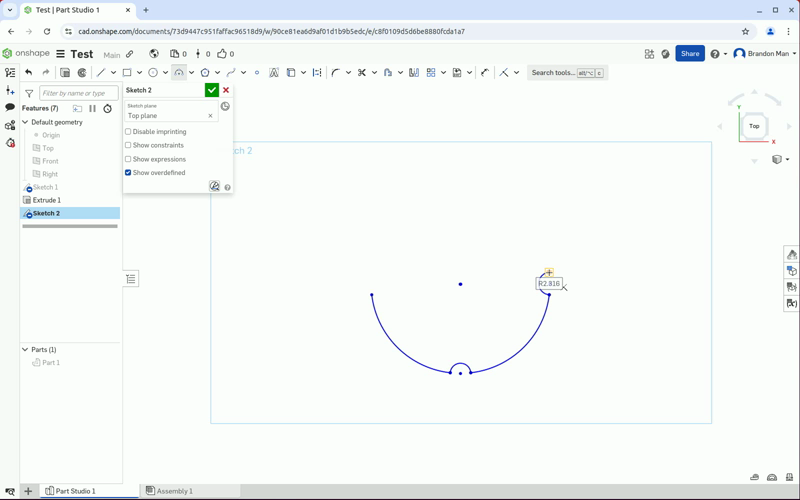
key_down(shift)
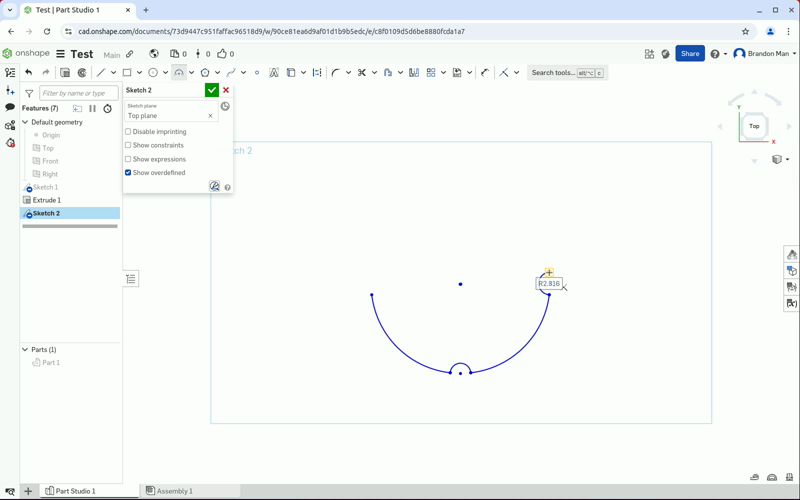
mouse_move(470, 195)
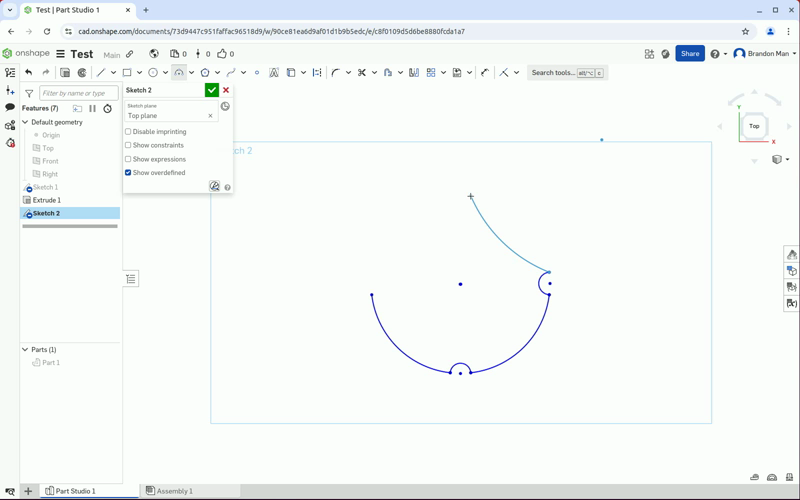
click(470, 195)
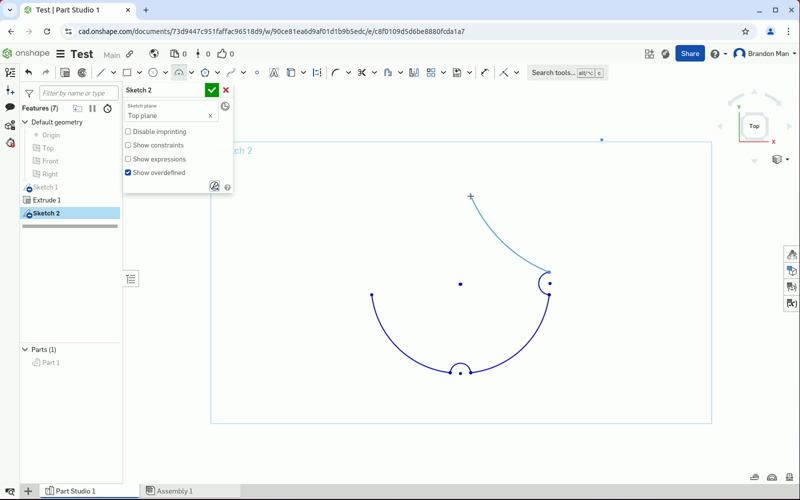
mouse_move(523, 220)
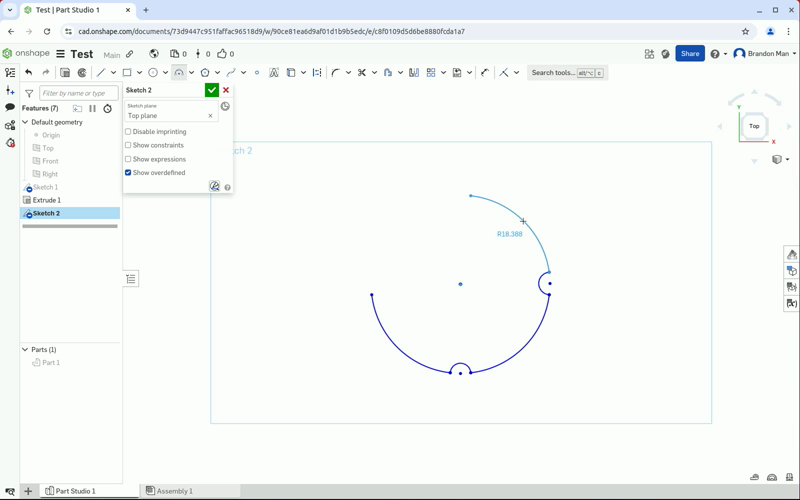
click(523, 220)
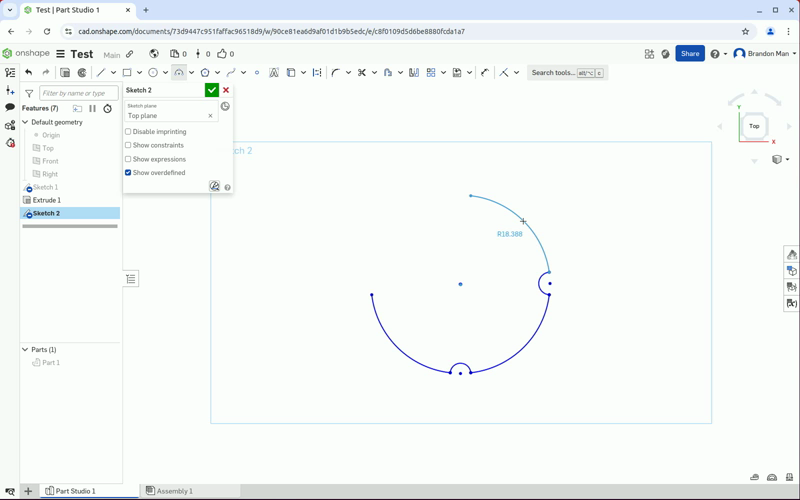
key_up(shift)
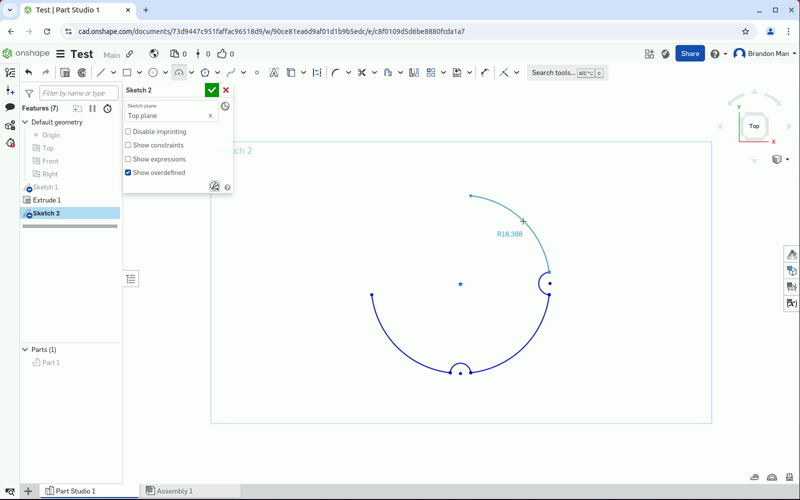
mouse_move(470, 195)
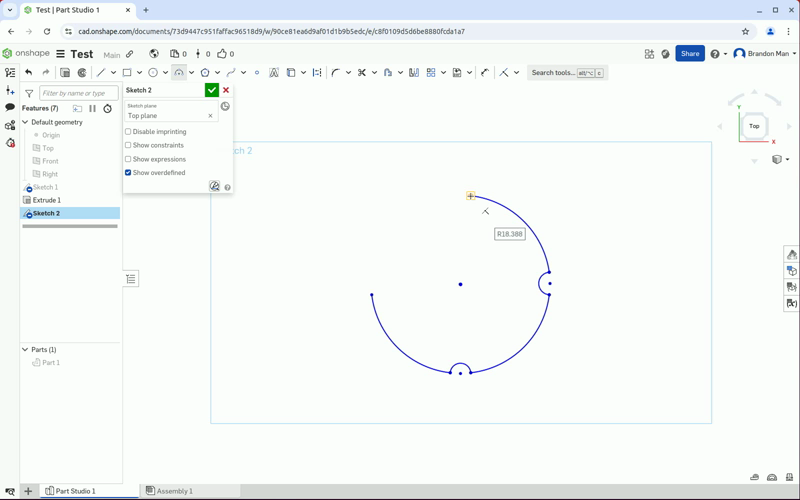
click(470, 195)
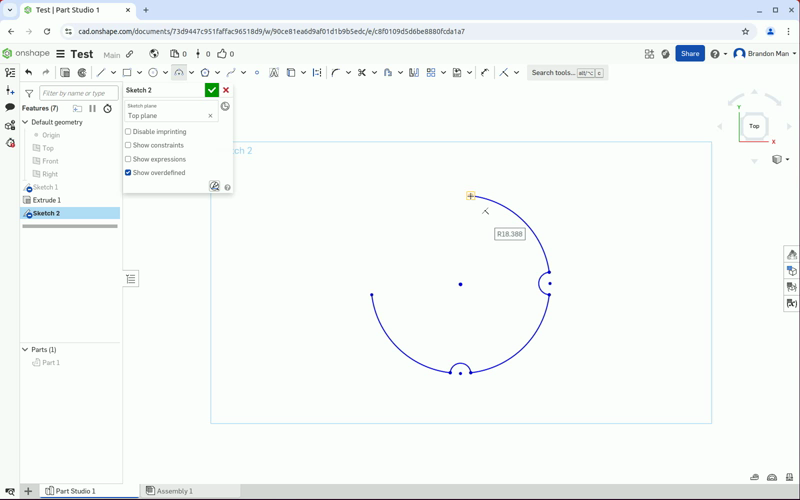
key_down(shift)
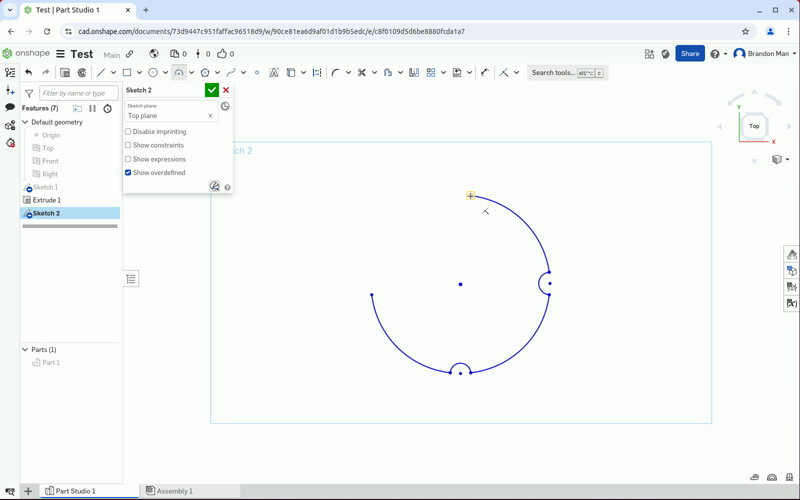
mouse_move(450, 195)
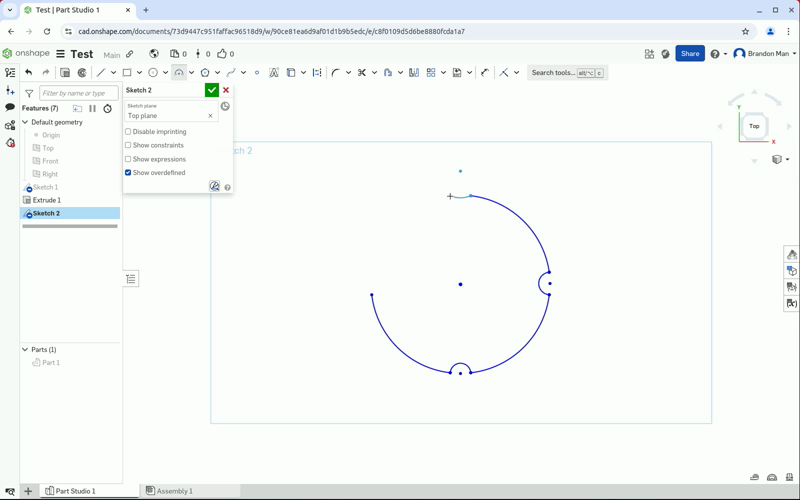
click(450, 195)
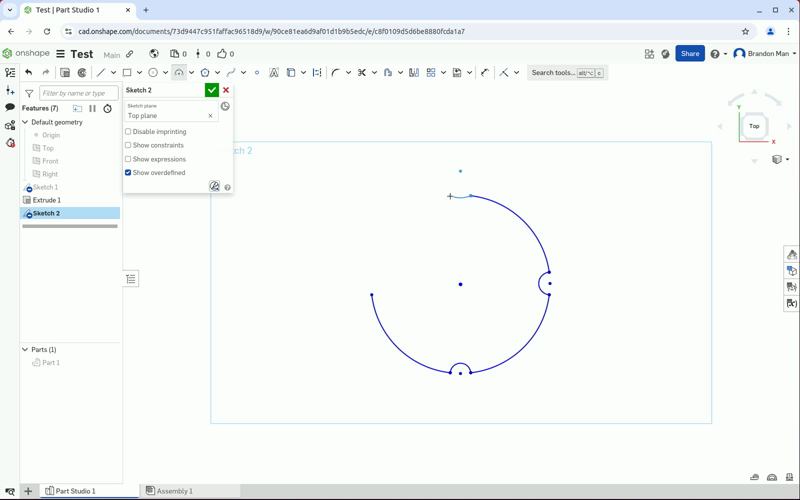
mouse_move(460, 205)
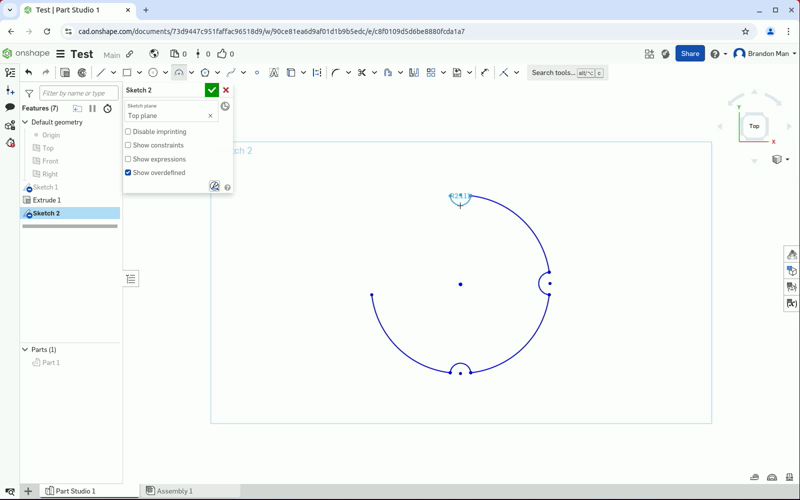
click(460, 205)
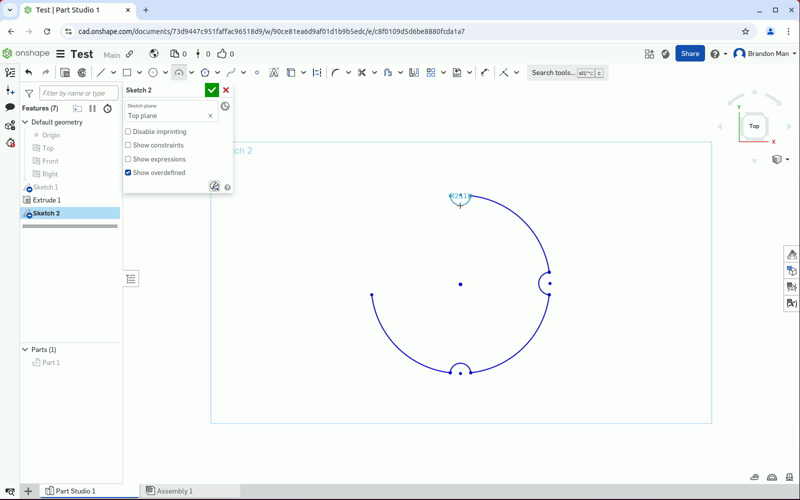
key_up(shift)
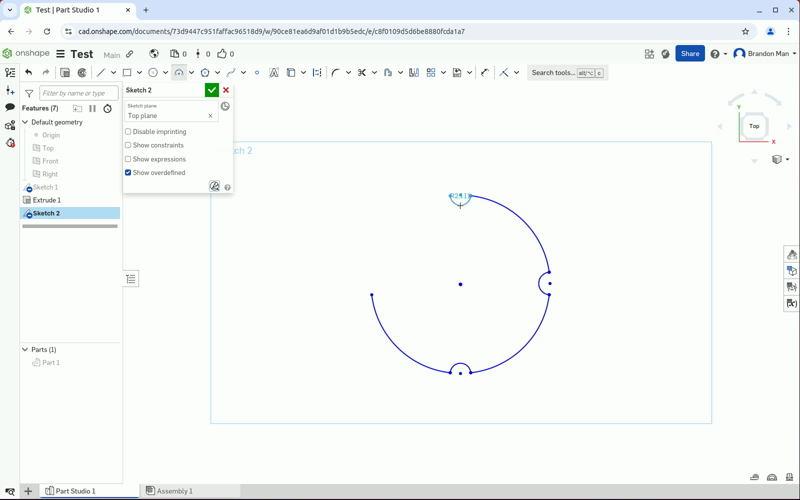
mouse_move(450, 195)
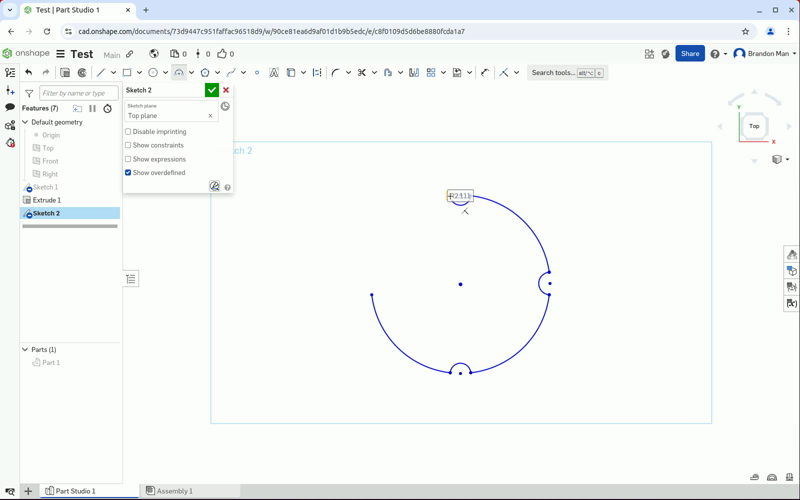
click(450, 195)
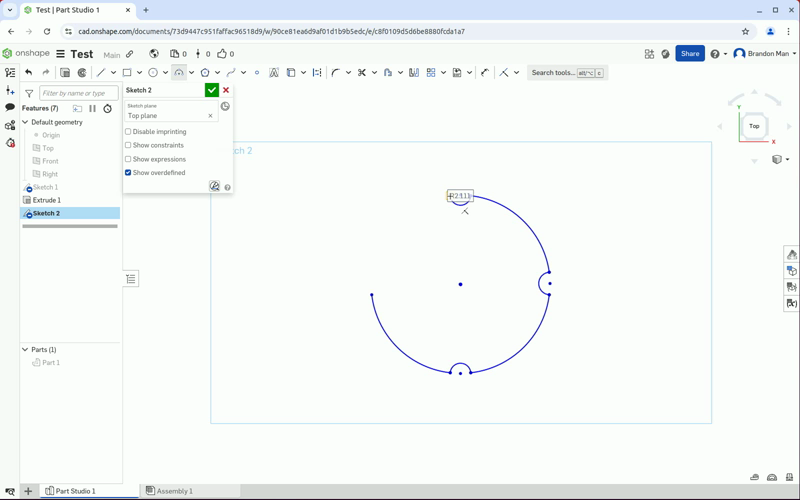
key_down(shift)
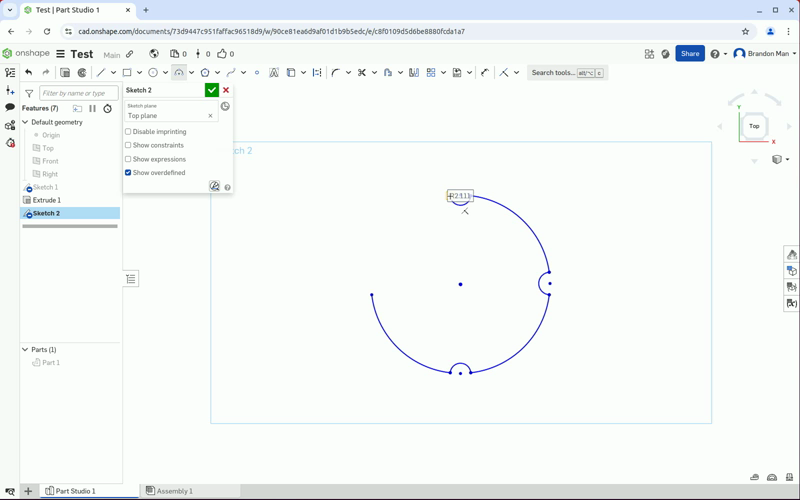
mouse_move(371, 272)
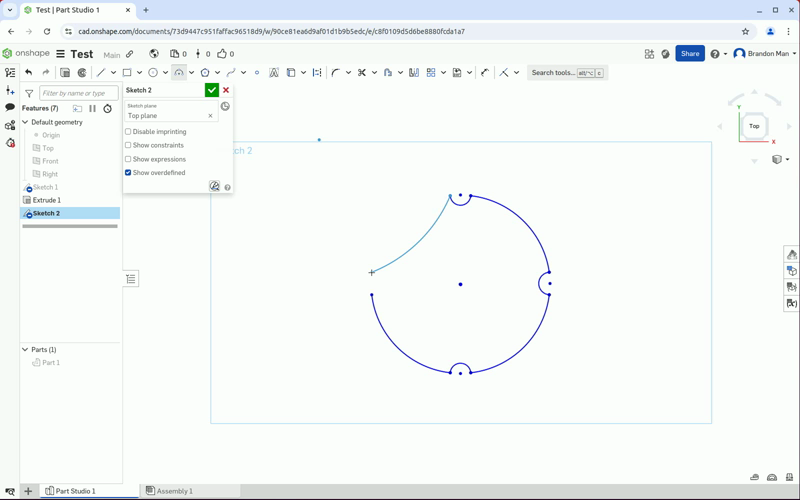
click(371, 272)
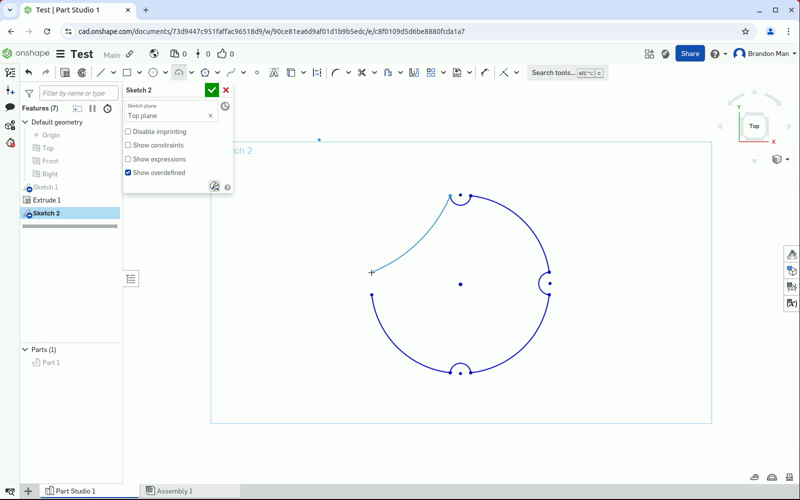
mouse_move(397, 220)
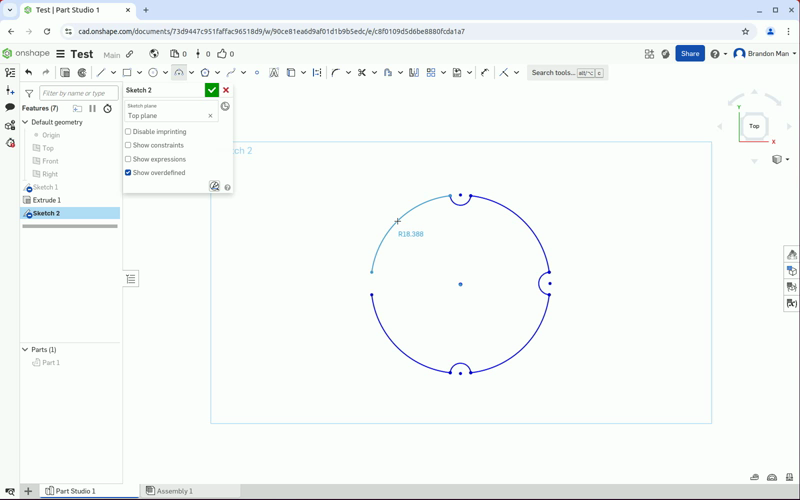
click(397, 220)
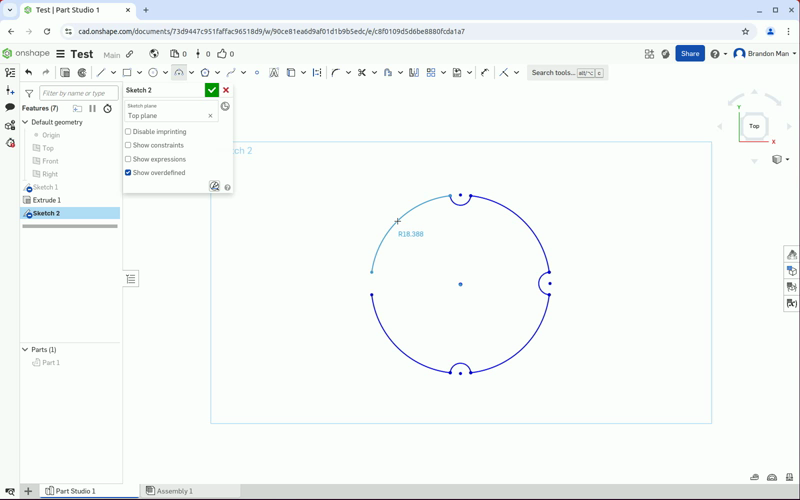
key_up(shift)
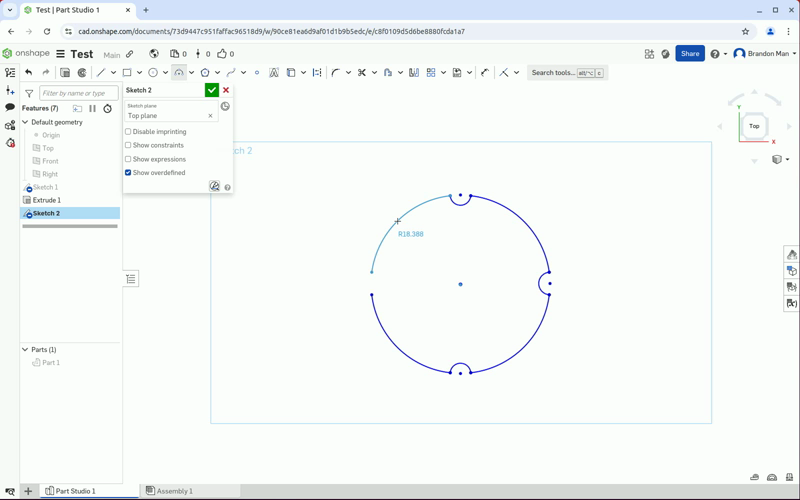
mouse_move(371, 272)
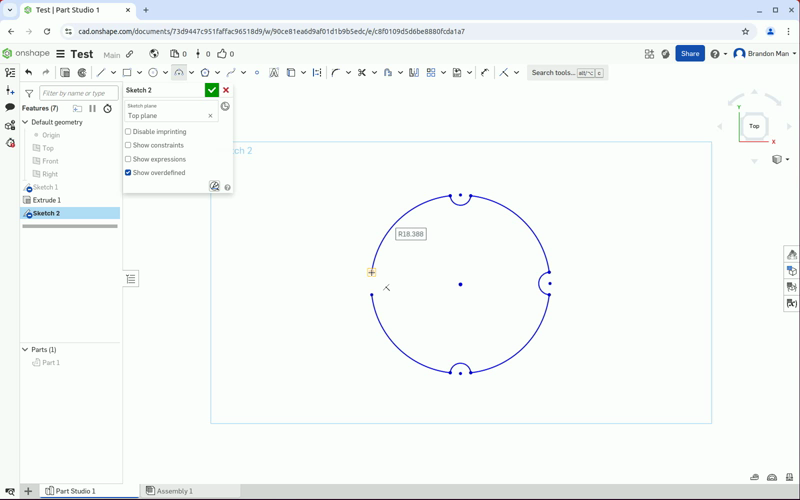
click(371, 272)
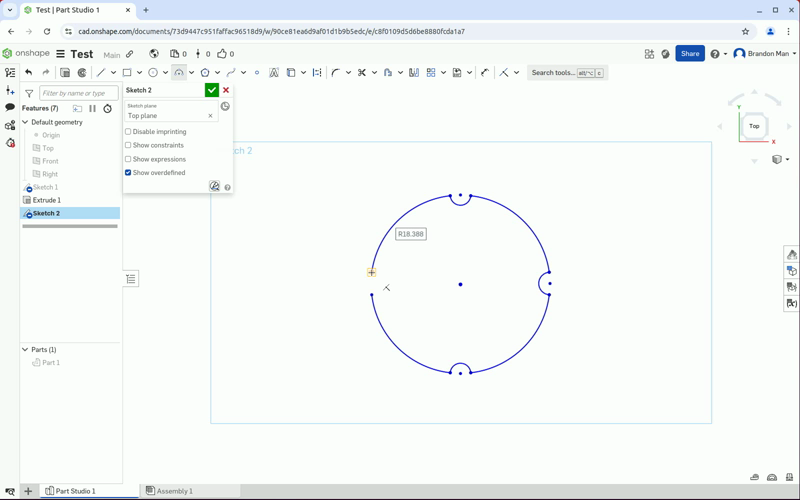
mouse_move(371, 294)
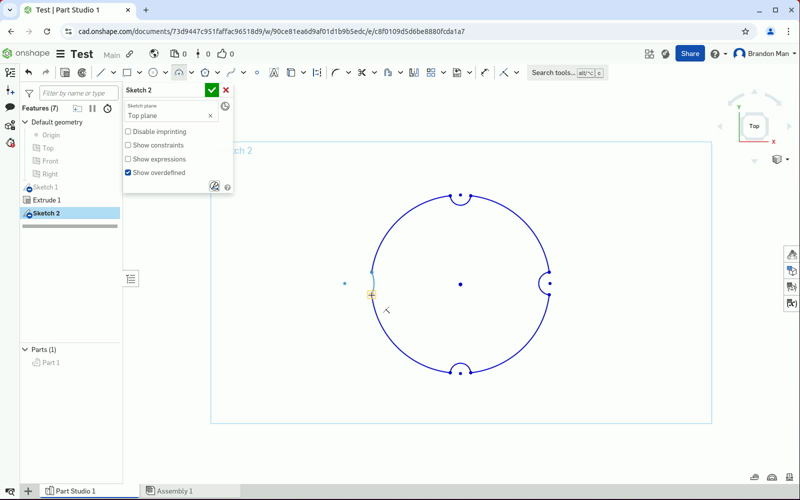
click(371, 294)
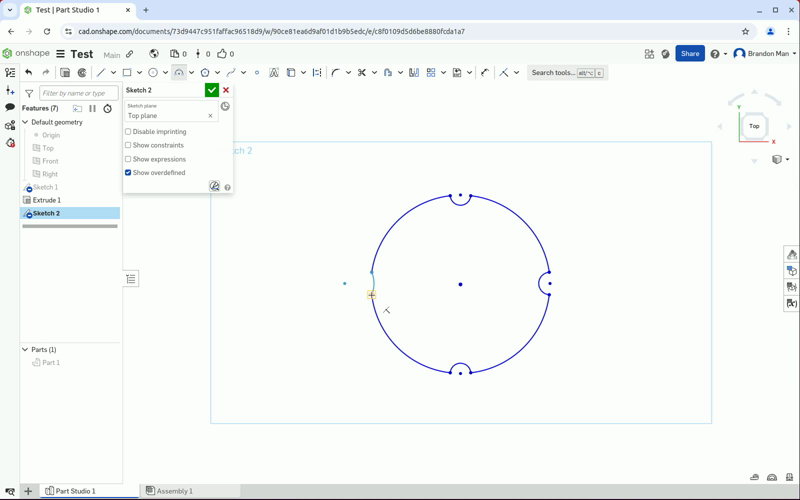
key_down(shift)
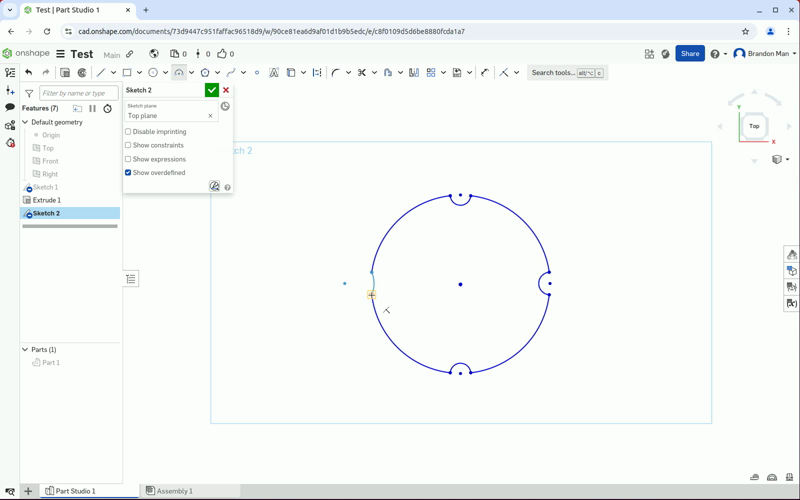
mouse_move(382, 283)
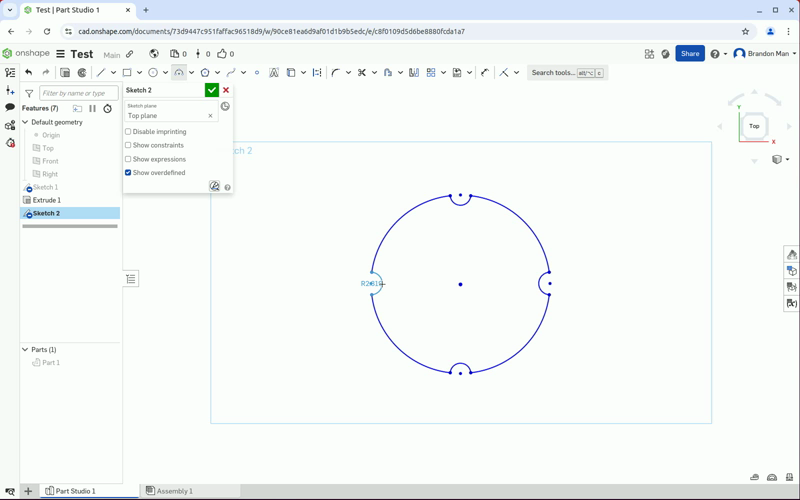
click(382, 283)
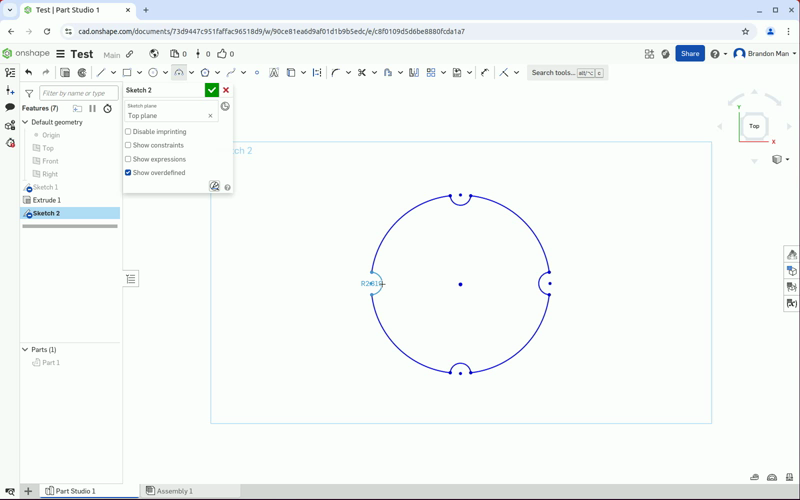
key_up(shift)
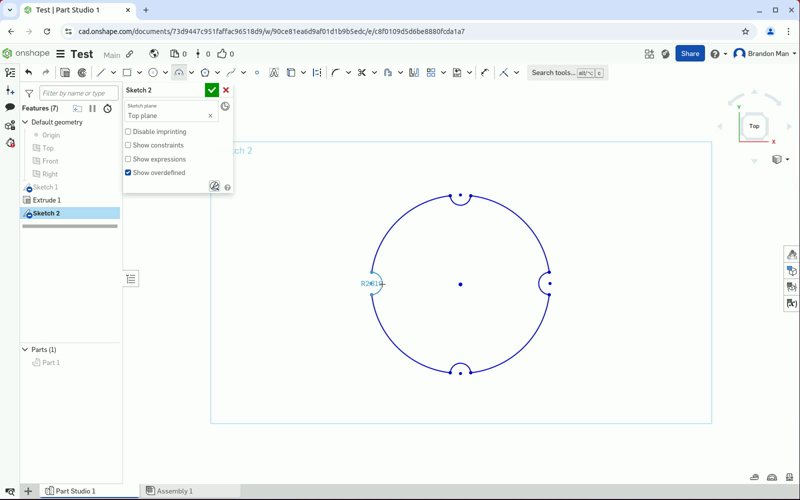
key(esc)
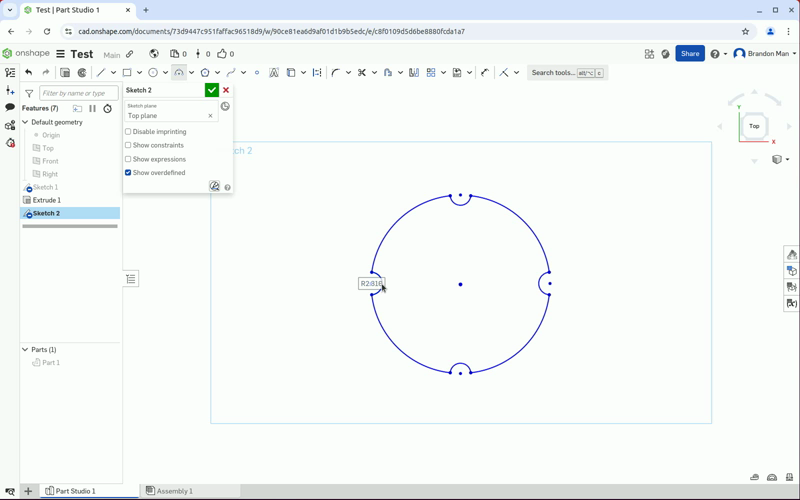
key(c)
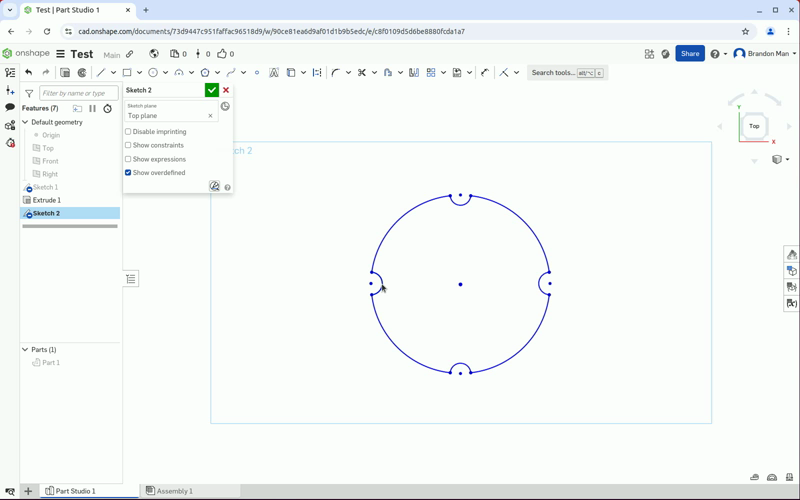
key_down(shift)
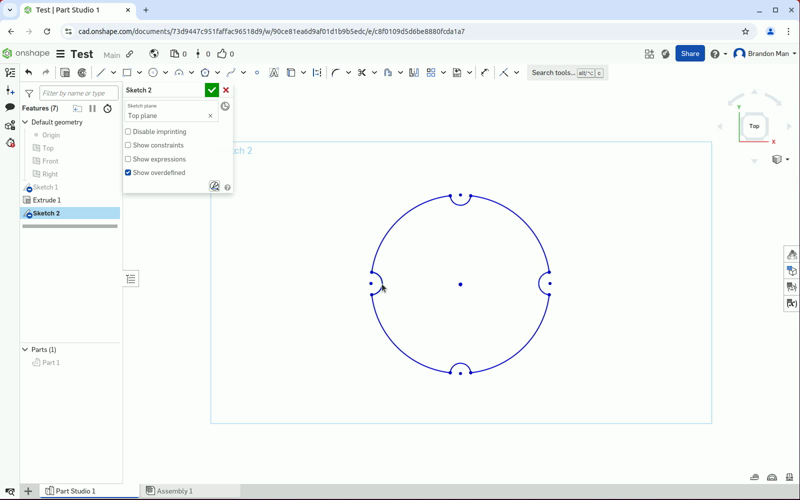
mouse_move(461, 283)
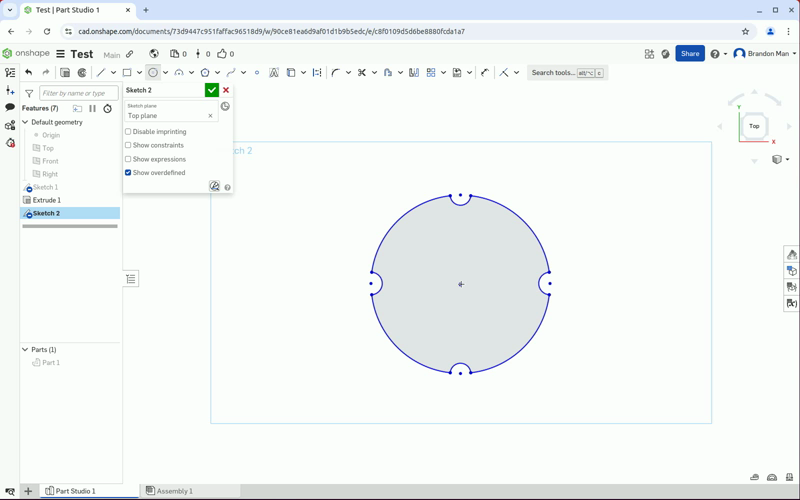
scroll(6)
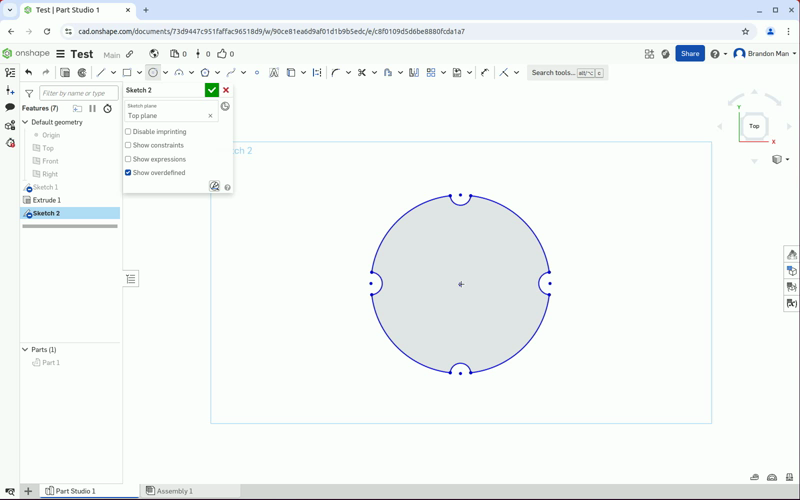
scroll(6)
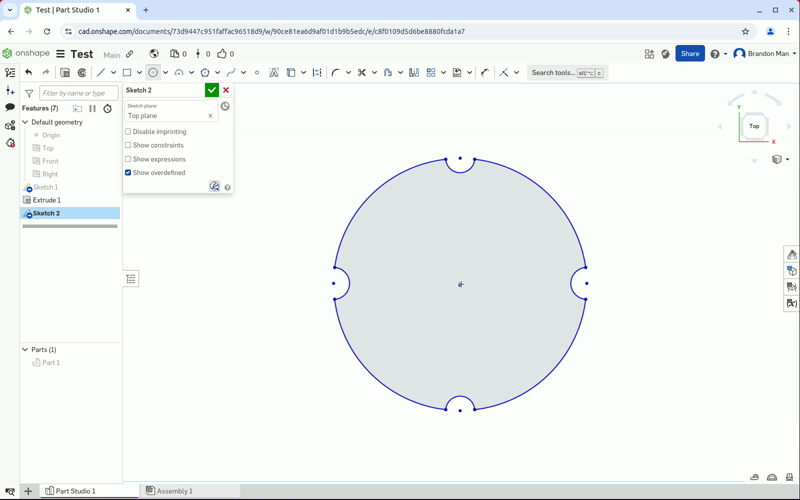
scroll(6)
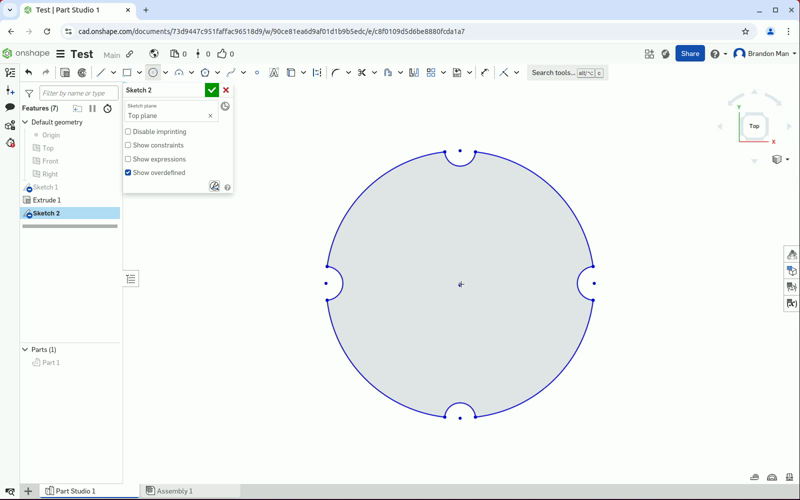
scroll(6)
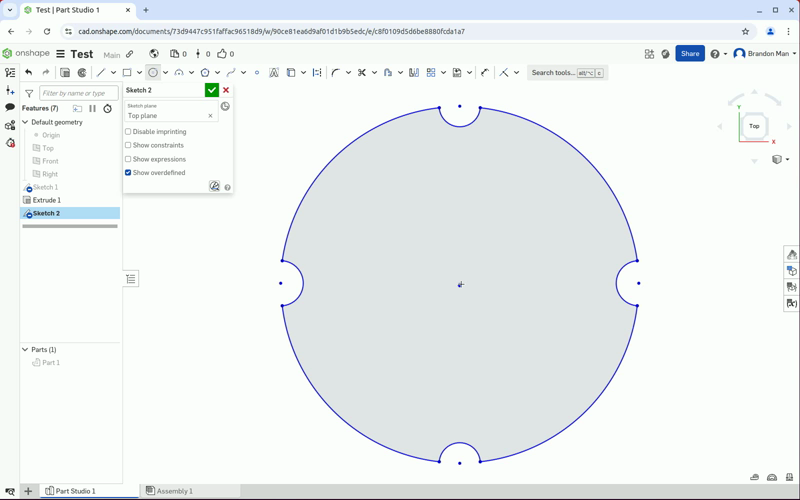
scroll(6)
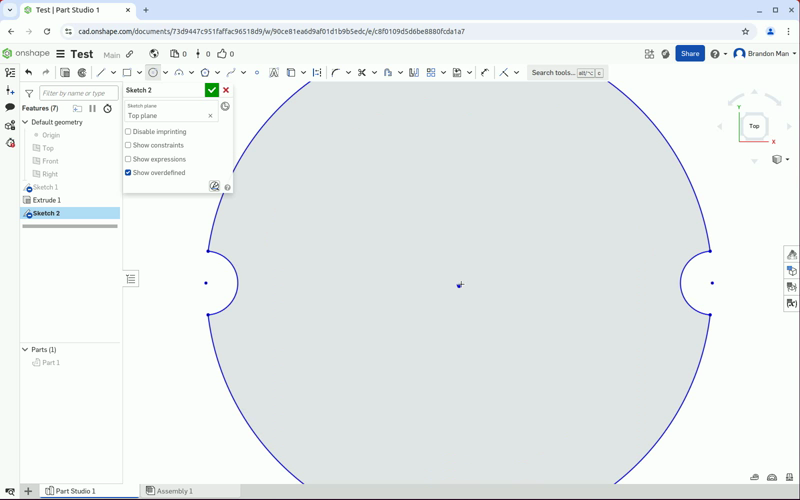
scroll(6)
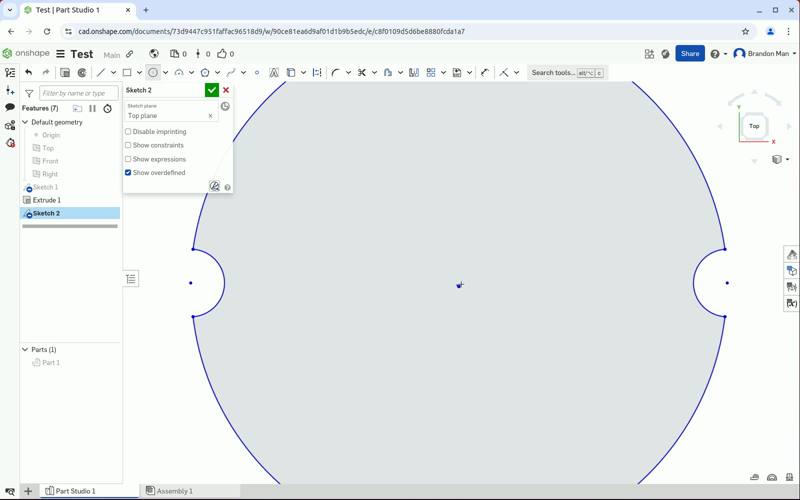
scroll(6)
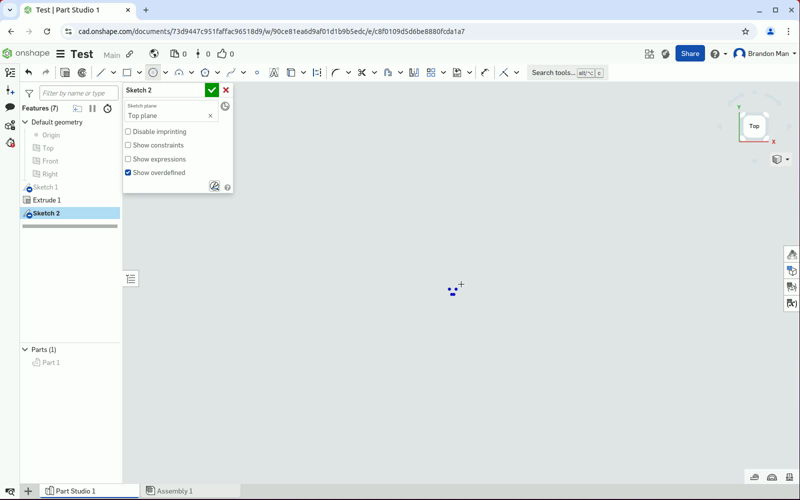
click(461, 283)
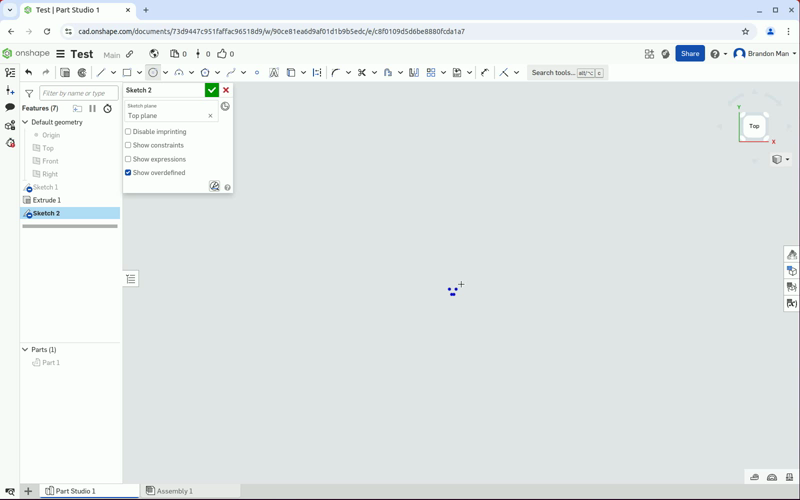
scroll(-6)
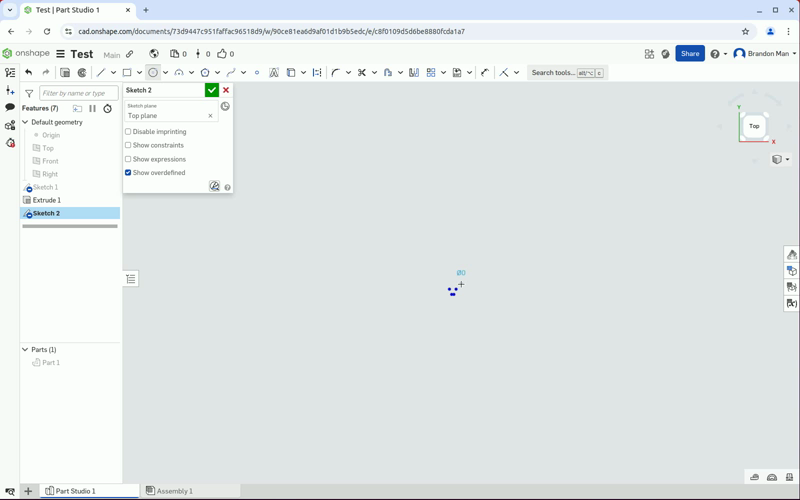
scroll(-6)
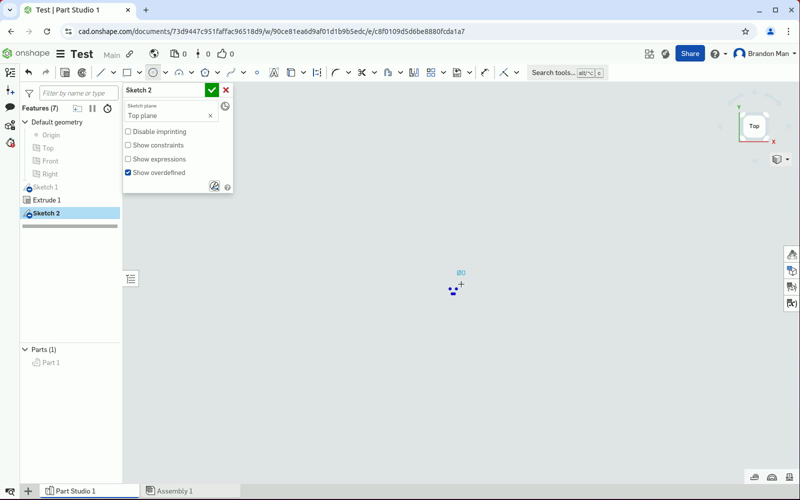
scroll(-6)
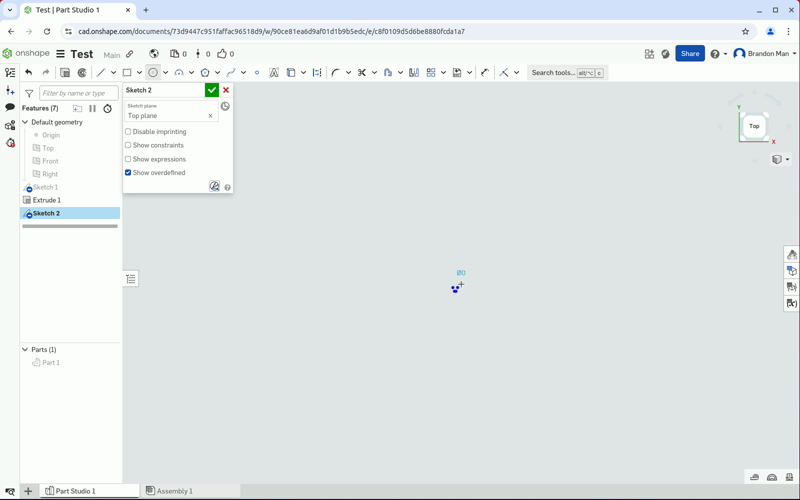
scroll(-6)
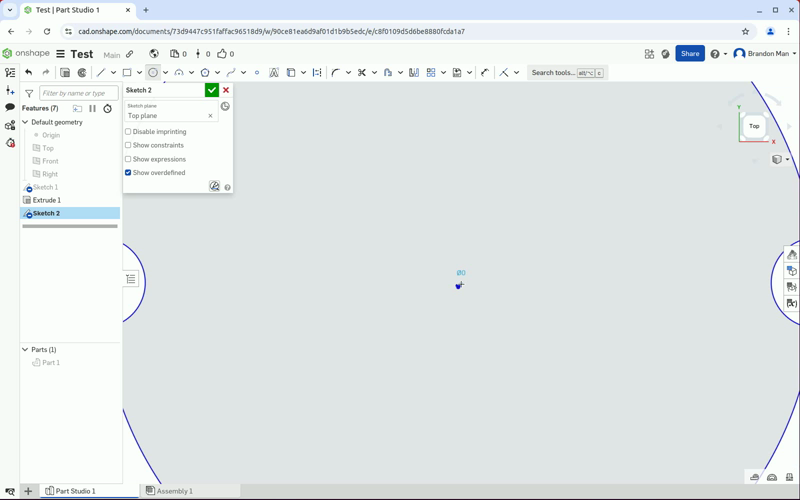
scroll(-6)
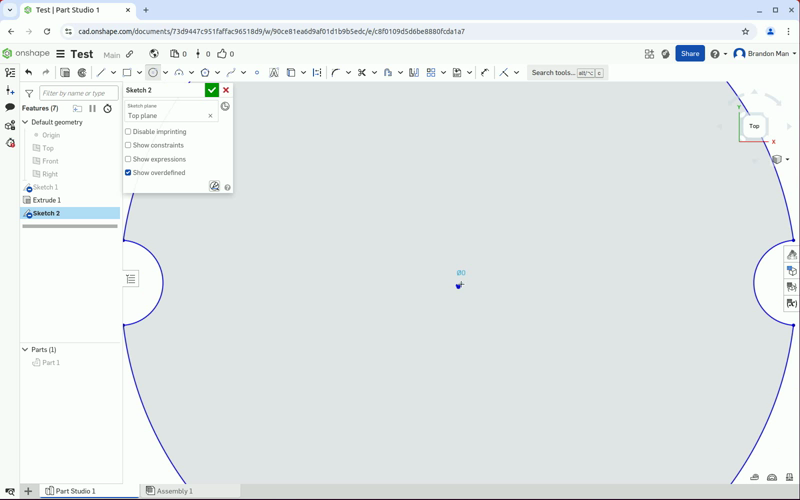
scroll(-6)
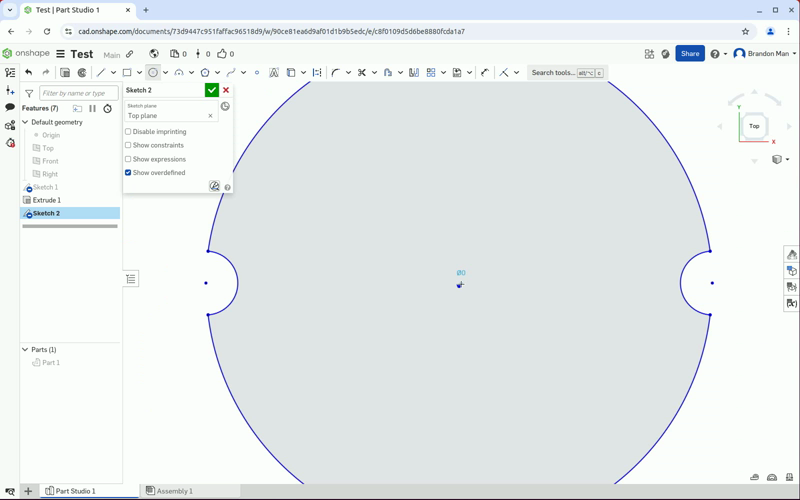
scroll(-6)
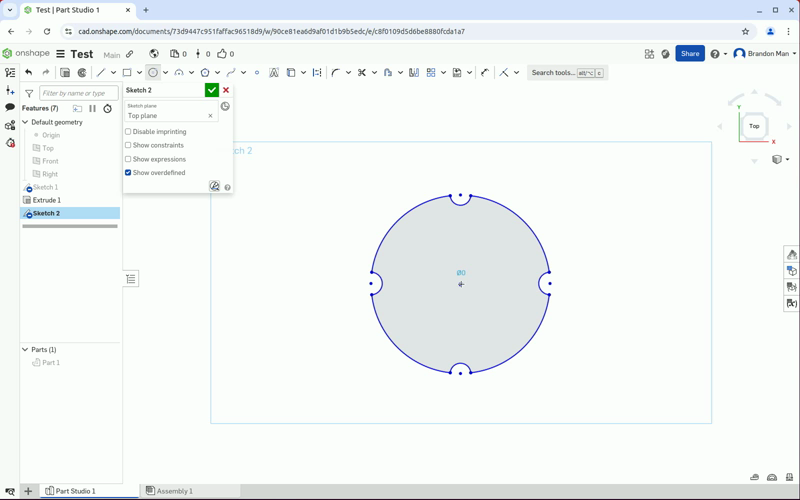
key_up(shift)
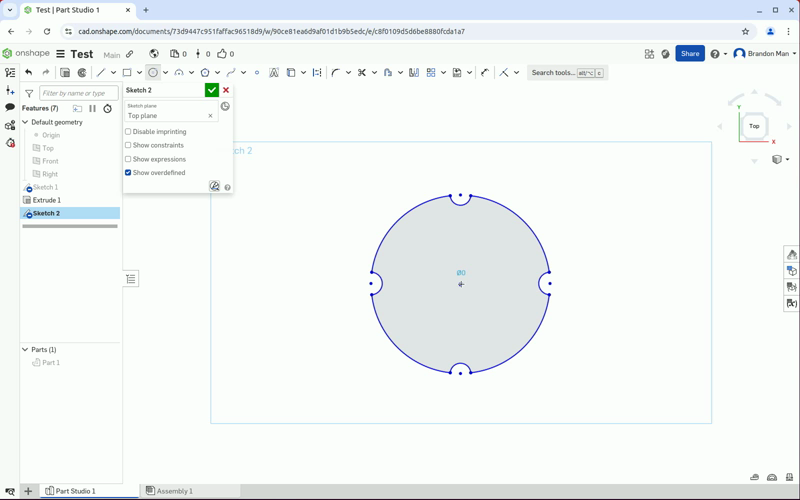
mouse_move(517, 283)
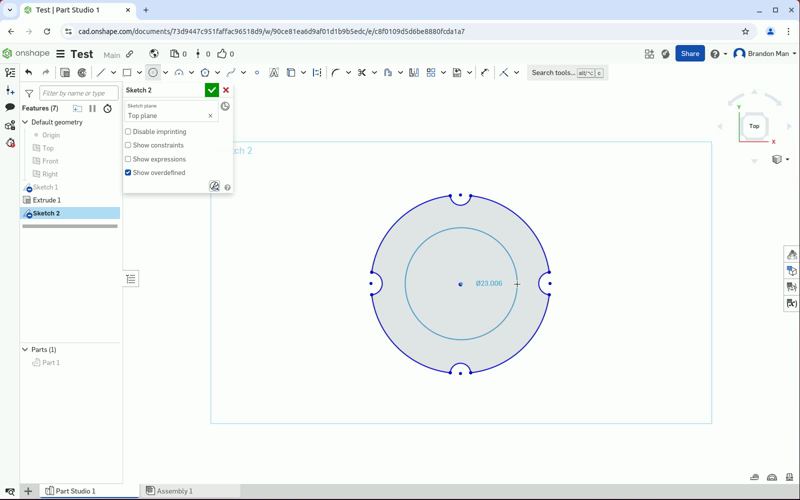
click(517, 283)
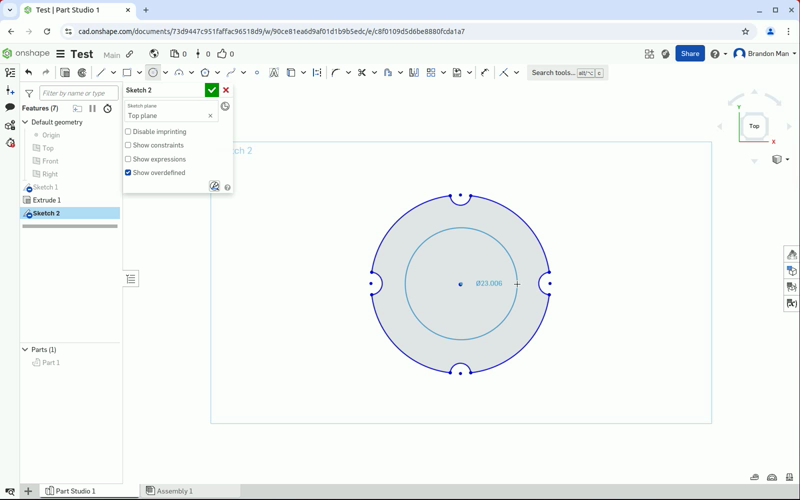
key(esc)
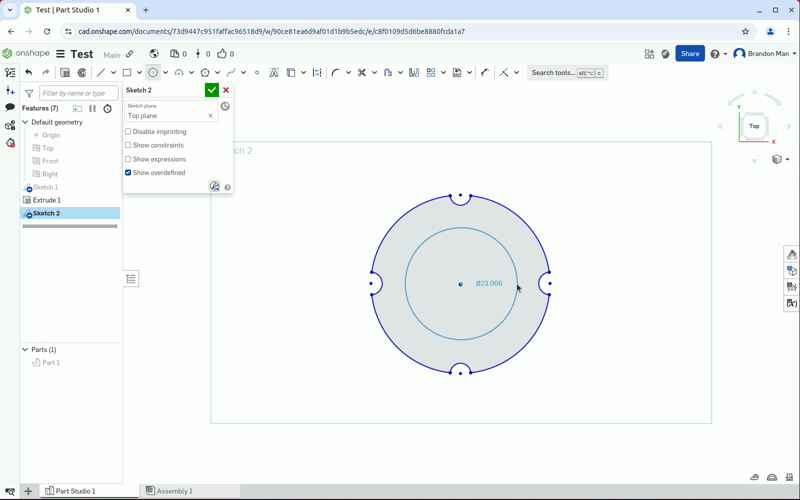
mouse_move(392, 250)
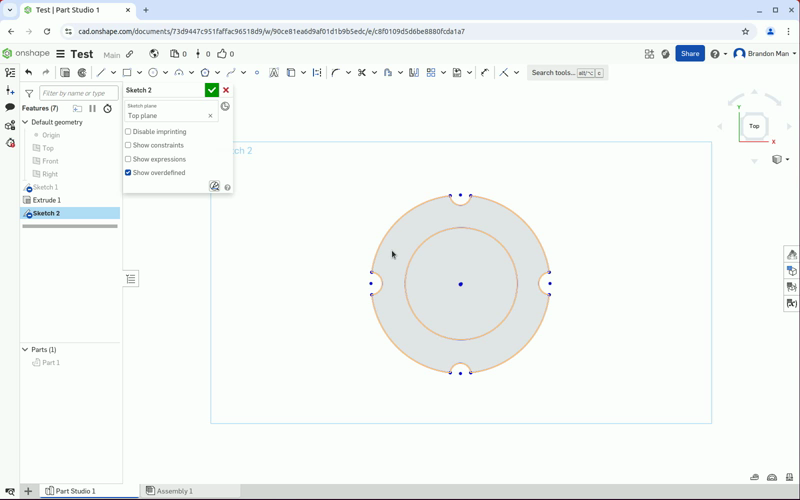
click(392, 250)
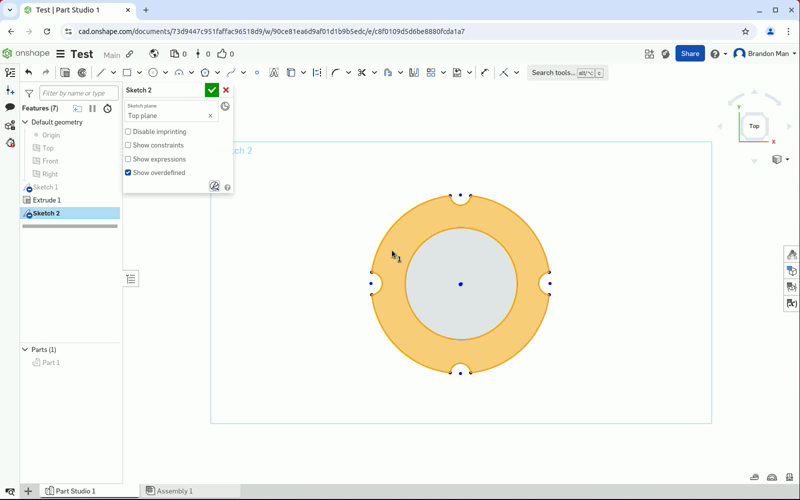
mouse_move(73, 352)
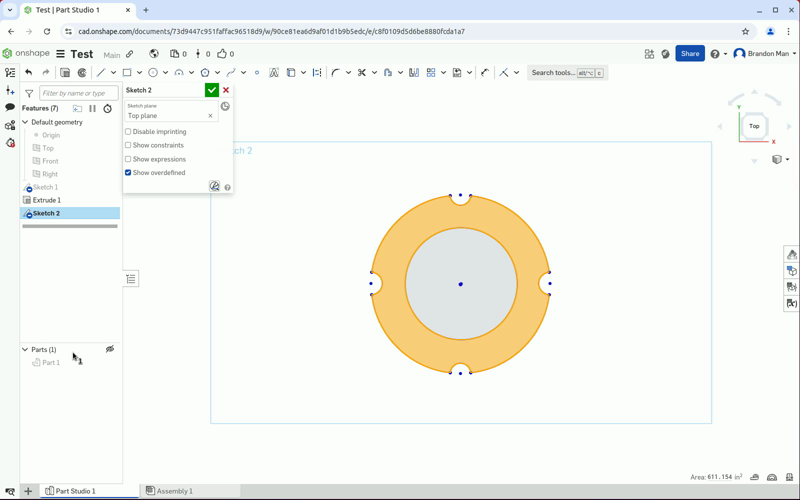
key(shift+y)
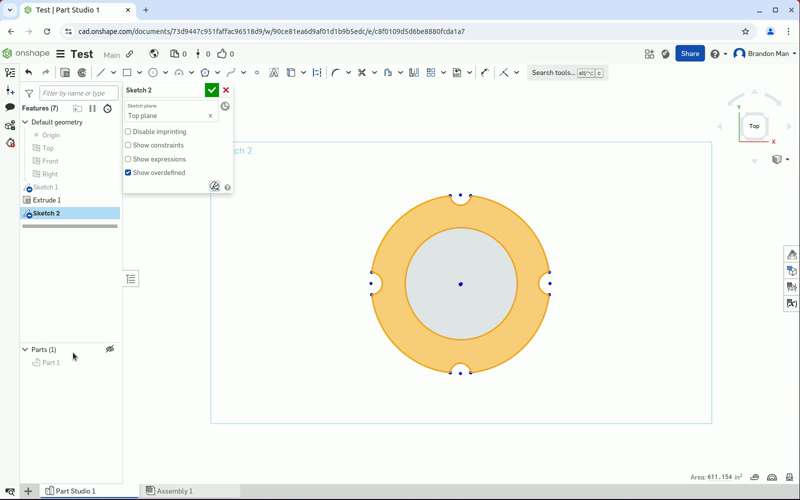
key(shift+e)
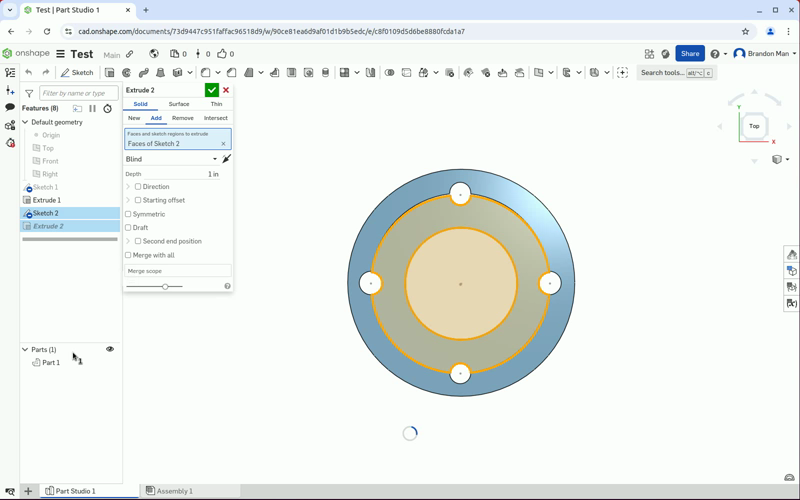
mouse_move(143, 106)
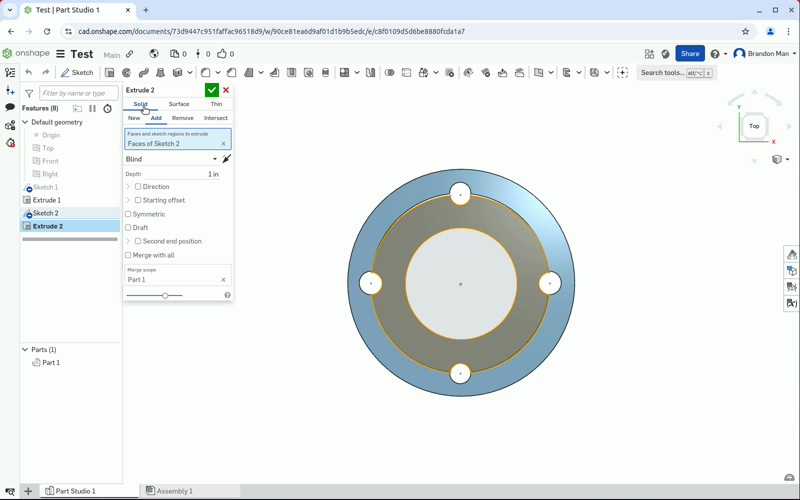
click(143, 106)
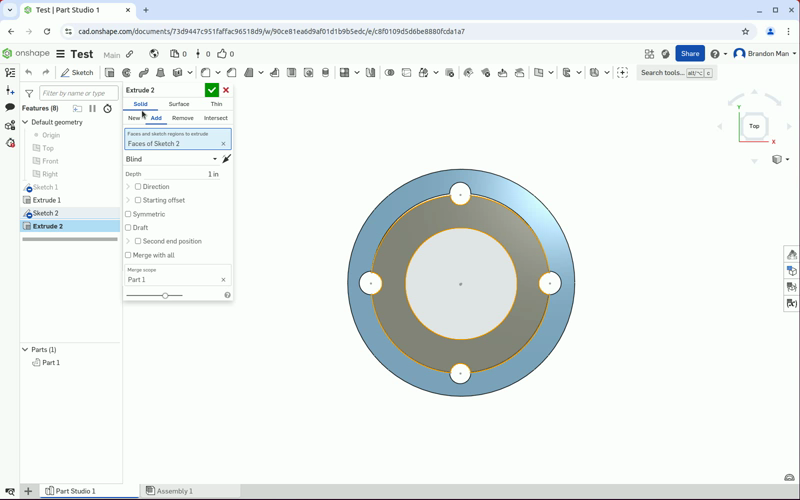
mouse_move(137, 120)
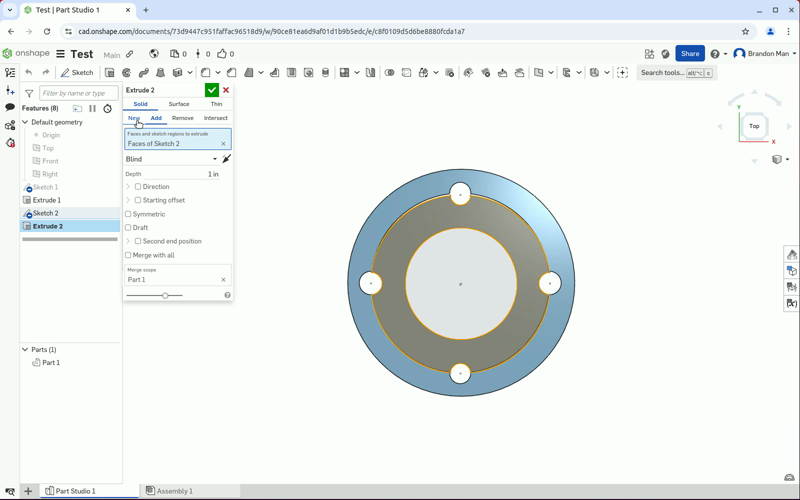
click(137, 120)
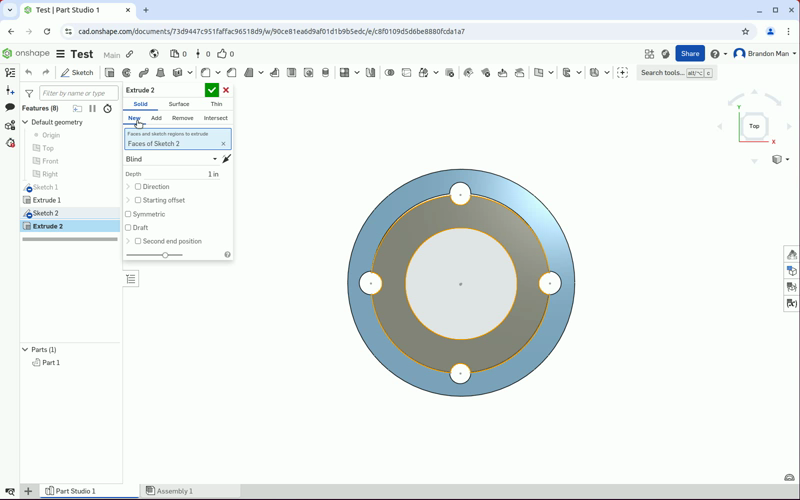
key(tab, 4)
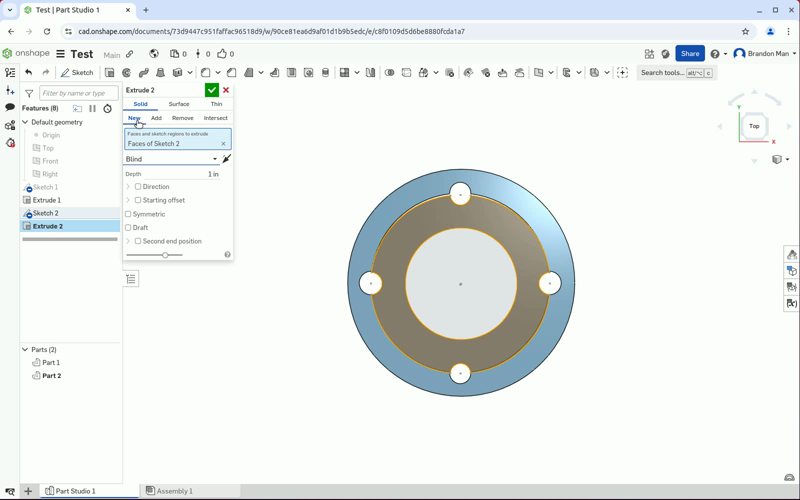
text(9.147)
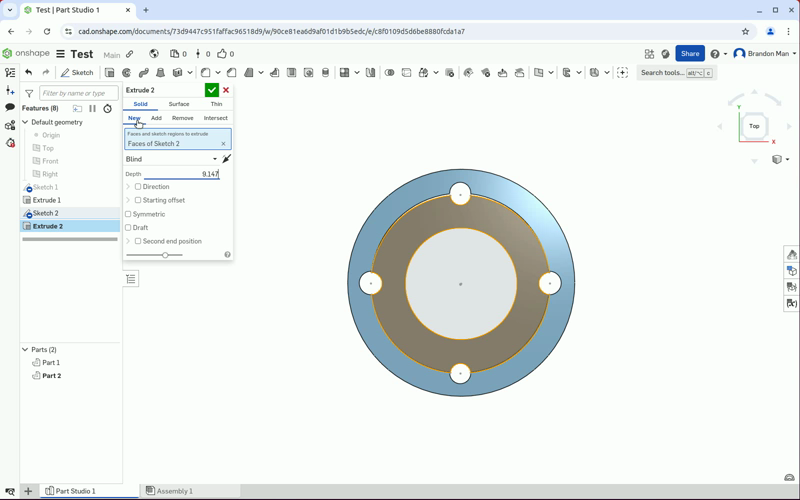
key(enter)
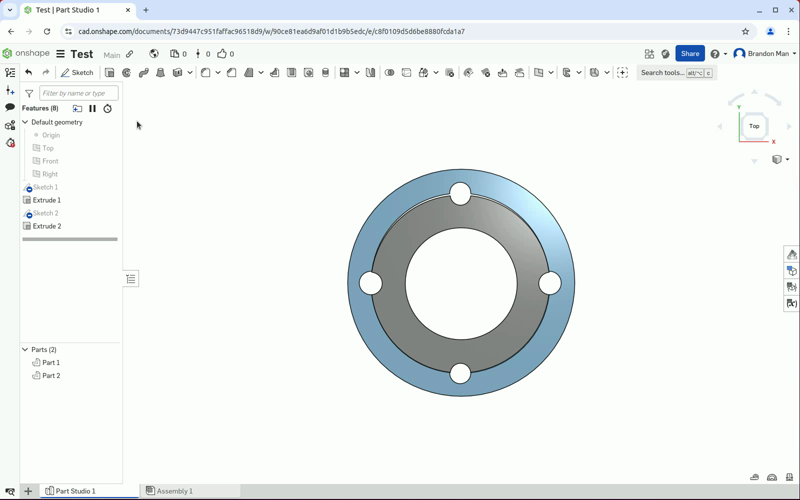
key(shift+h)
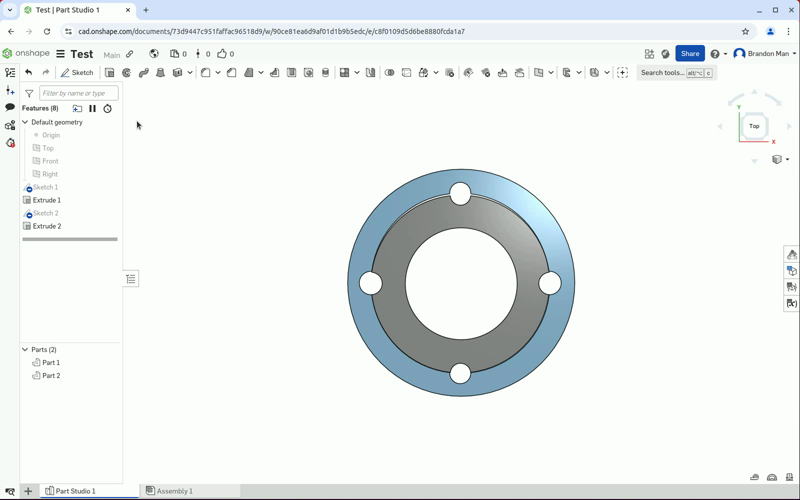
key(shift+h)
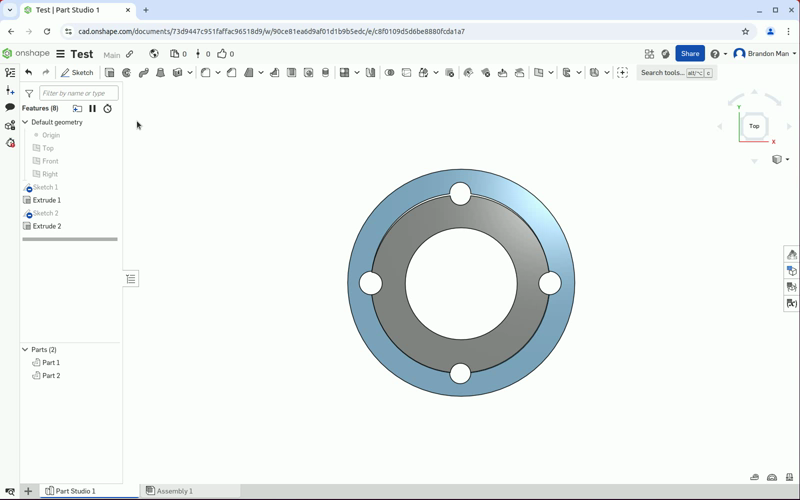
mouse_move(73, 189)
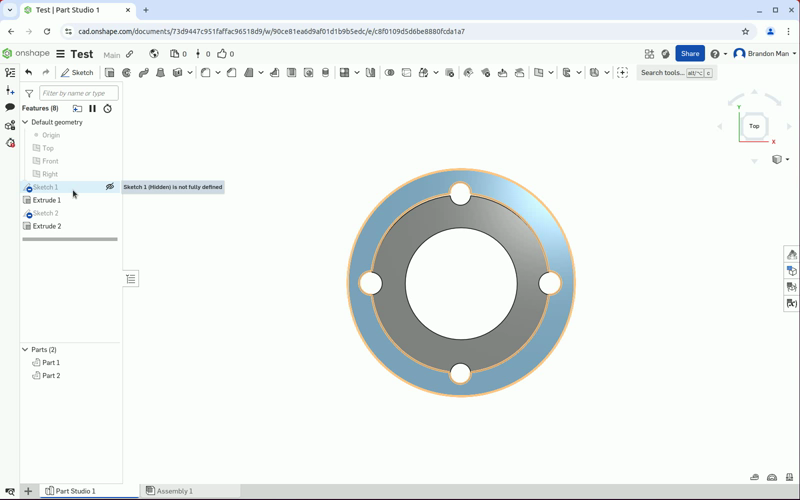
click(73, 189)
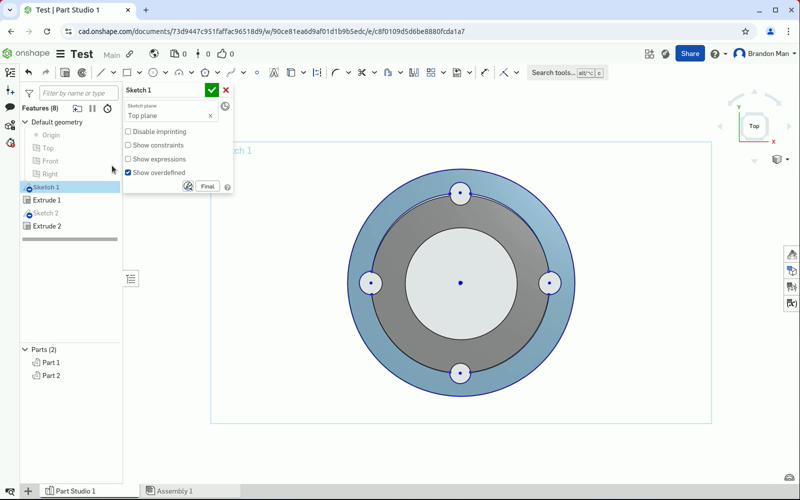
mouse_move(229, 92)
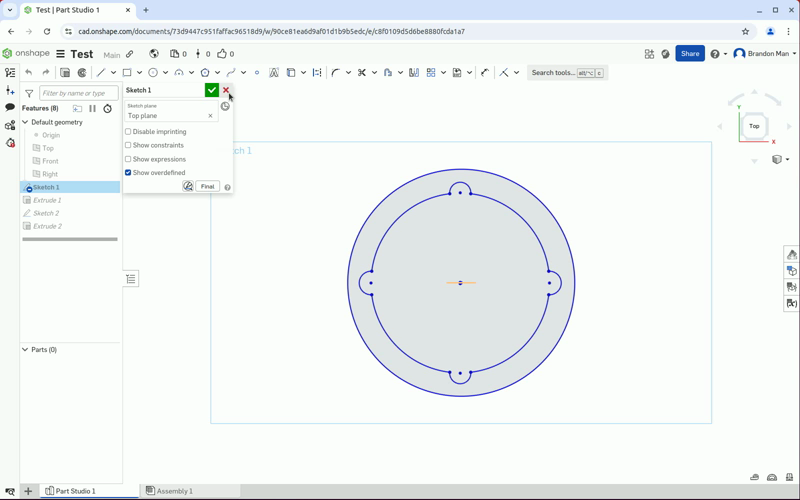
click(229, 92)
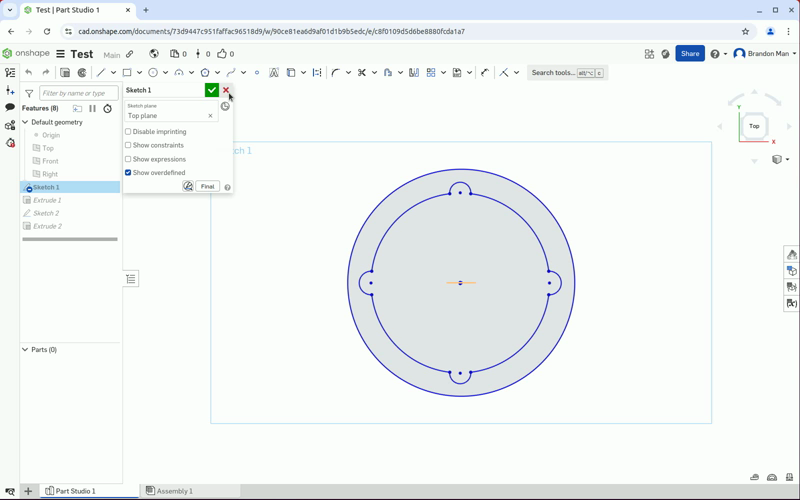
key(shift+s)
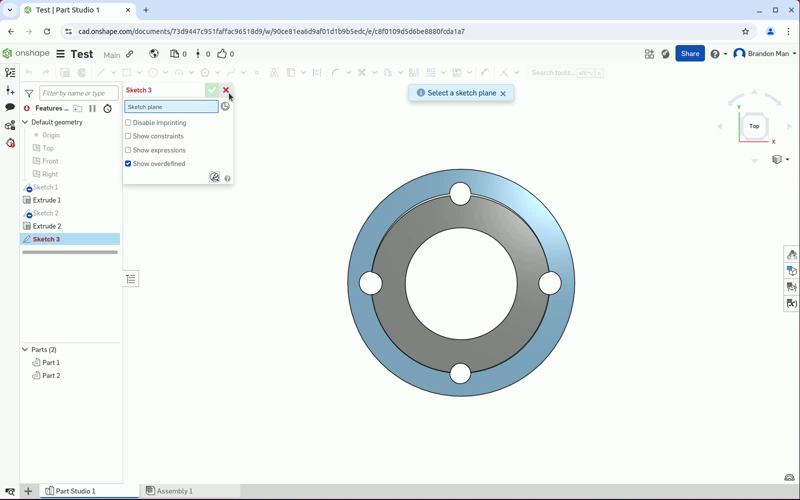
mouse_move(73, 150)
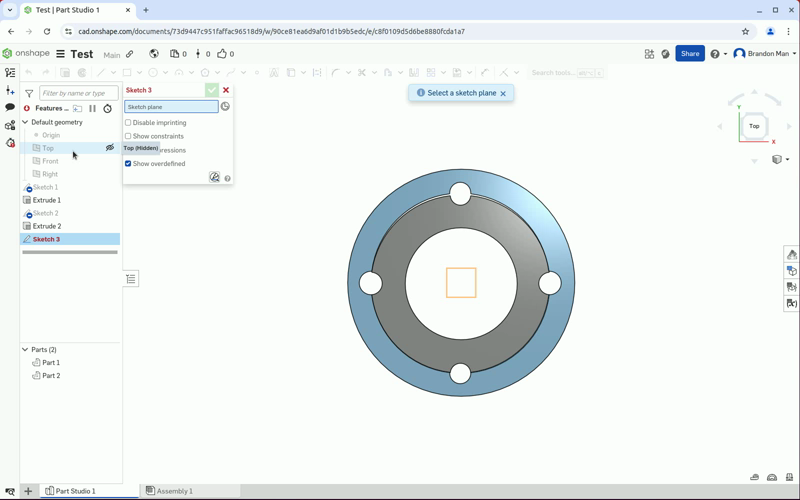
click(73, 150)
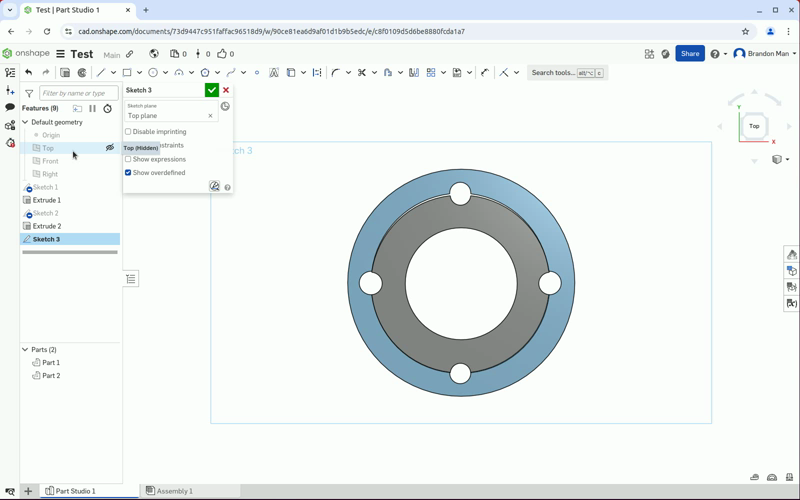
mouse_move(73, 352)
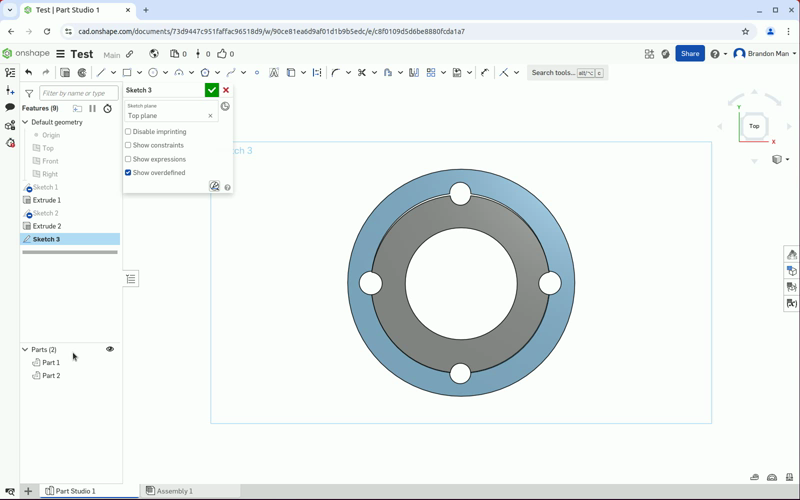
key(y)
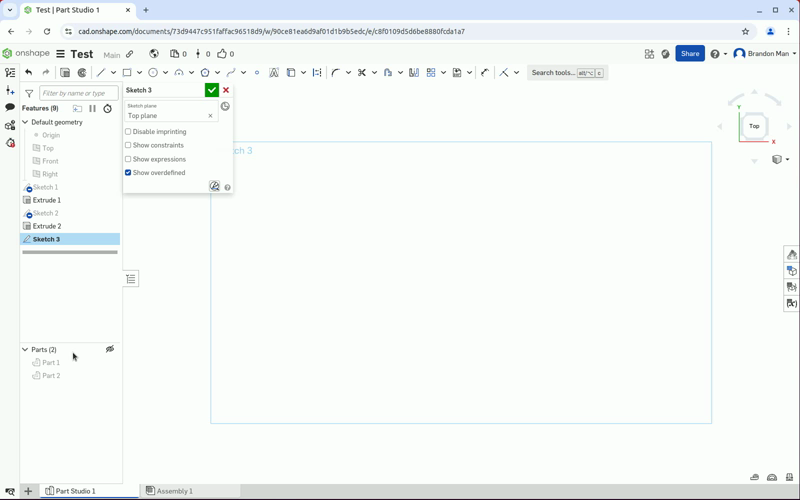
key(c)
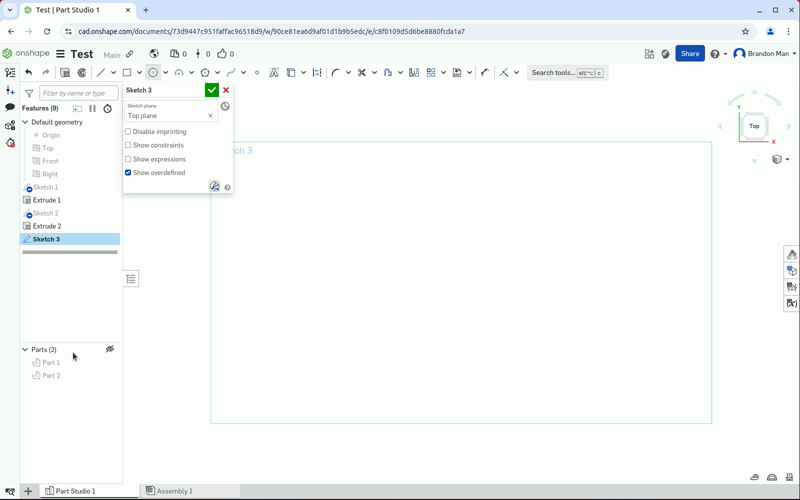
key_down(shift)
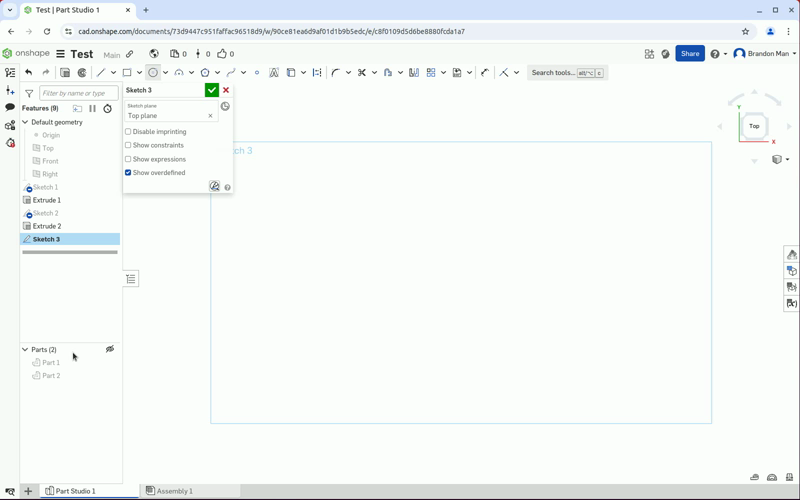
mouse_move(461, 282)
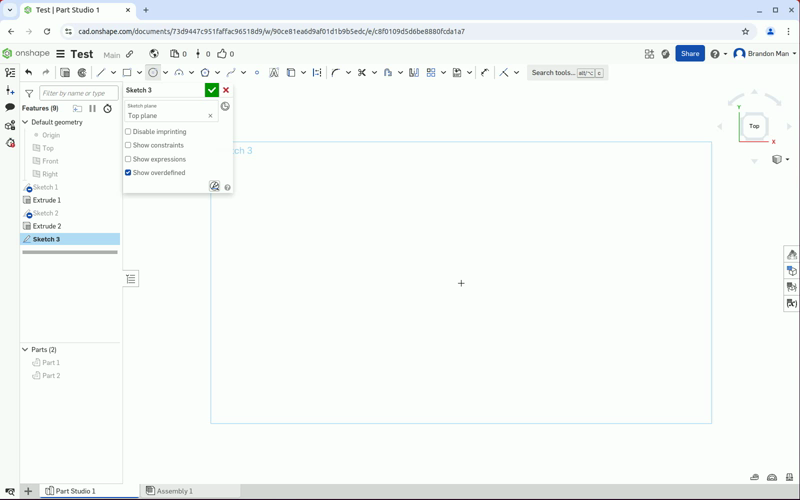
click(461, 282)
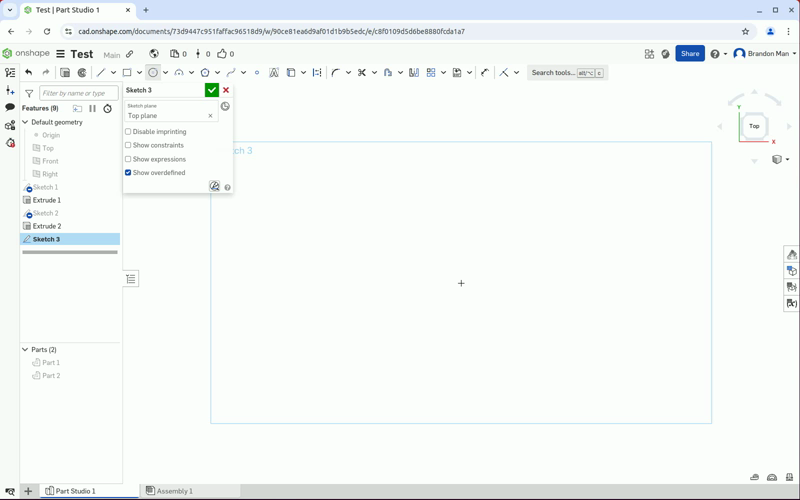
key_up(shift)
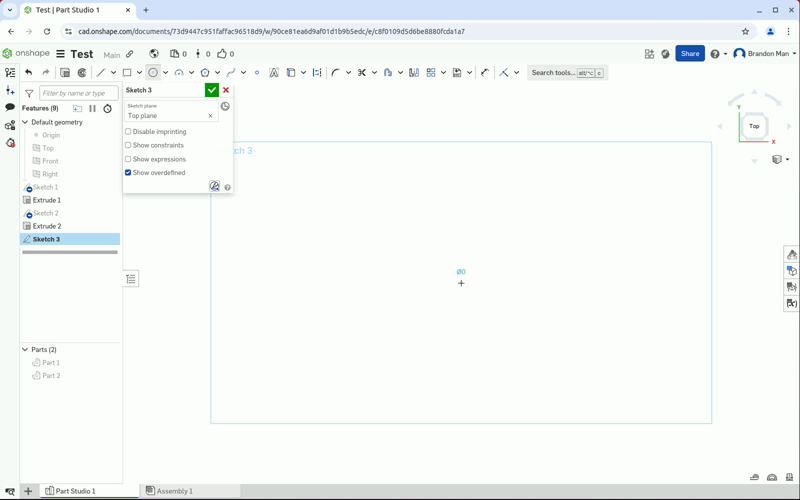
mouse_move(518, 282)
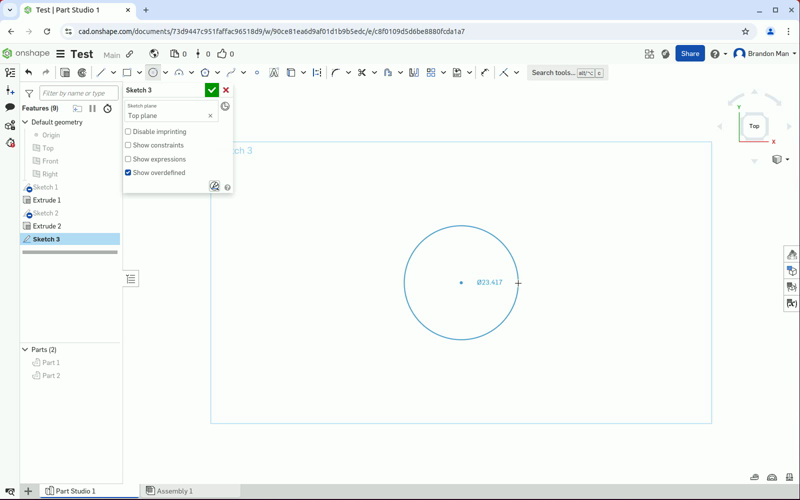
click(518, 282)
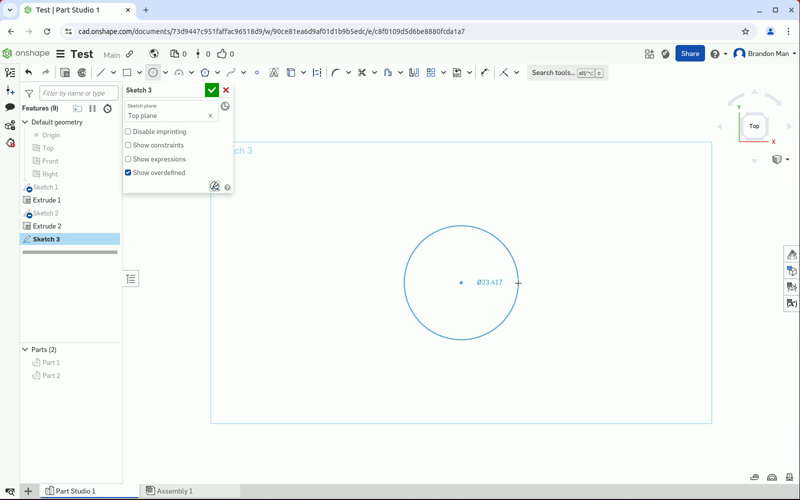
key(esc)
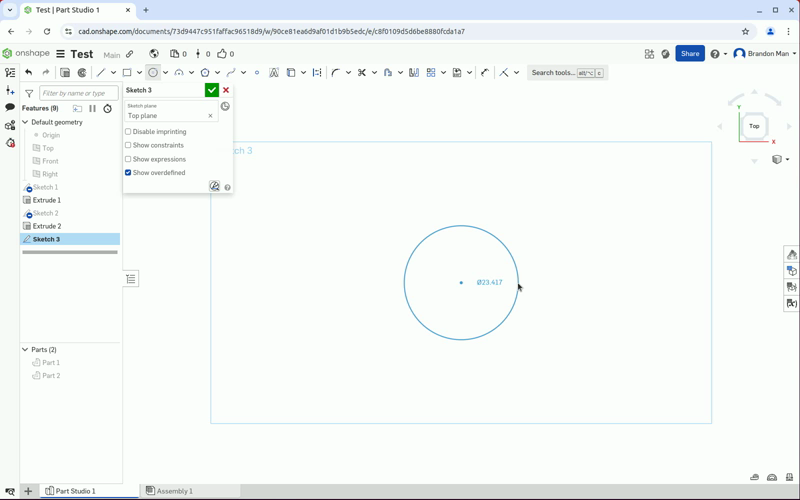
key(c)
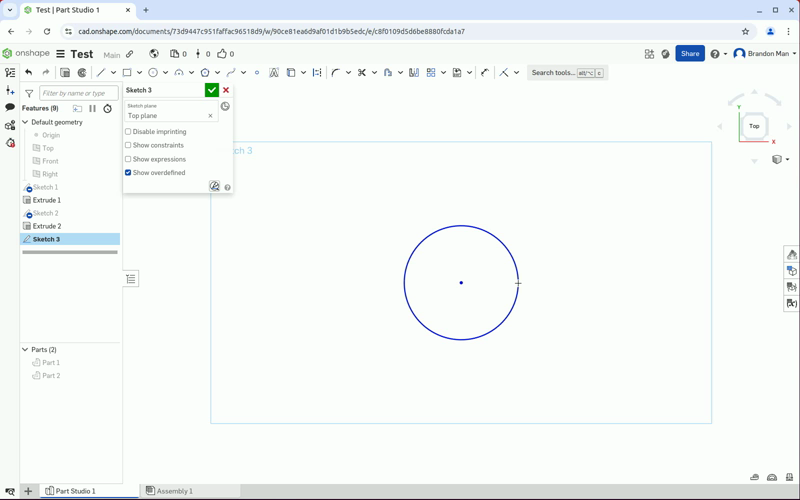
key_down(shift)
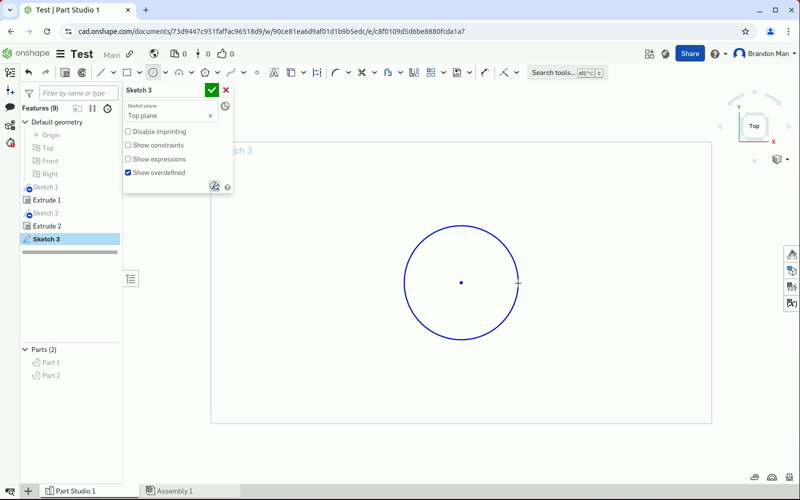
mouse_move(461, 282)
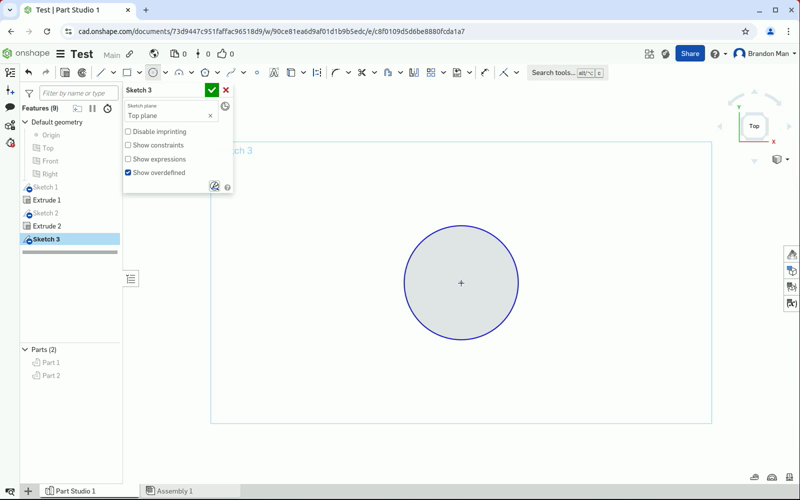
click(461, 282)
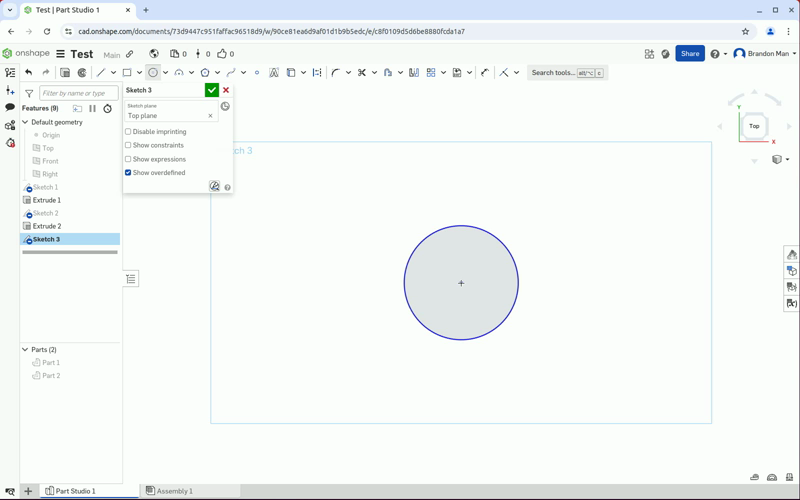
key_up(shift)
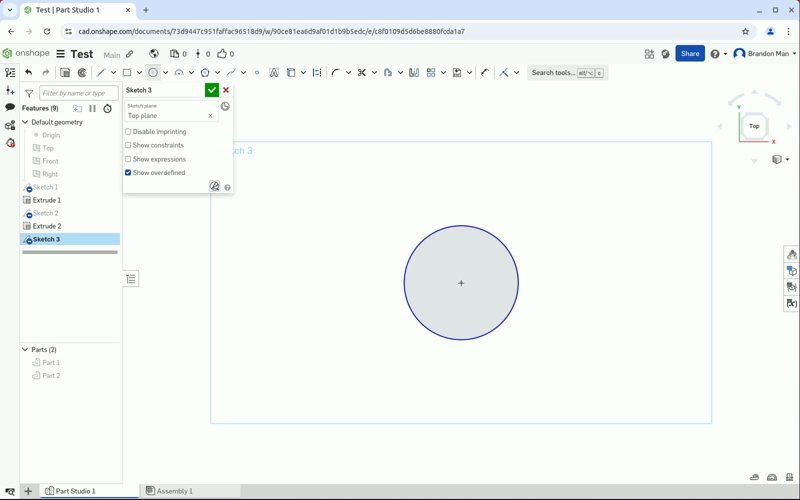
mouse_move(494, 282)
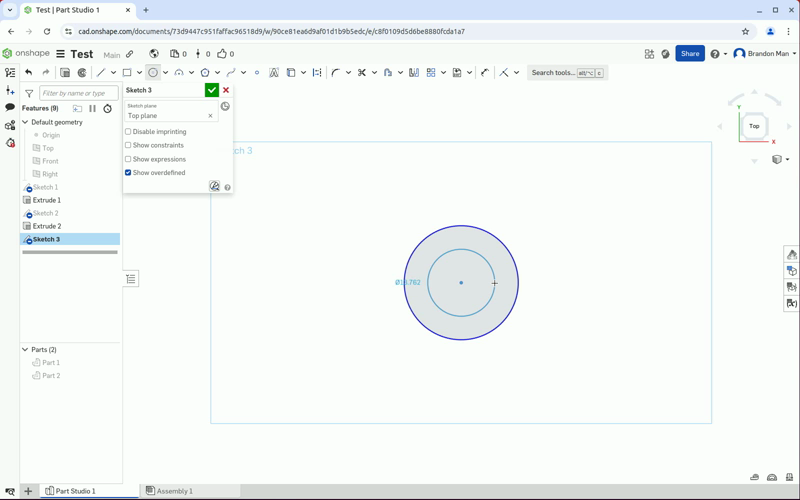
click(494, 282)
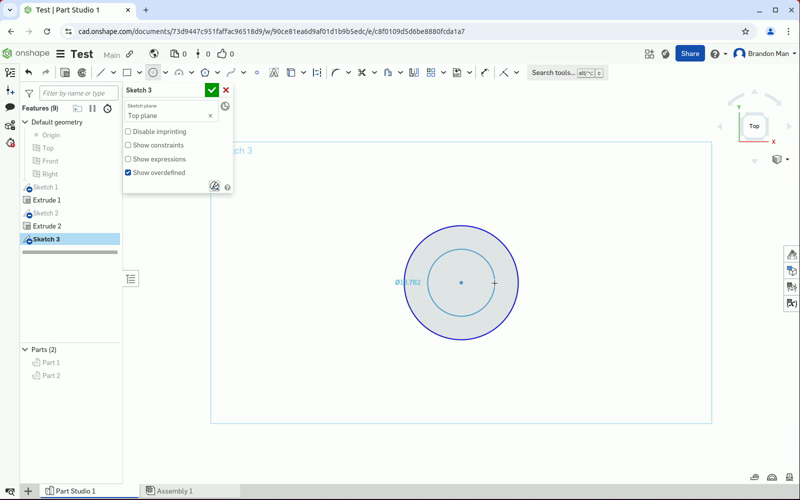
key(esc)
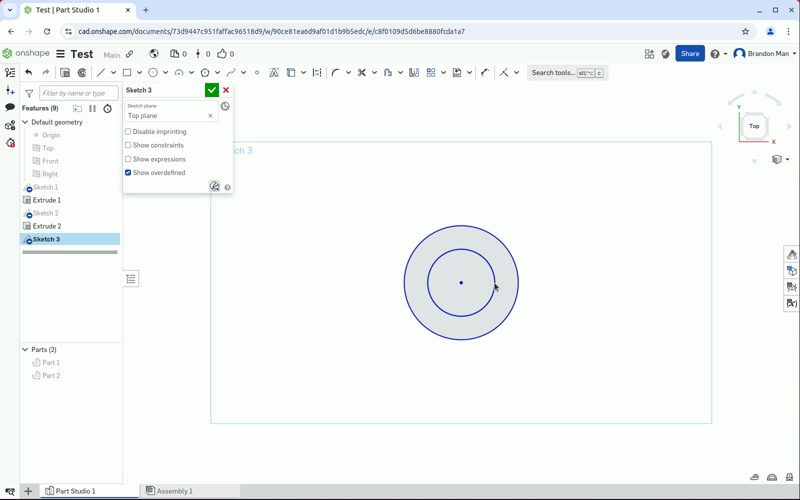
mouse_move(494, 302)
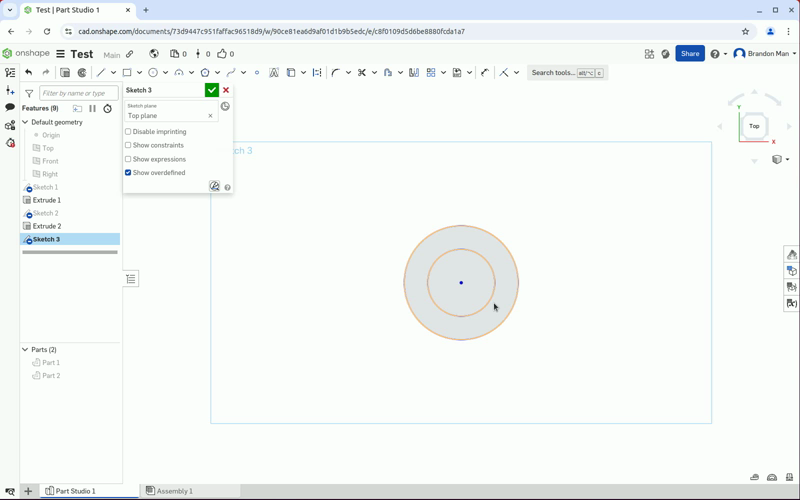
click(494, 302)
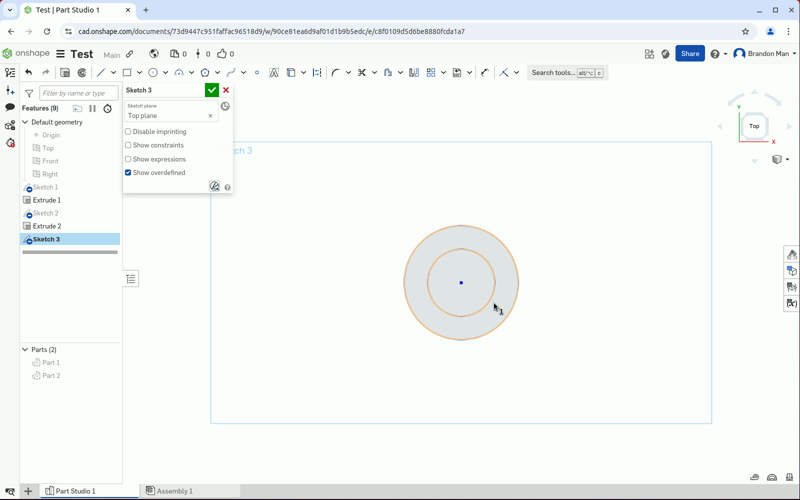
mouse_move(73, 352)
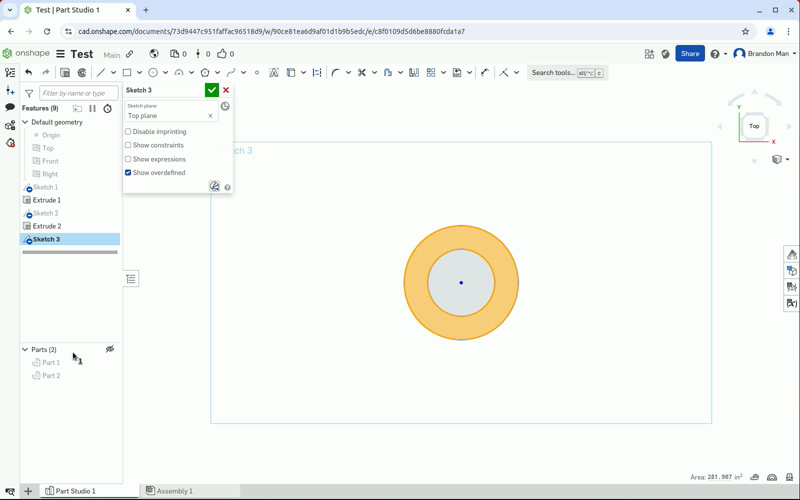
key(shift+y)
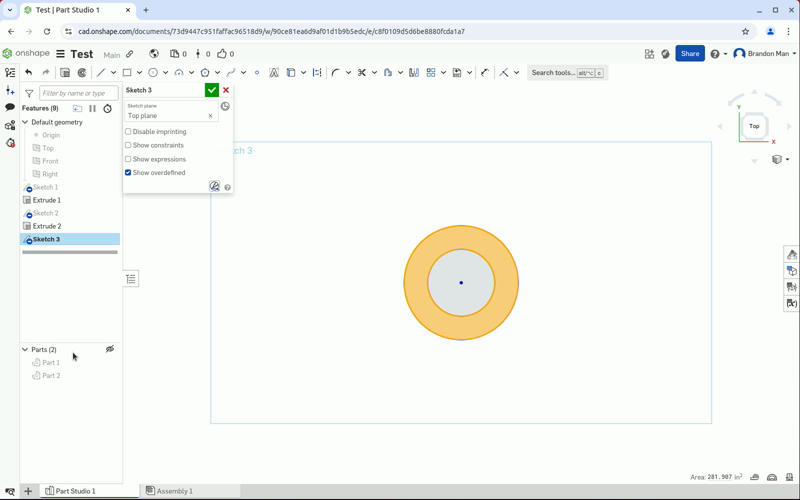
key(shift+e)
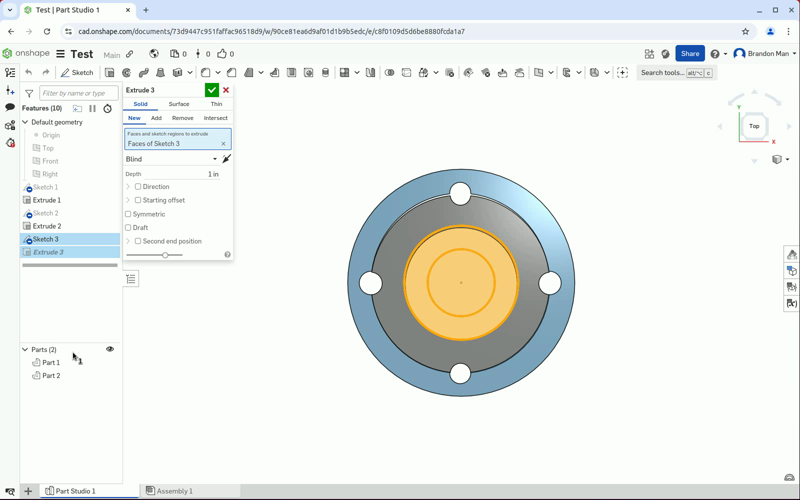
mouse_move(143, 106)
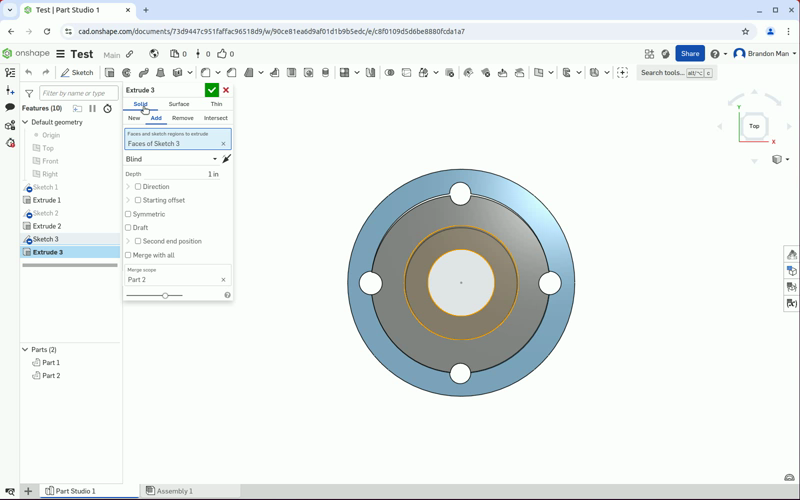
click(143, 106)
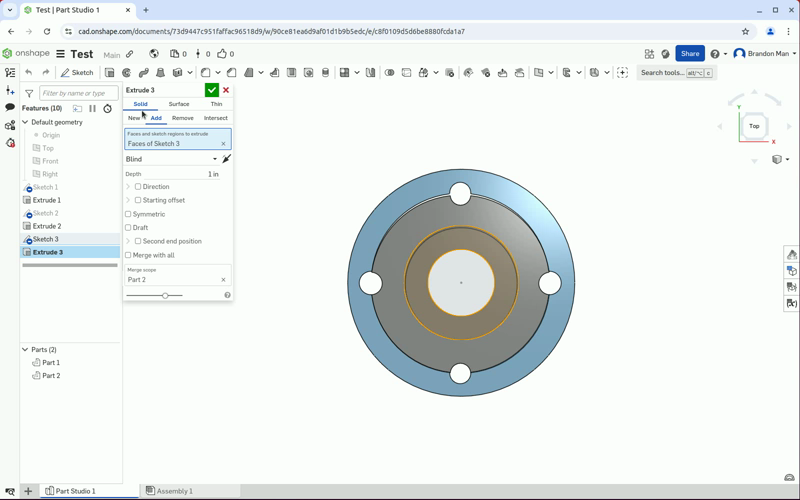
mouse_move(137, 120)
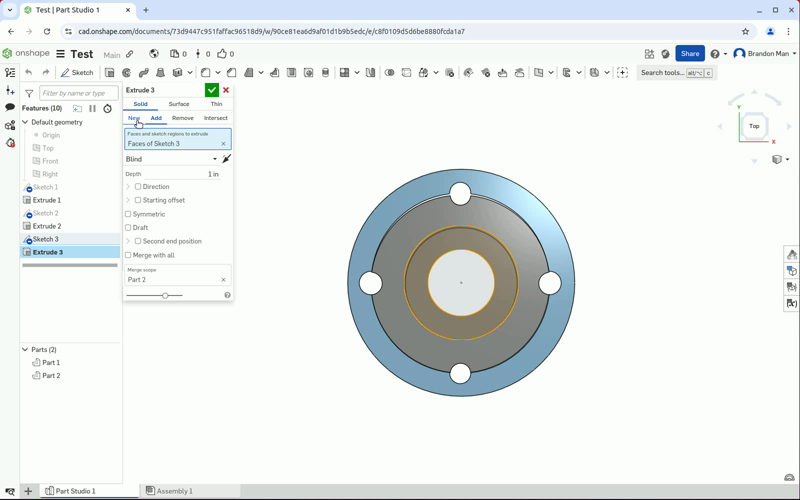
click(137, 120)
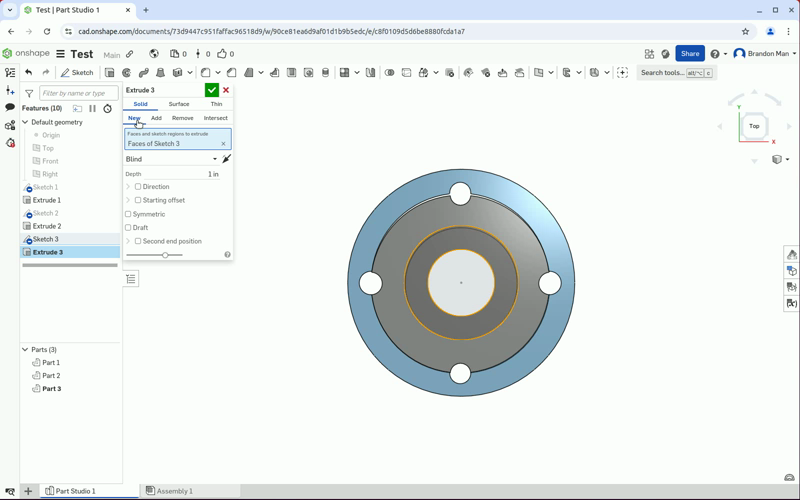
key(tab, 4)
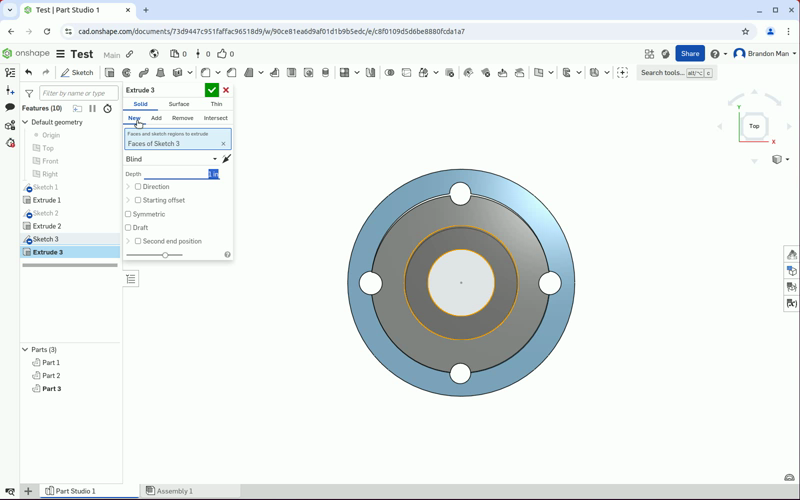
text(18.535)
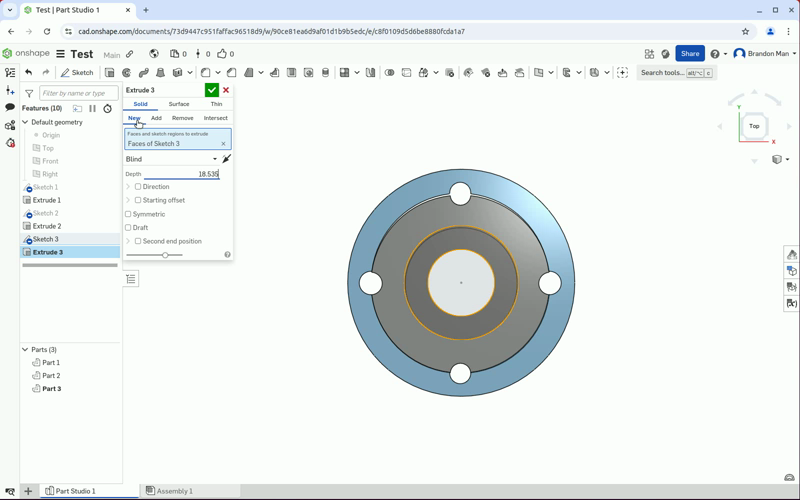
key(enter)
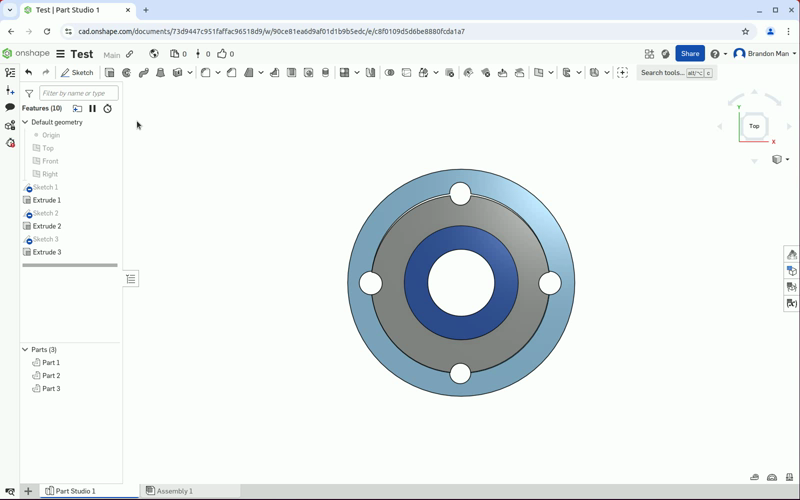
key(shift+h)
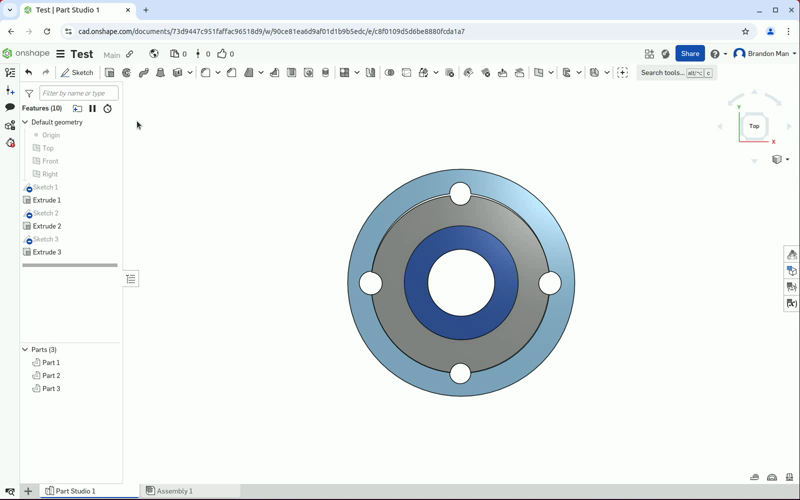
key(shift+h)
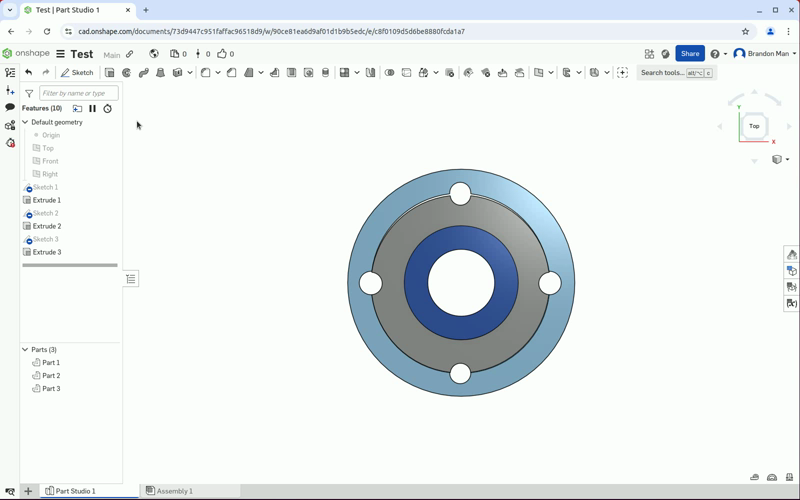
key(shift+7)
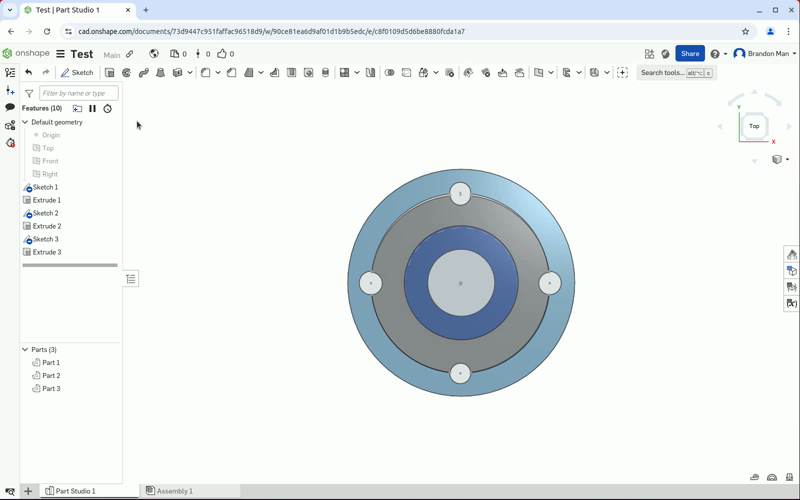
key(up, 3)
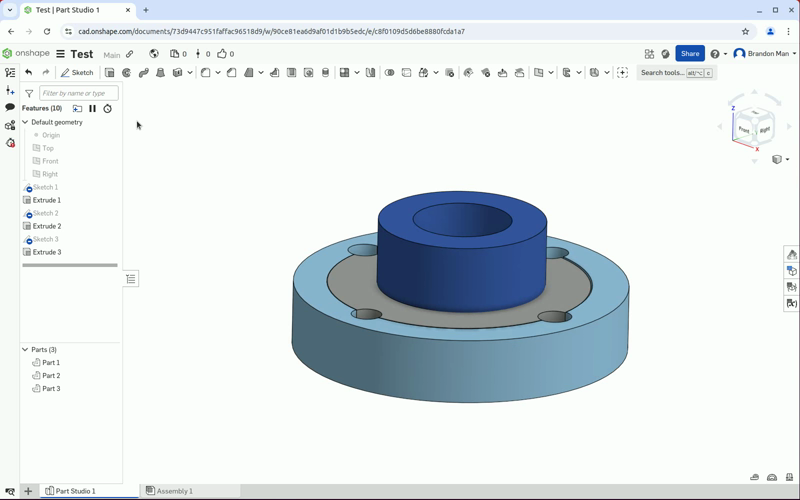
key(left, 3)
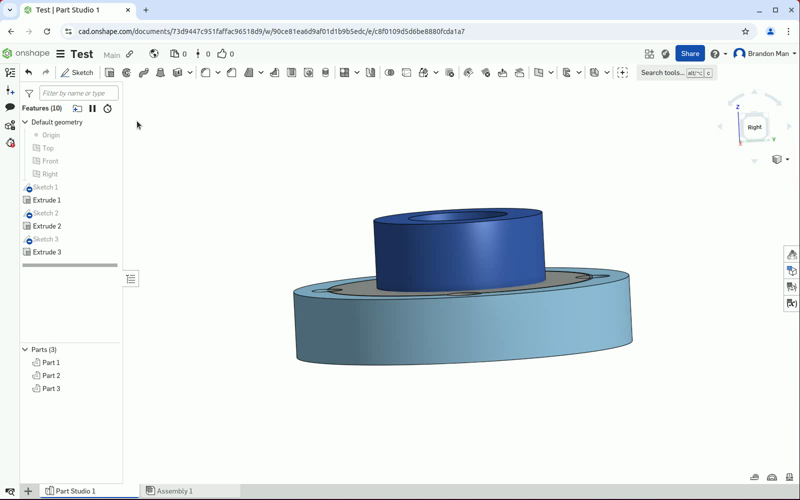
key(right, 3)
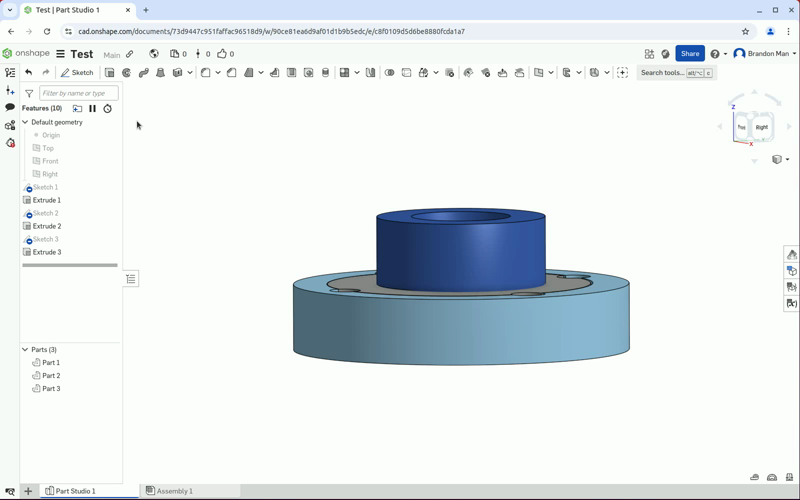
key(down, 3)
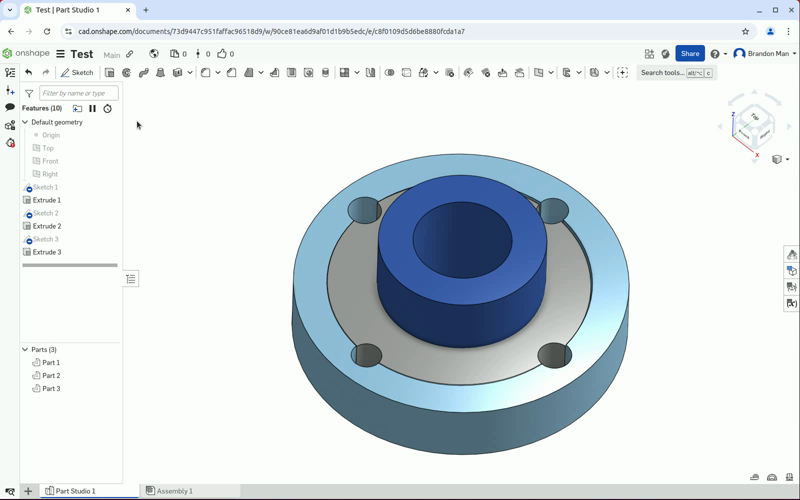
mouse_move(73, 189)
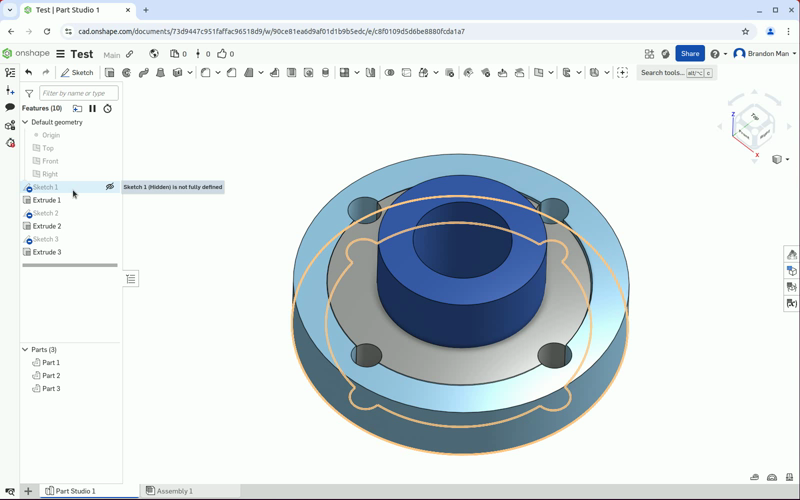
click(73, 189)